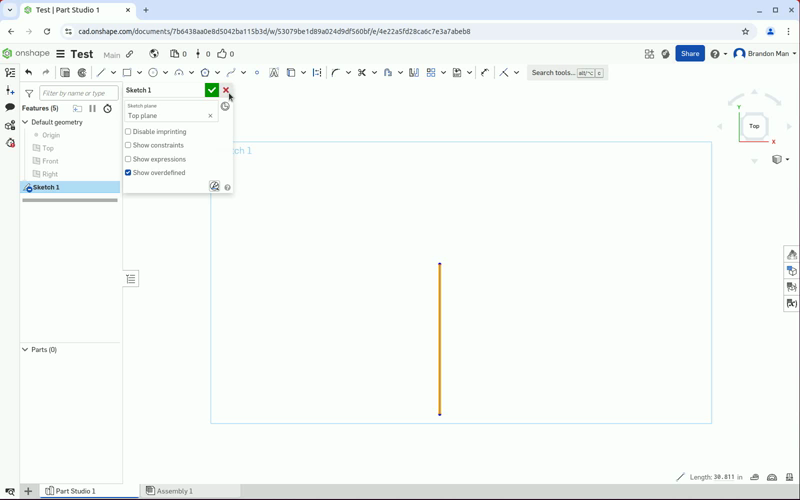
key(shift+h)
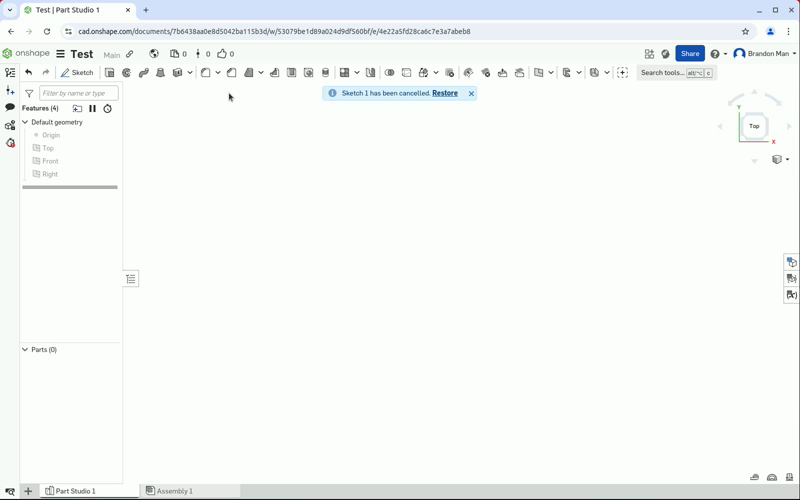
mouse_move(73, 352)
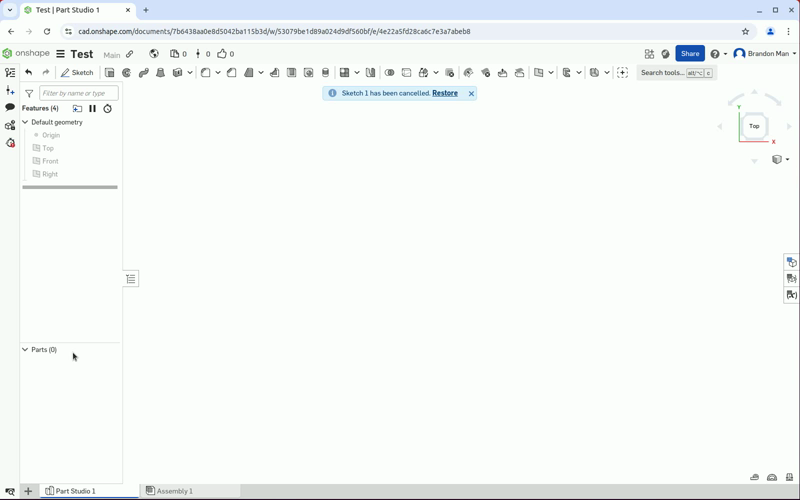
key(y)
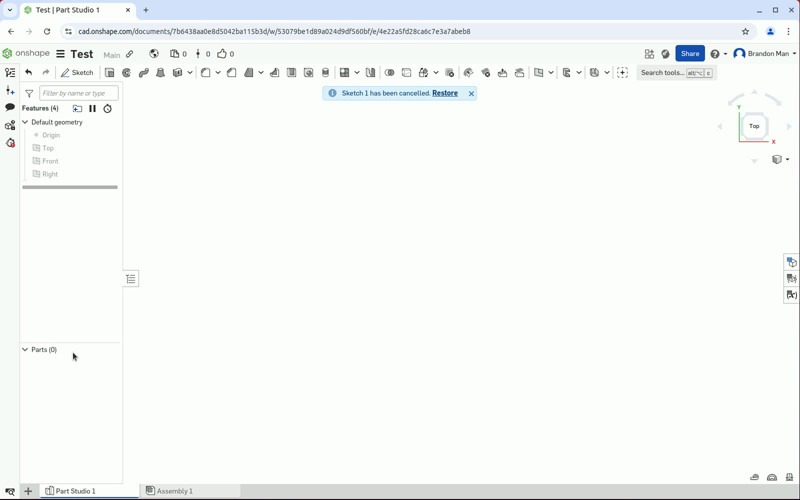
key(shift+p)
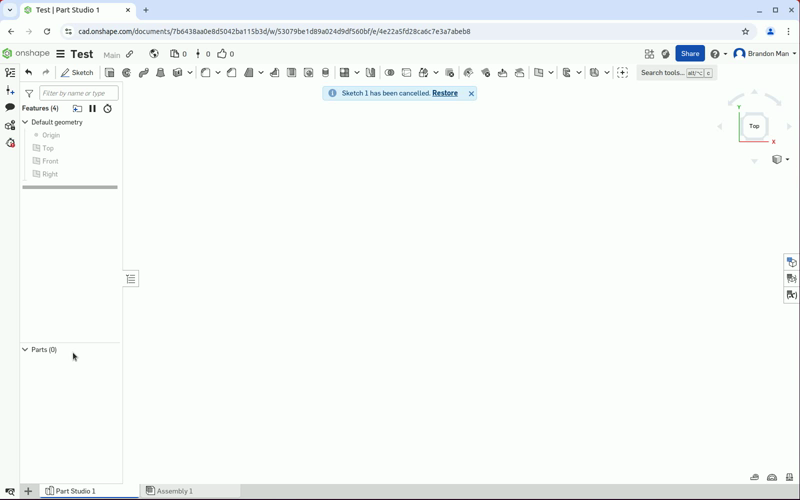
key(space)
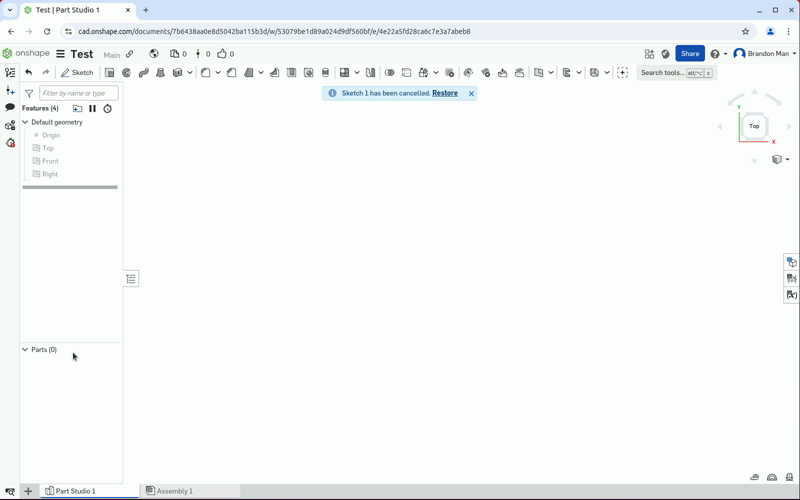
key_down(shift)
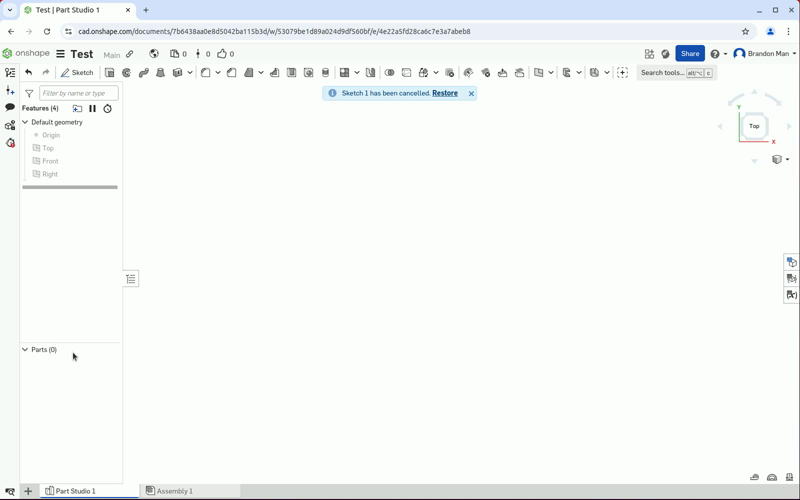
key(up)
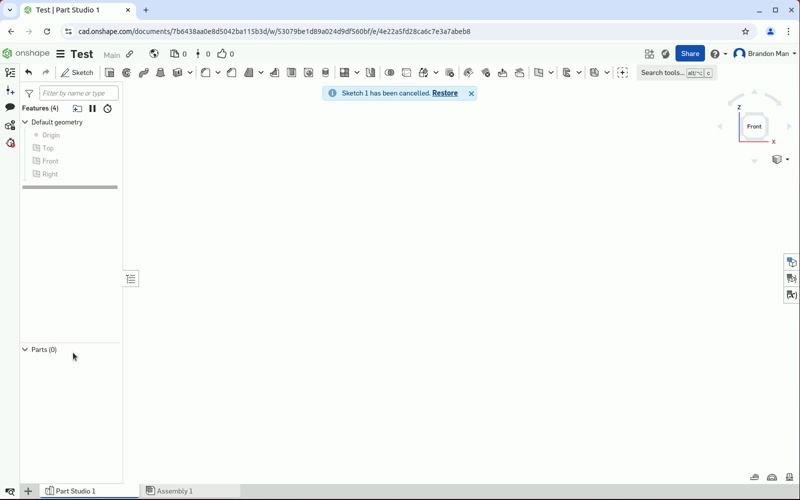
key_up(shift)
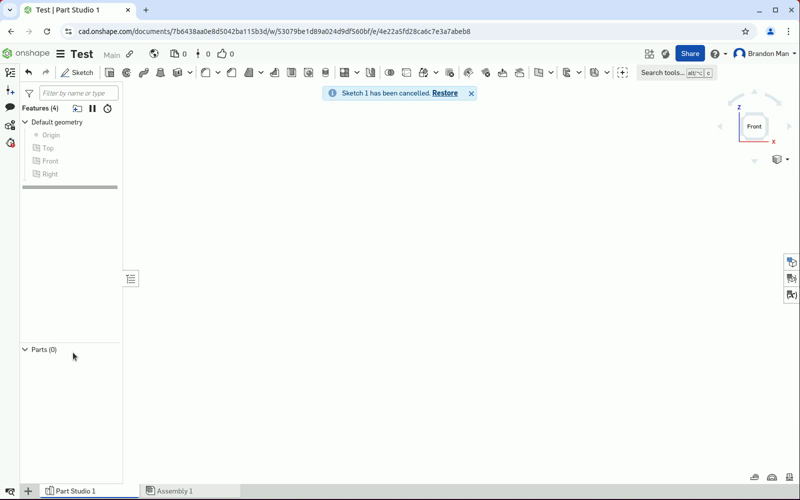
mouse_move(73, 352)
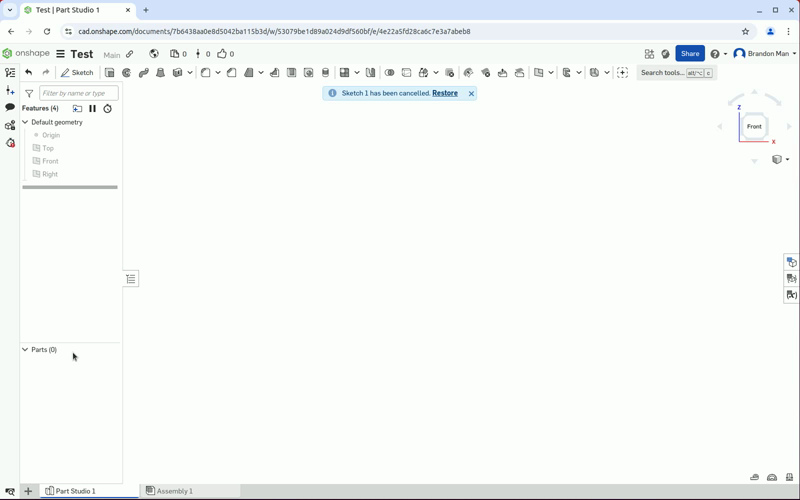
key(shift+y)
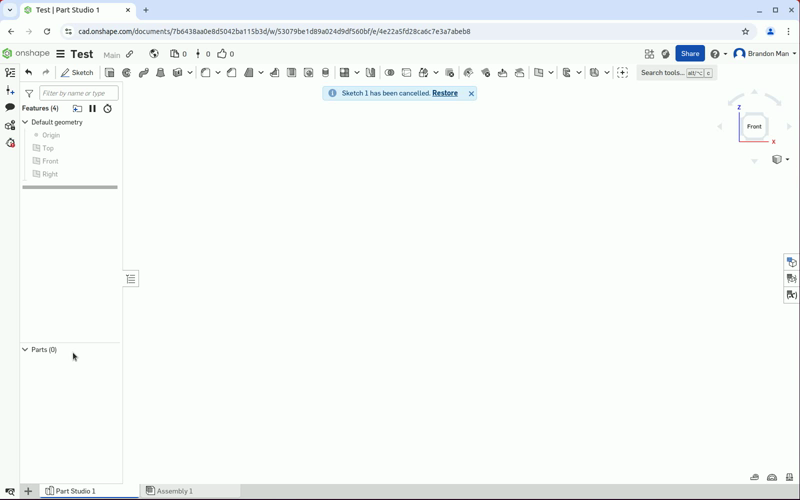
key(shift+s)
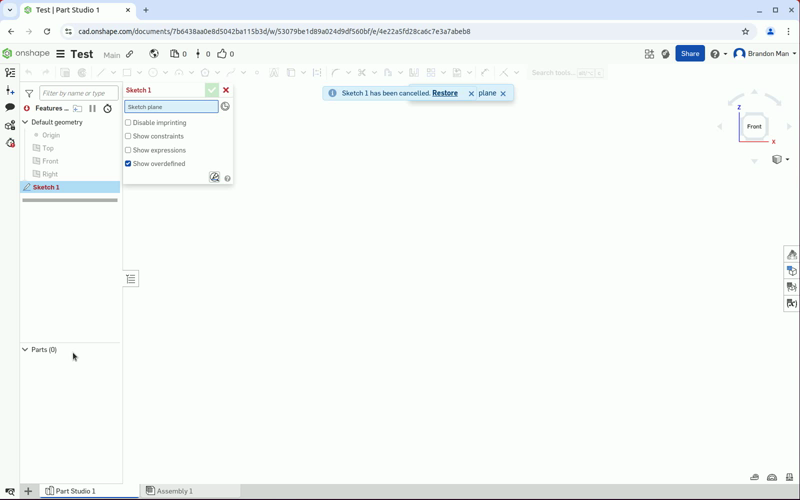
mouse_move(73, 163)
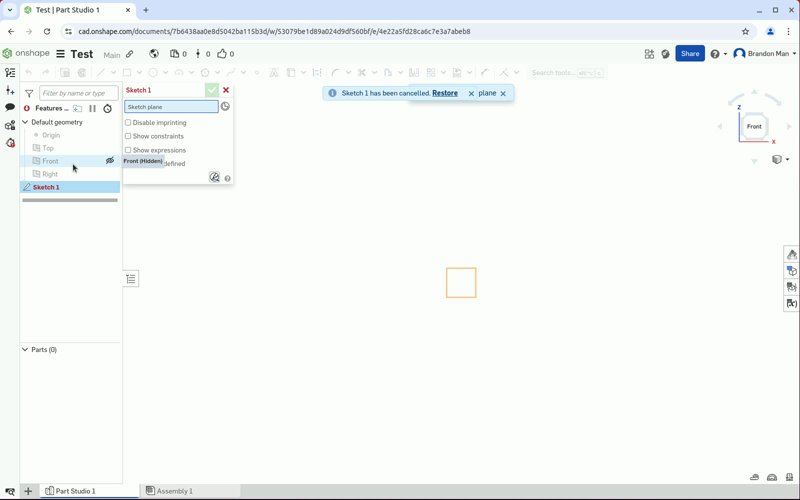
click(73, 163)
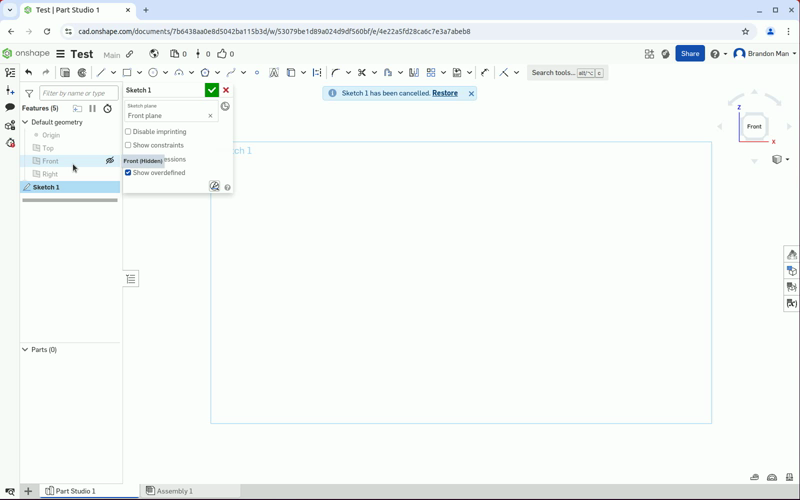
mouse_move(73, 352)
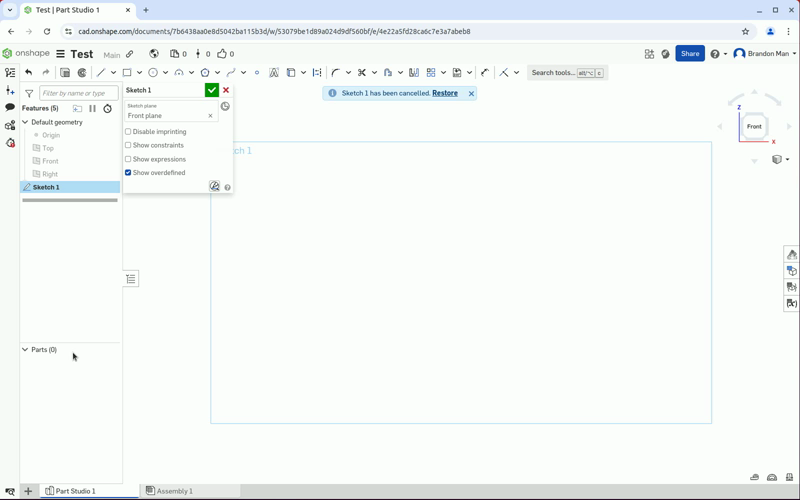
key(y)
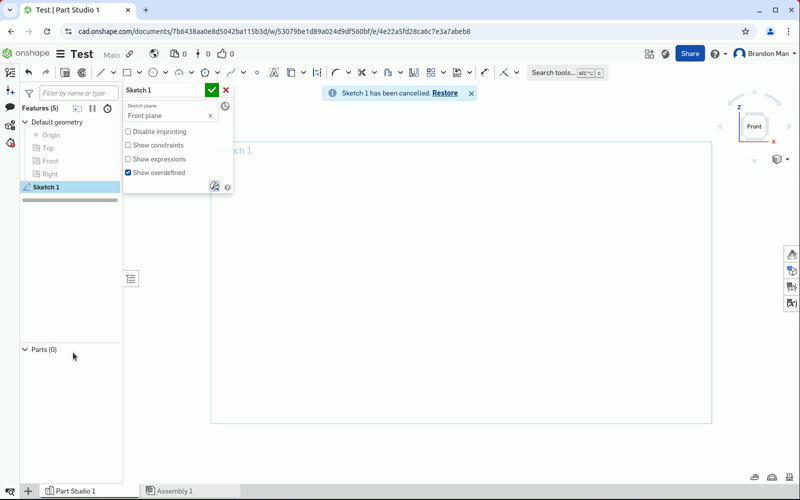
key(a)
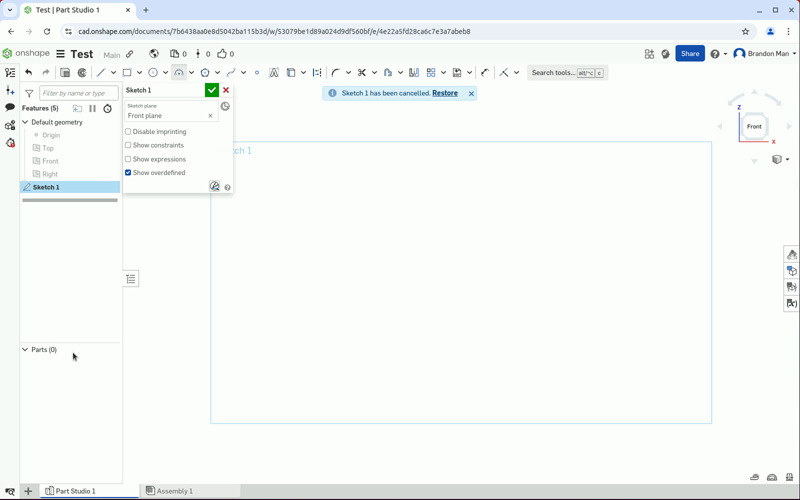
key_down(shift)
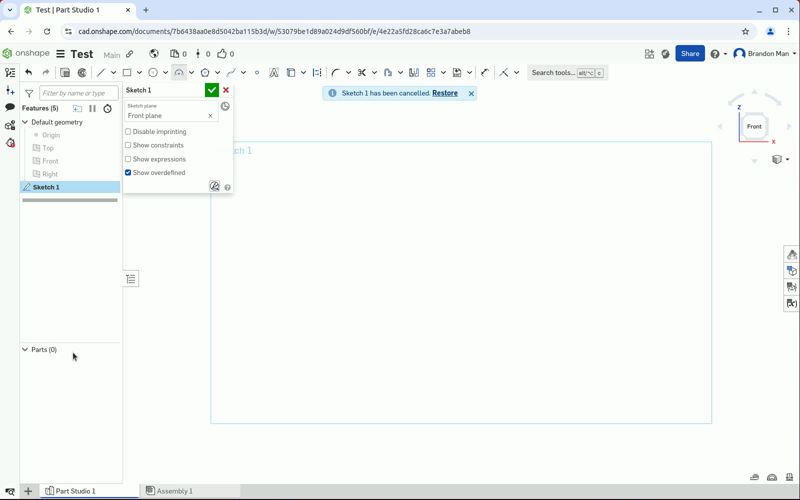
mouse_move(451, 276)
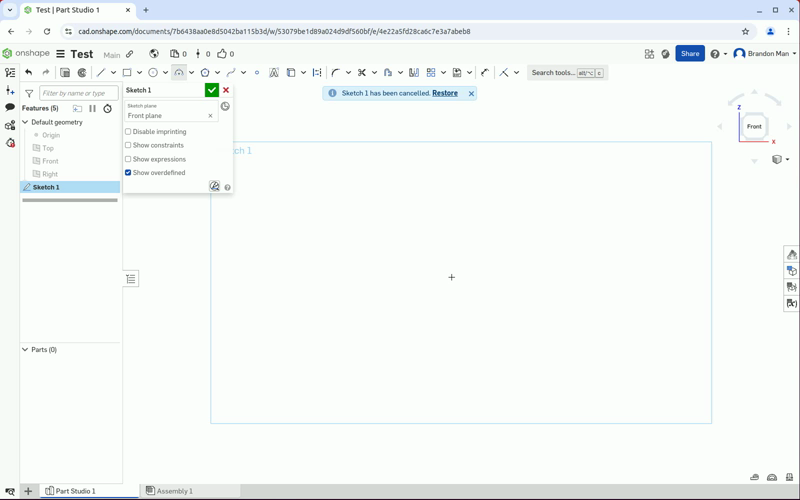
click(451, 276)
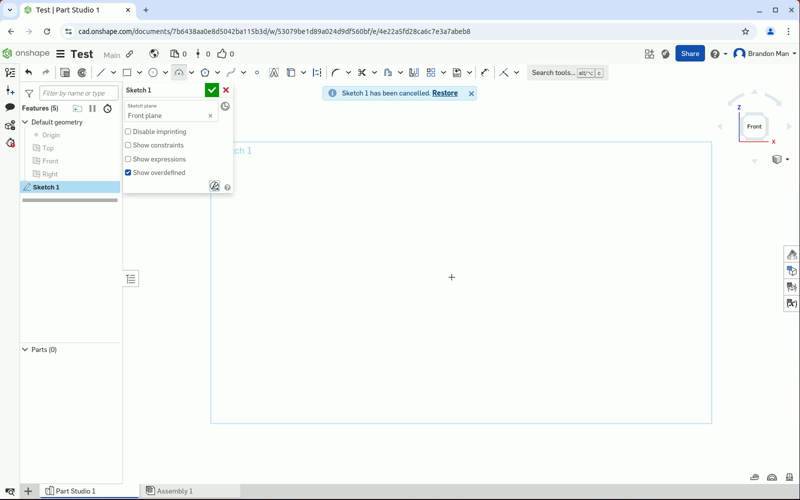
key_up(shift)
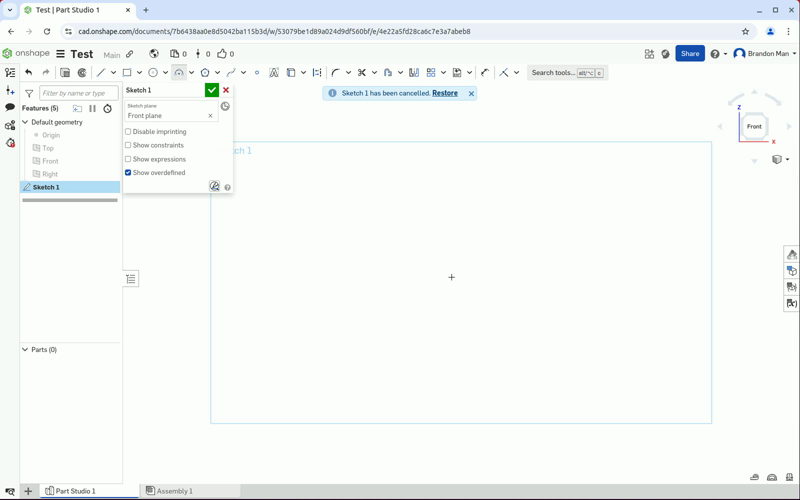
key_down(shift)
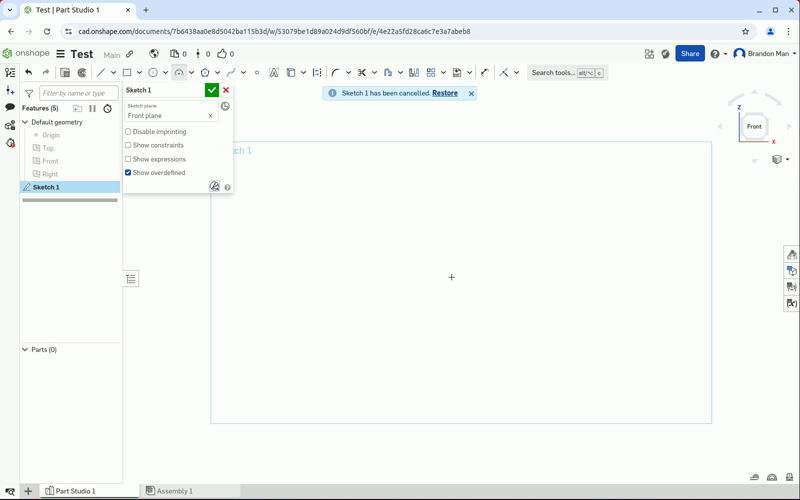
mouse_move(459, 294)
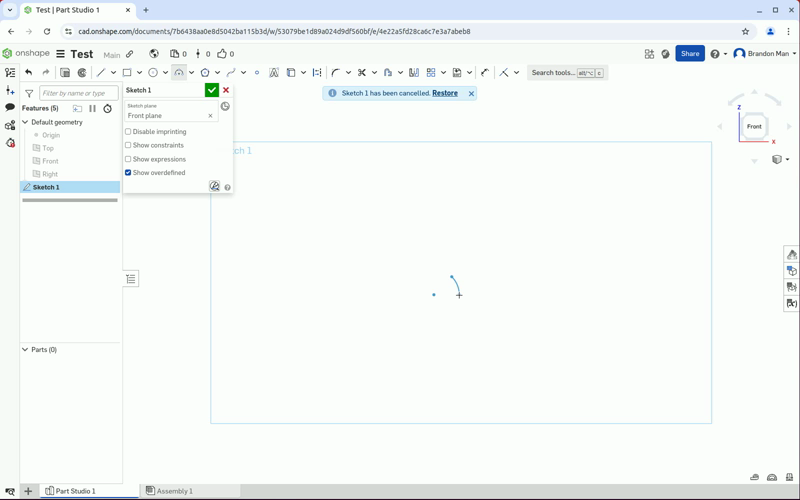
click(459, 294)
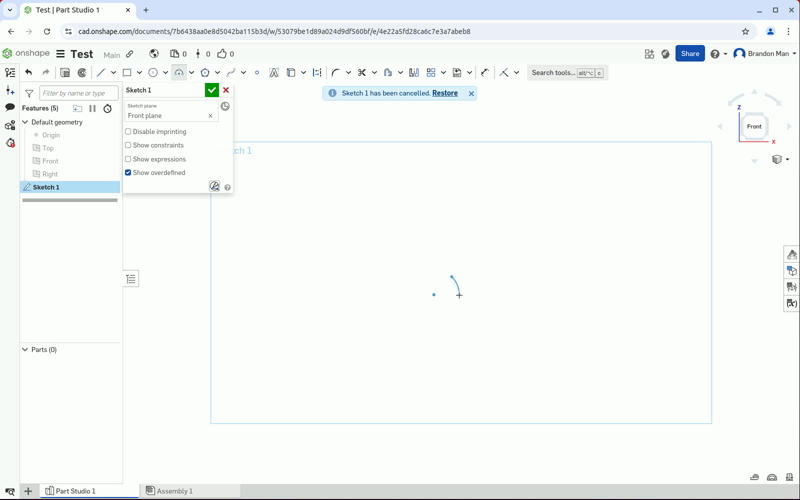
mouse_move(471, 278)
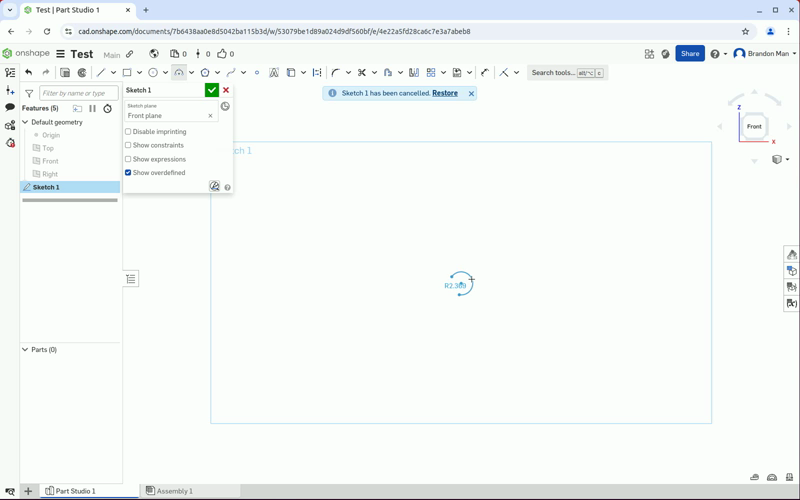
click(471, 278)
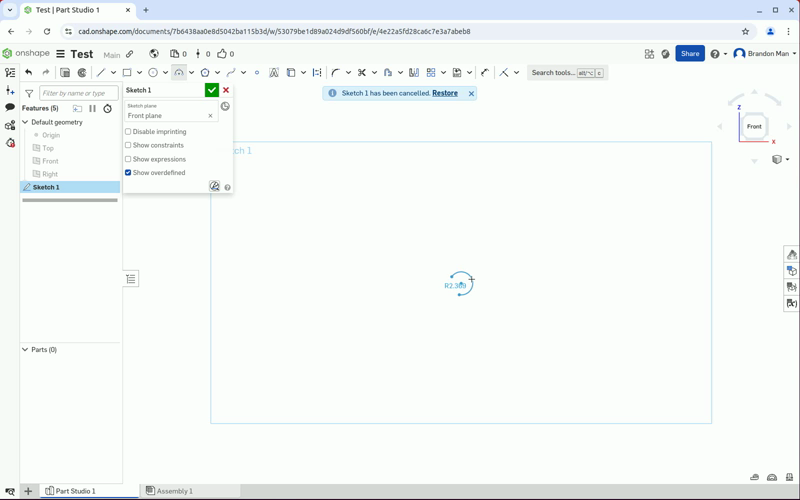
key_up(shift)
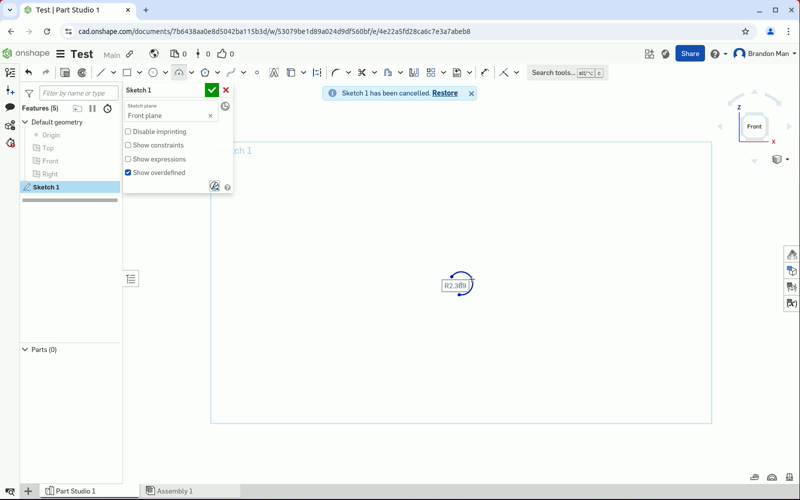
key(esc)
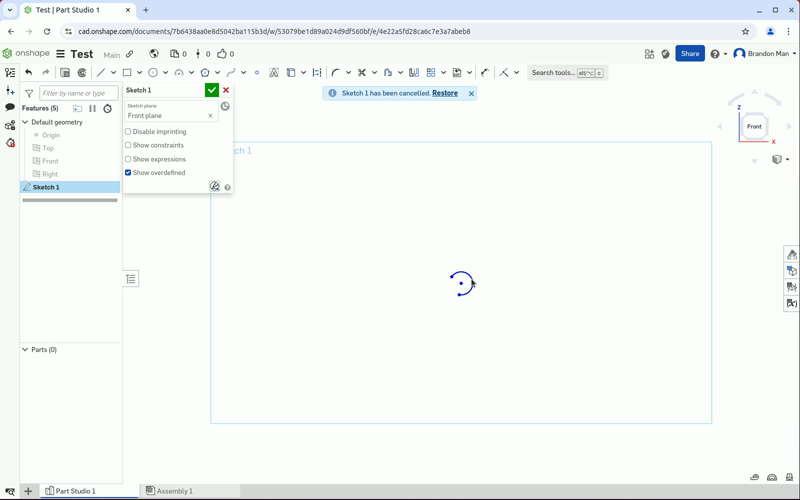
key(l)
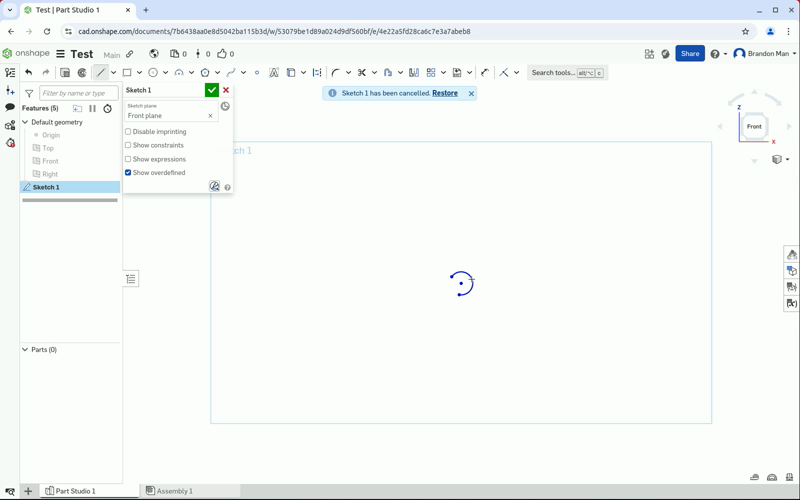
mouse_move(459, 294)
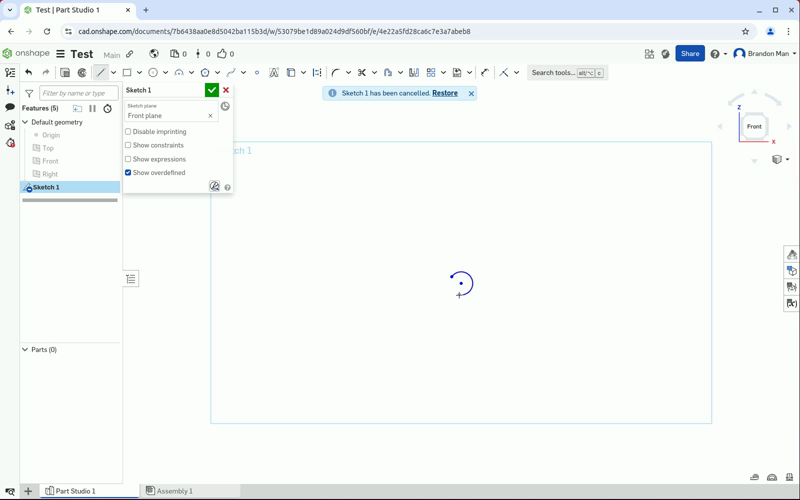
click(459, 294)
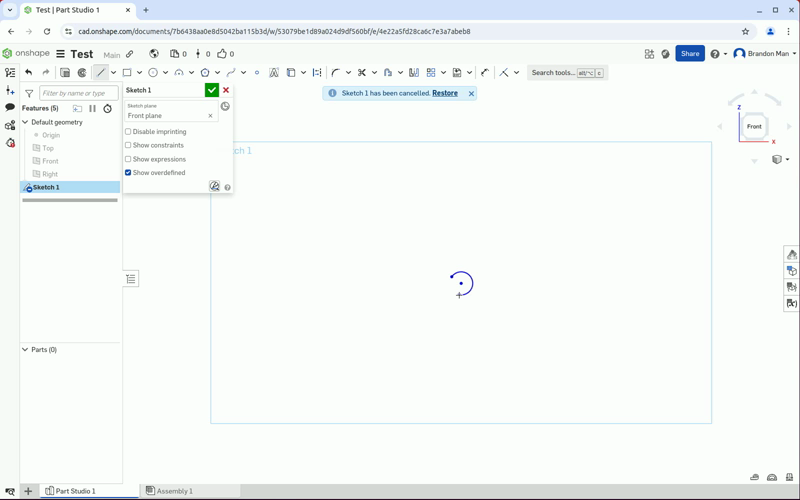
key_down(shift)
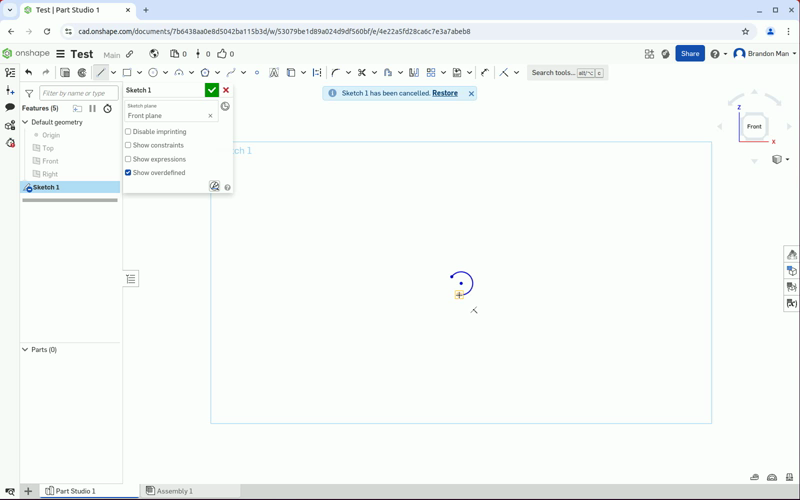
mouse_move(542, 309)
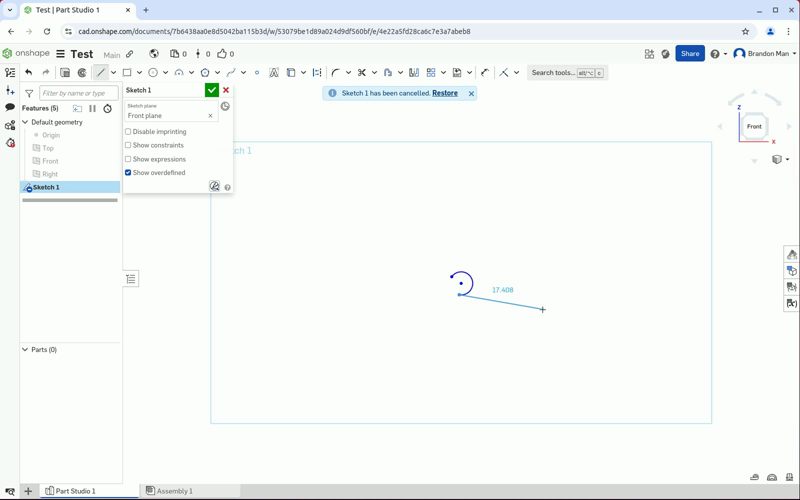
click(542, 309)
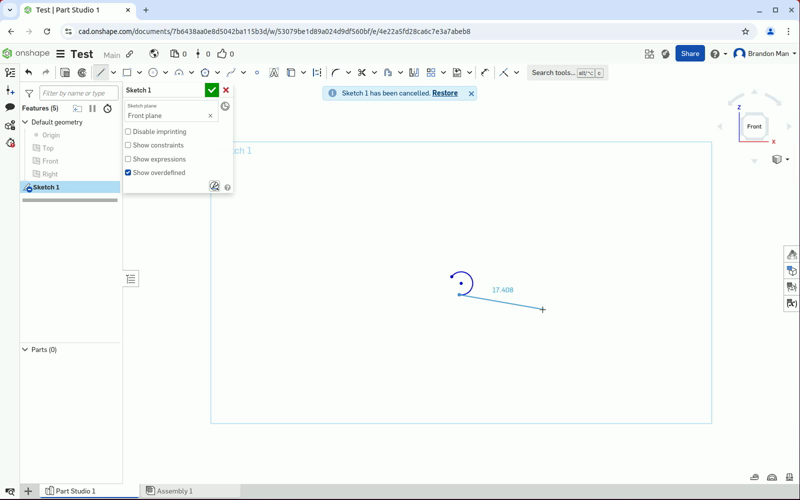
key_up(shift)
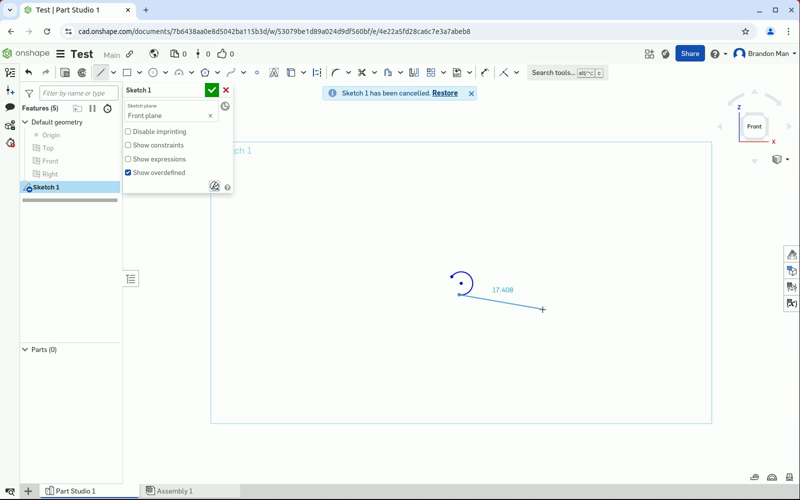
key(esc)
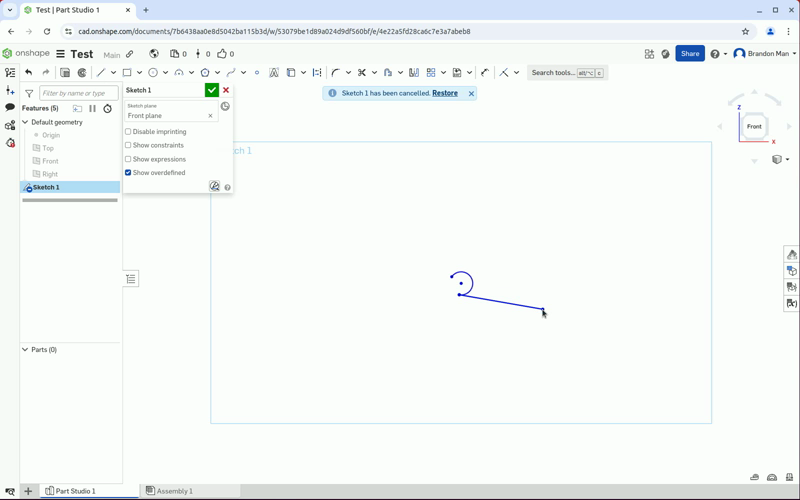
key(a)
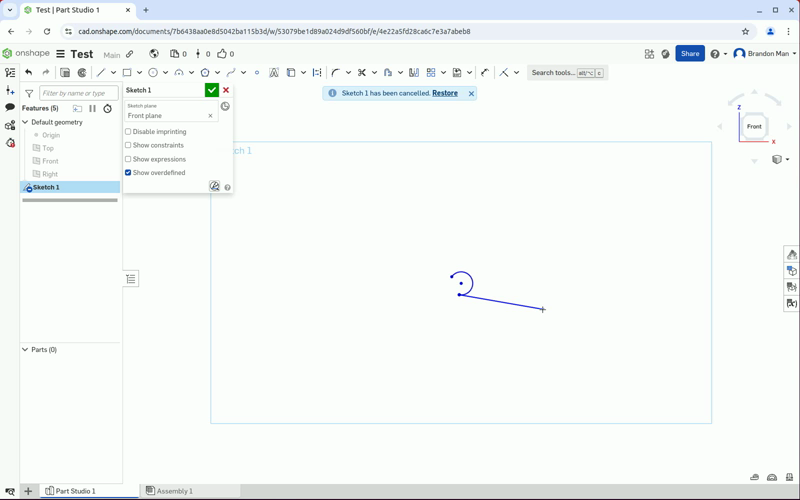
mouse_move(542, 309)
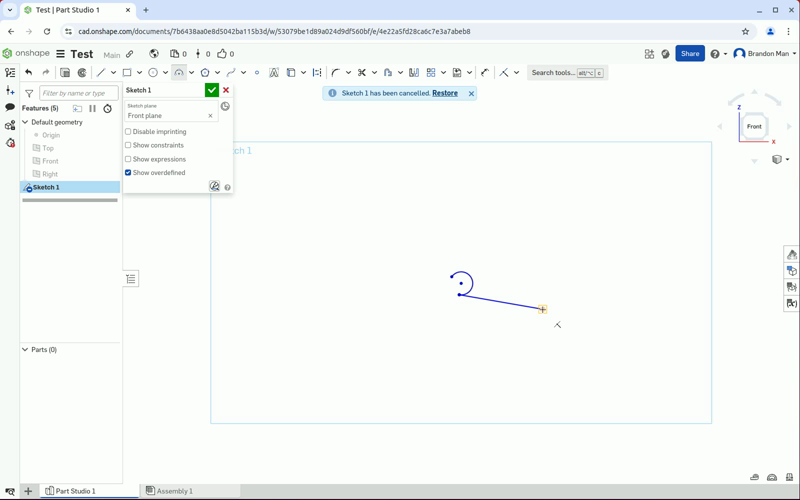
click(542, 309)
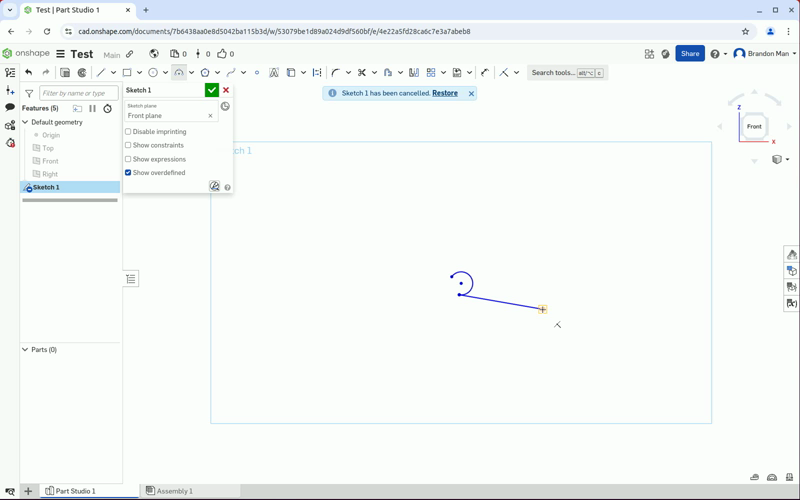
key_down(shift)
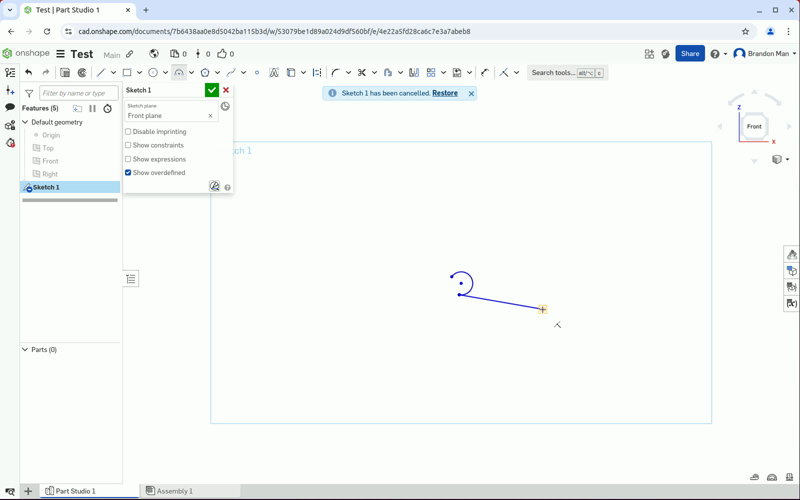
mouse_move(555, 294)
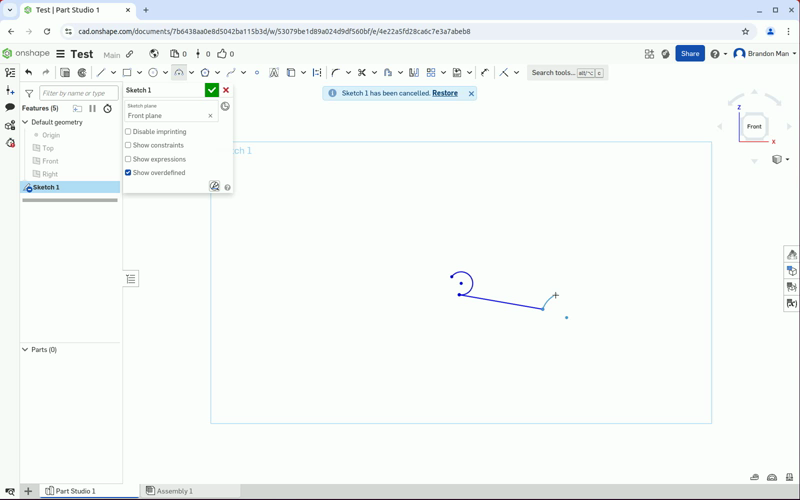
click(555, 294)
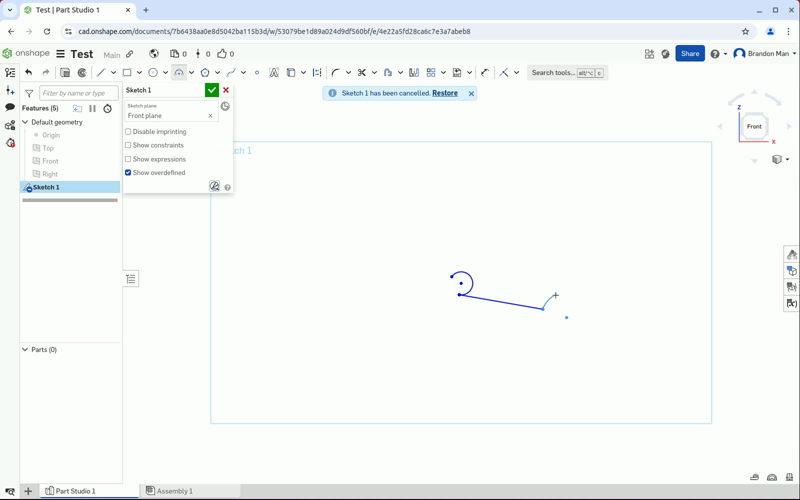
mouse_move(535, 289)
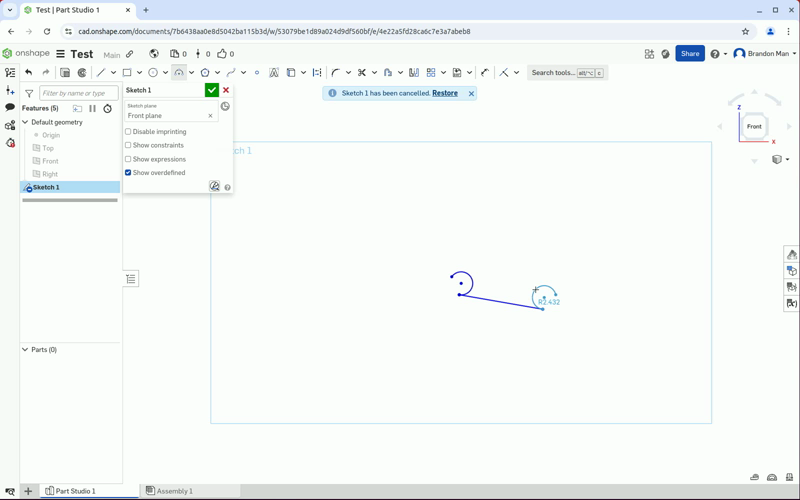
click(535, 289)
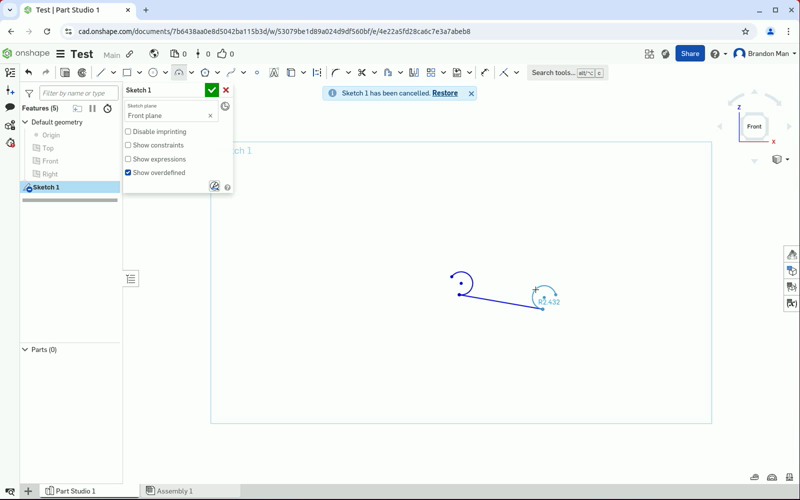
key_up(shift)
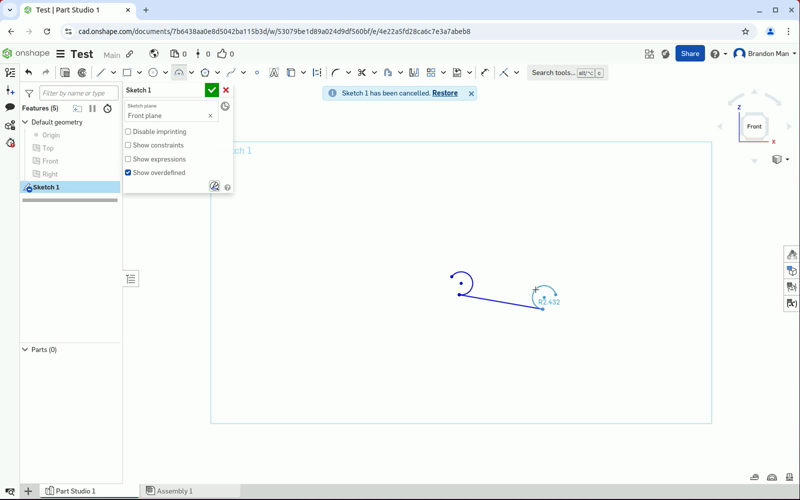
key(esc)
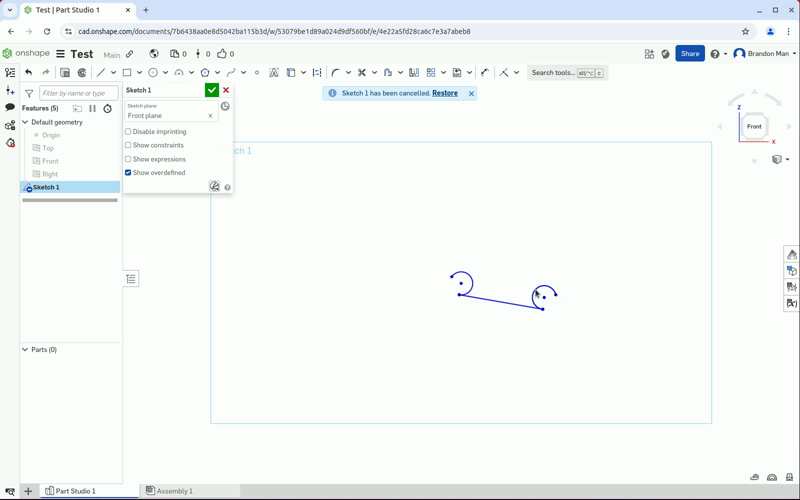
key(l)
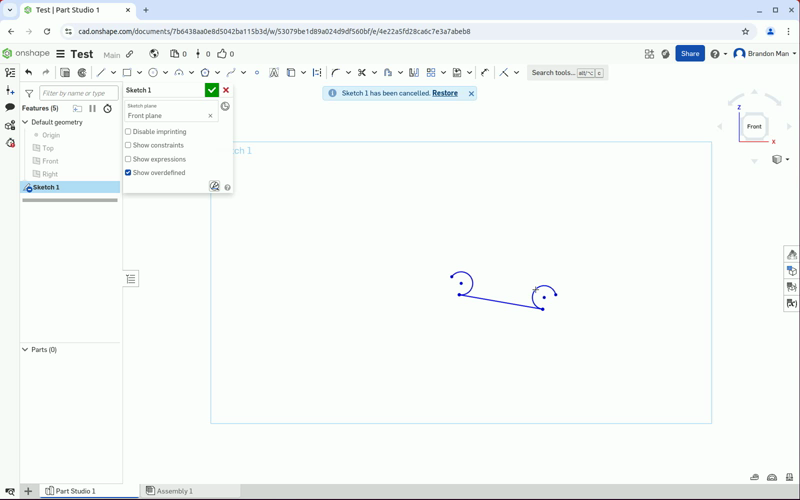
mouse_move(555, 294)
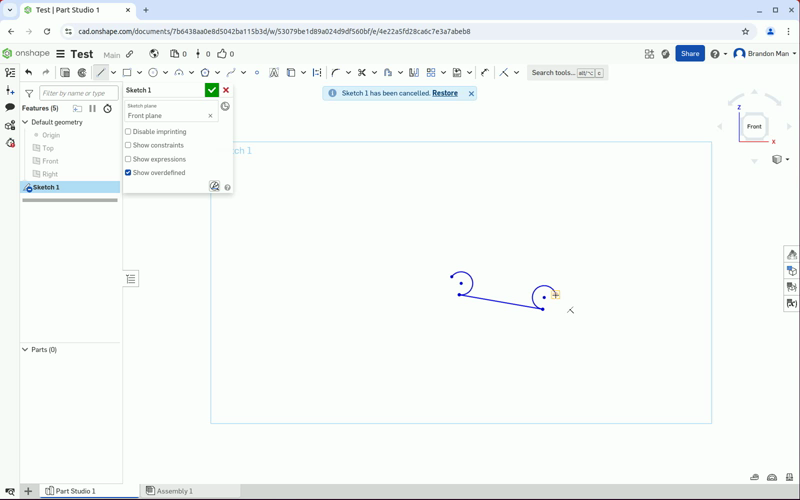
click(555, 294)
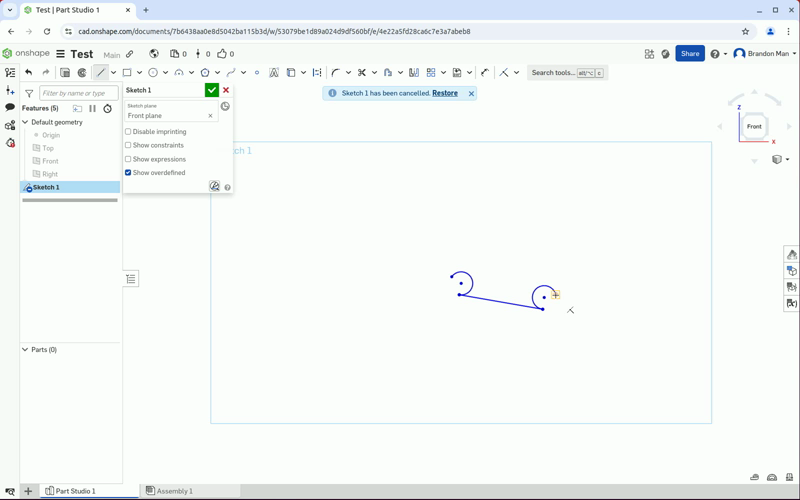
key_down(shift)
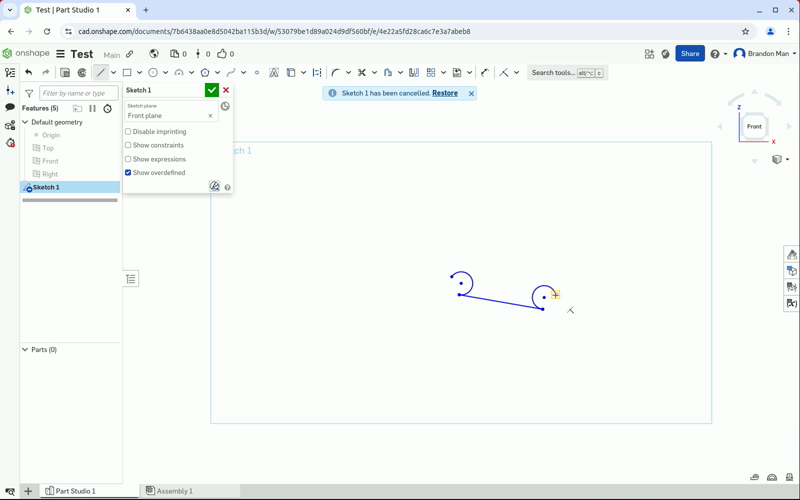
mouse_move(536, 180)
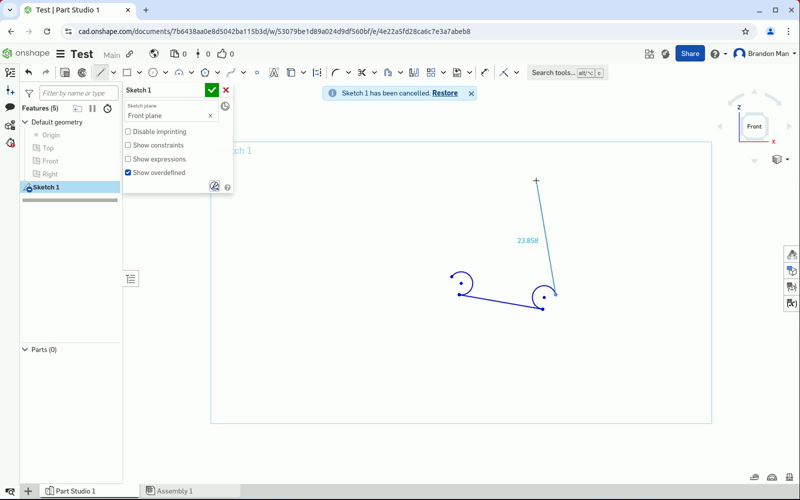
click(536, 180)
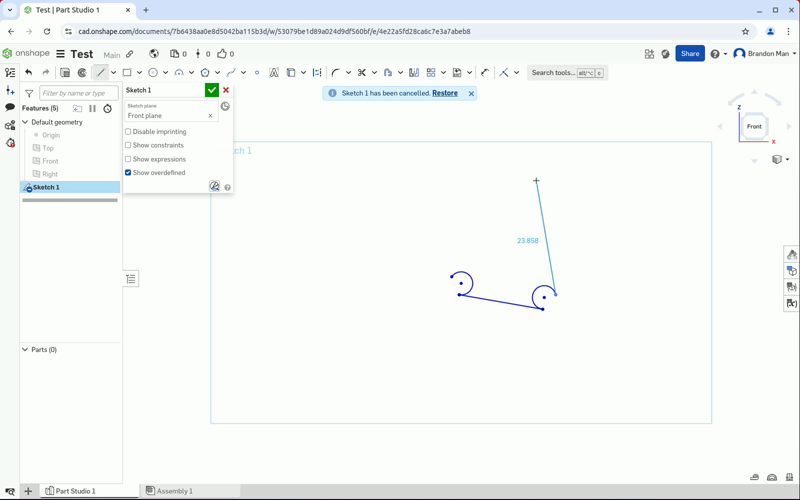
key_up(shift)
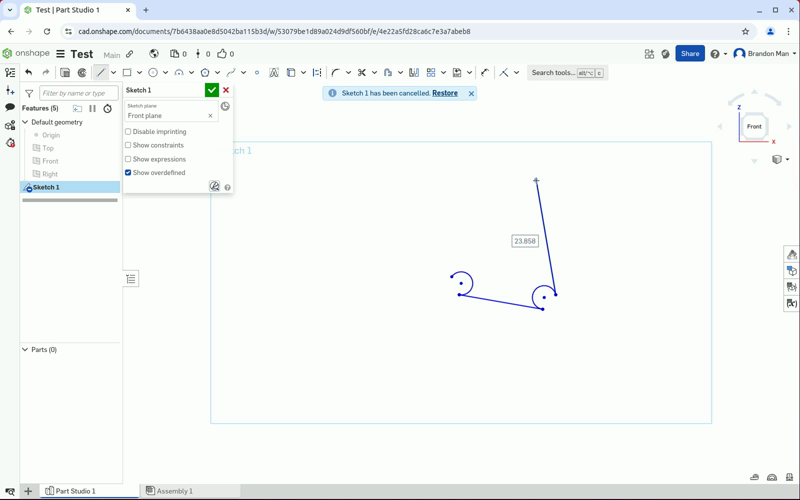
key(esc)
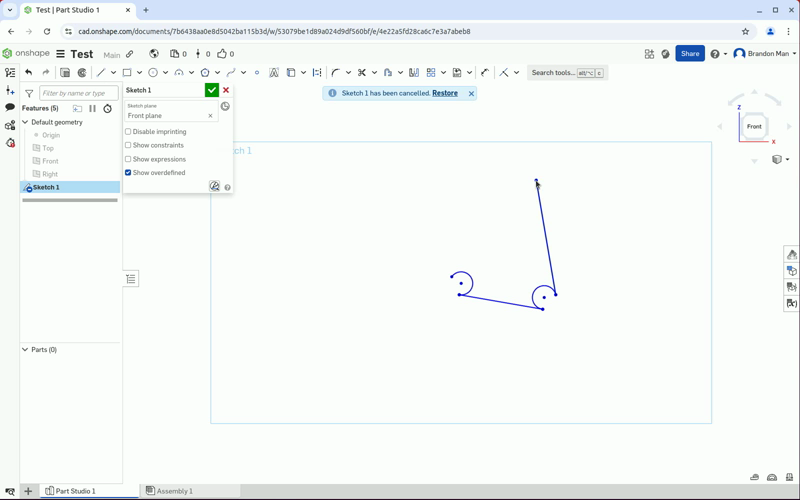
key(a)
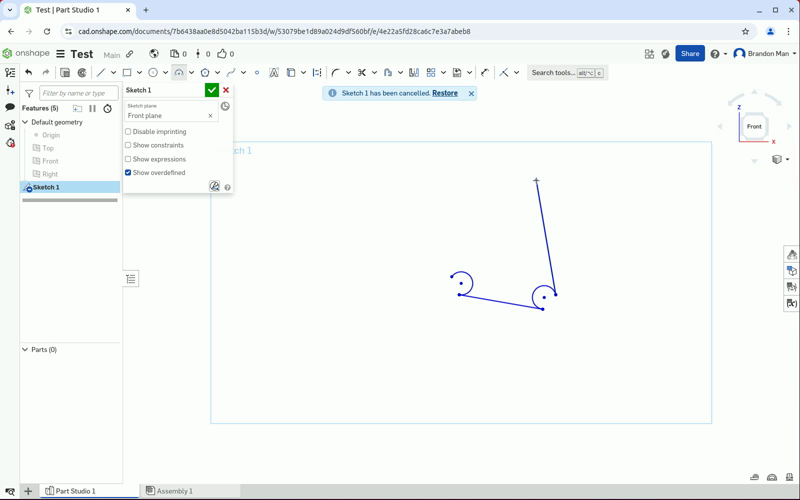
mouse_move(536, 180)
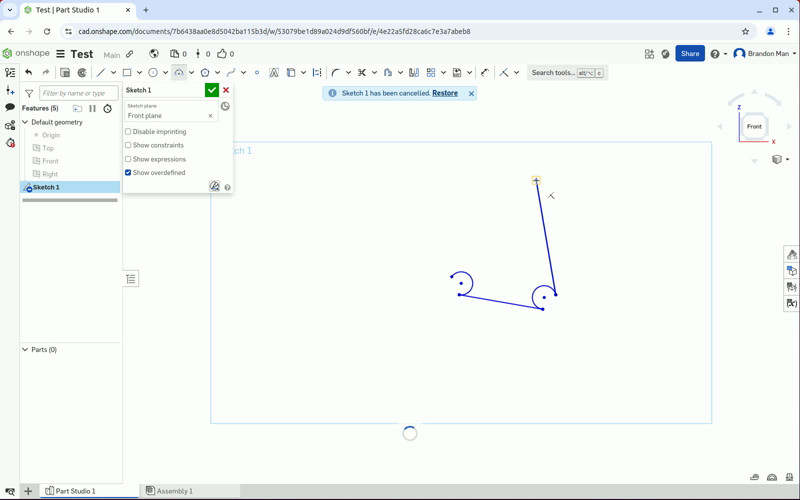
click(536, 180)
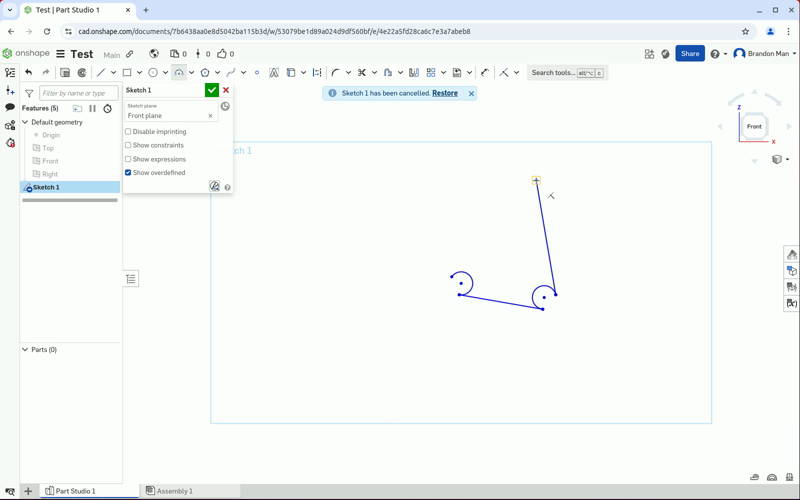
key_down(shift)
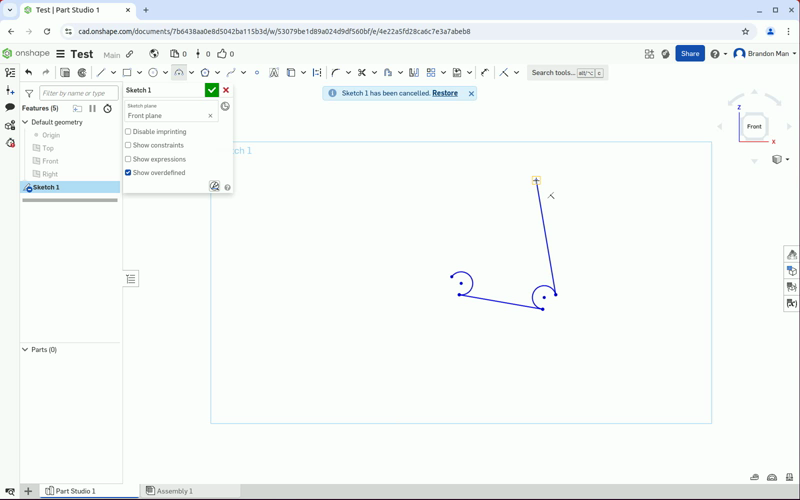
mouse_move(514, 176)
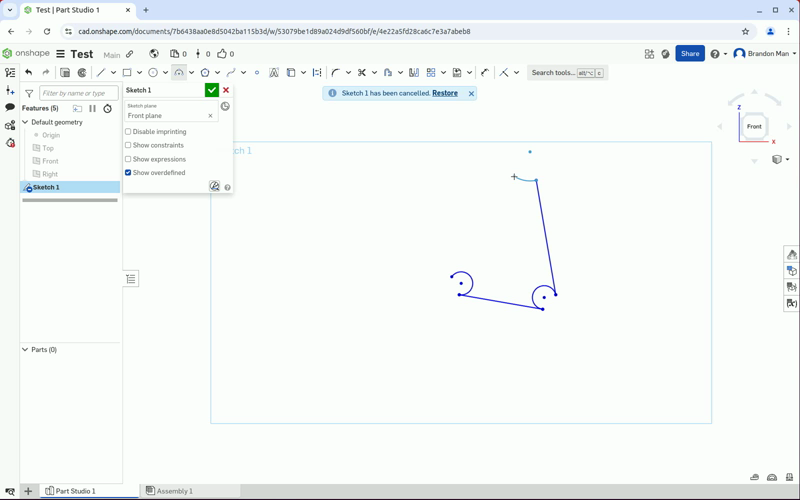
click(514, 176)
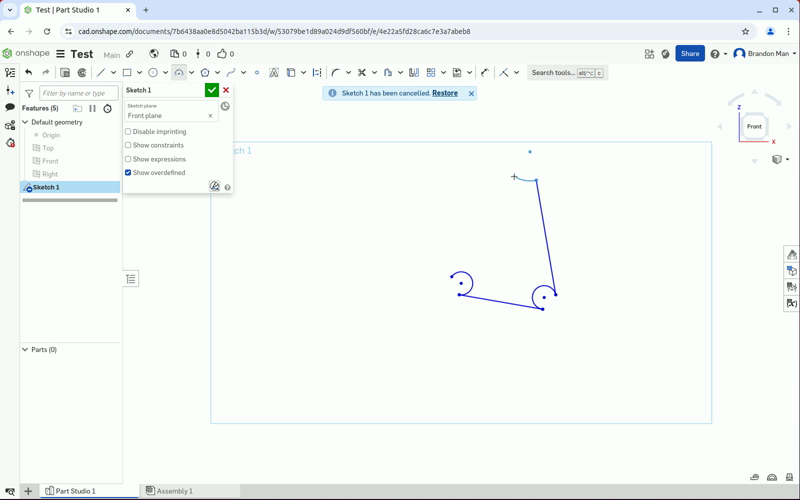
mouse_move(522, 194)
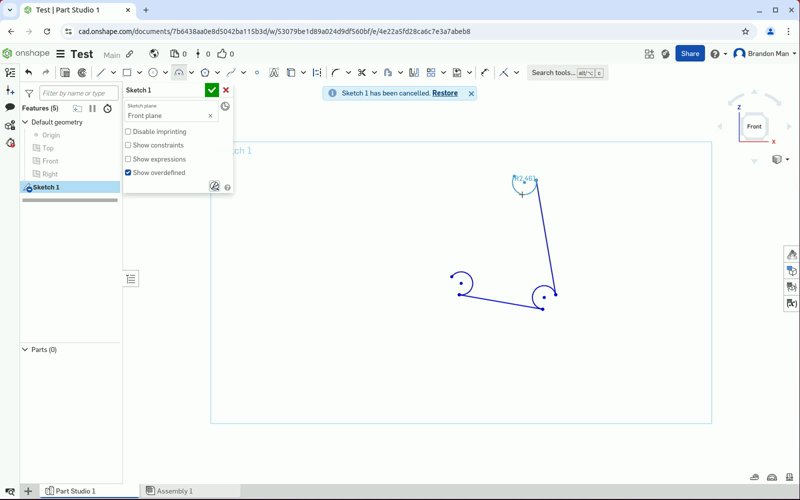
click(522, 194)
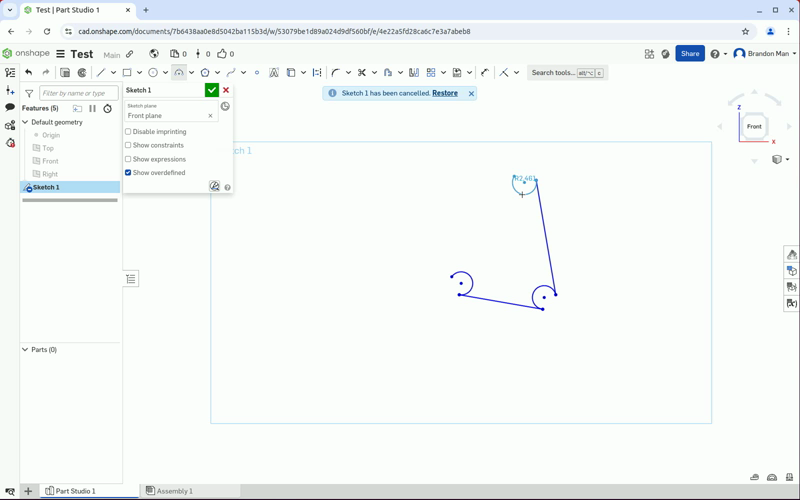
key_up(shift)
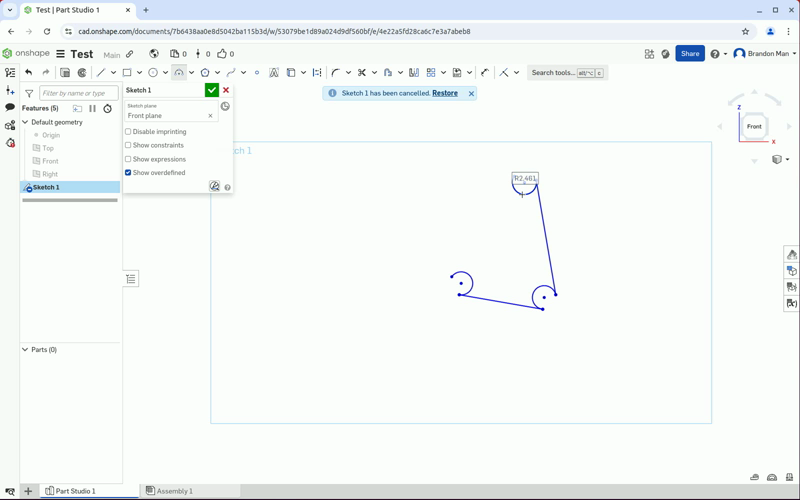
key(esc)
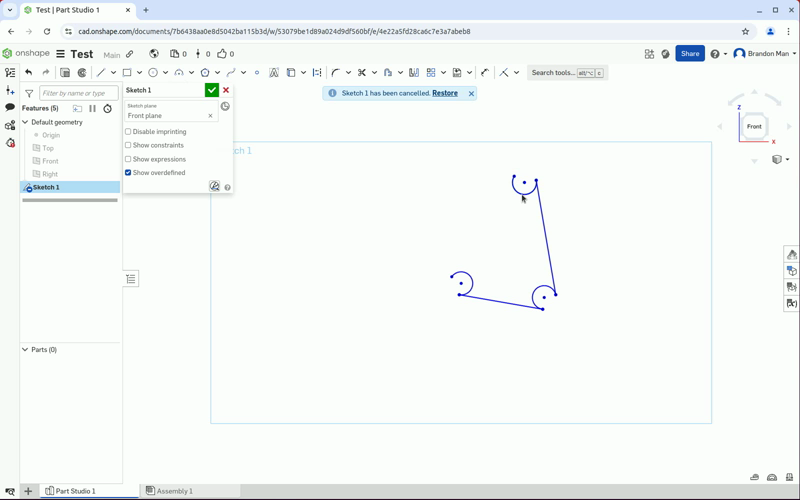
key(l)
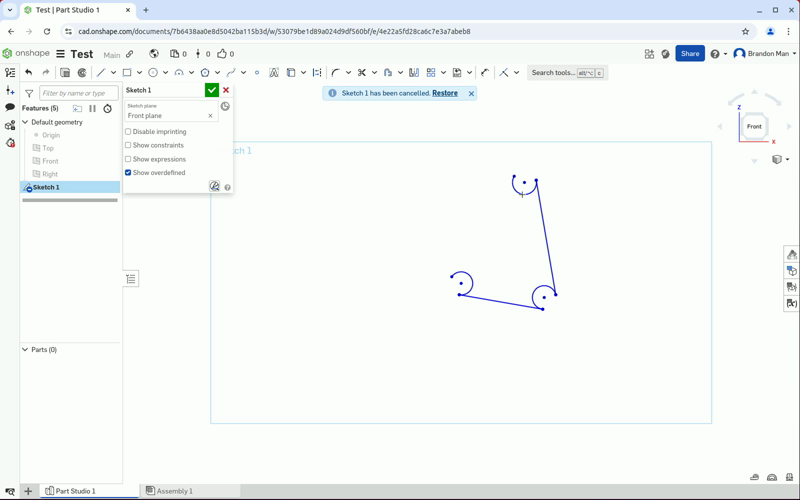
mouse_move(514, 176)
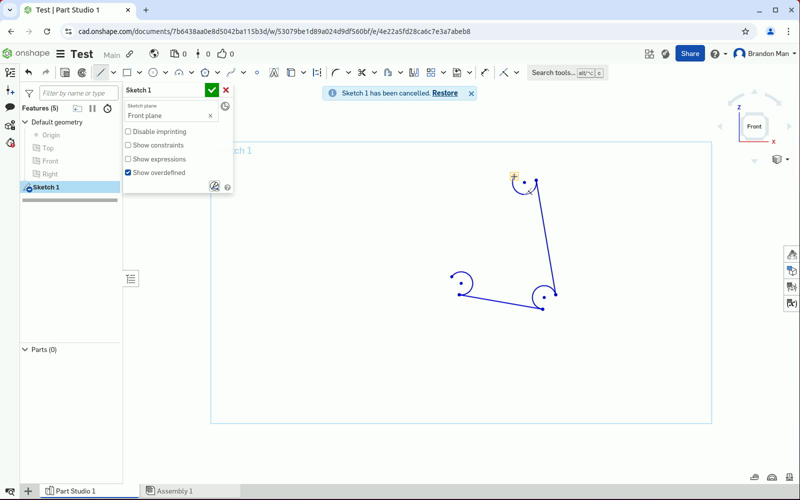
click(514, 176)
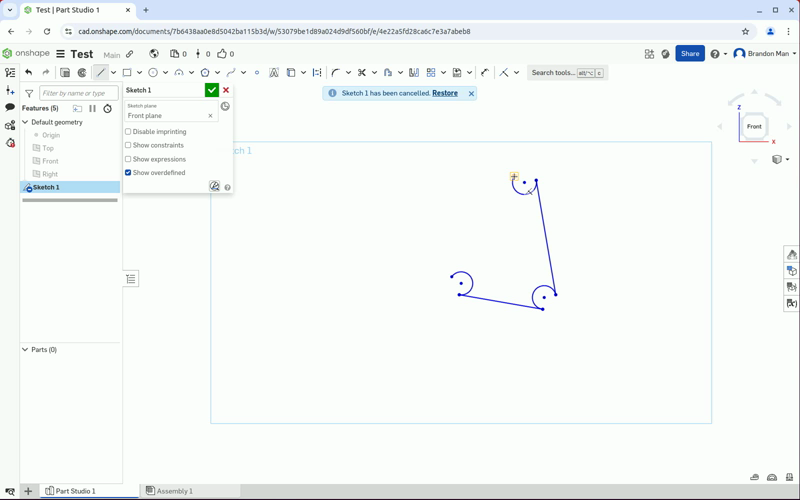
key_down(shift)
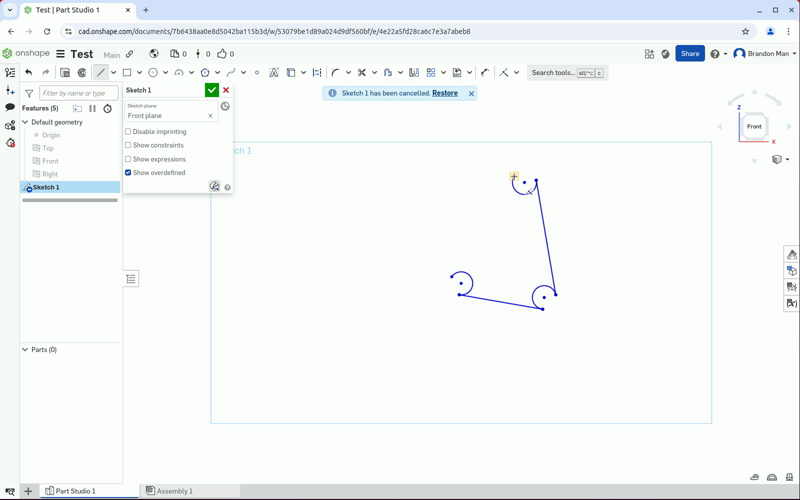
mouse_move(451, 276)
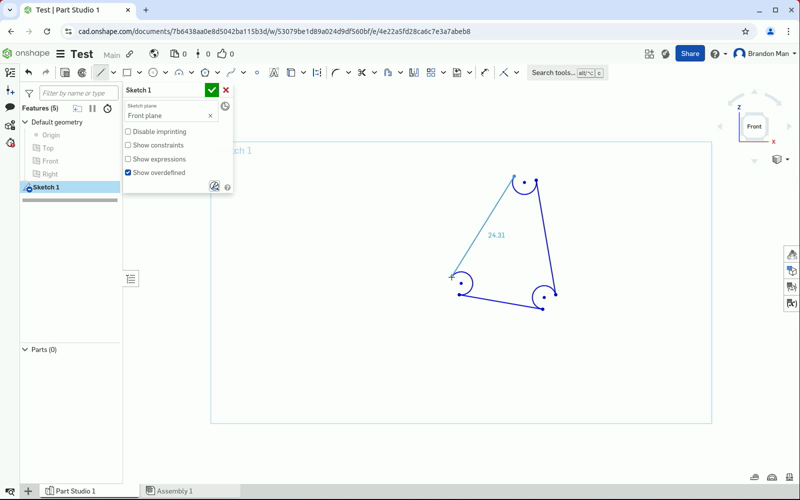
key_up(shift)
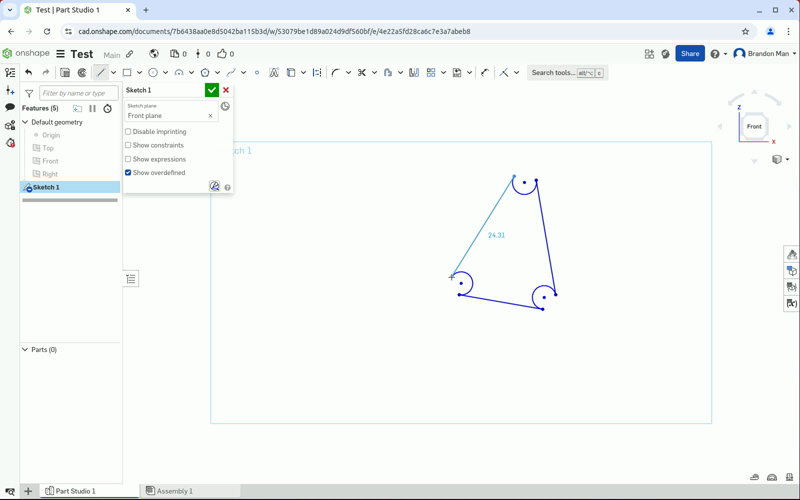
click(451, 276)
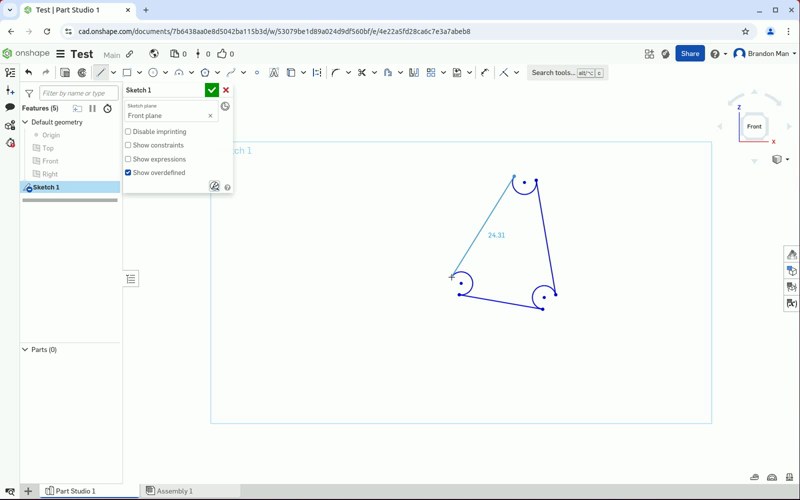
key(esc)
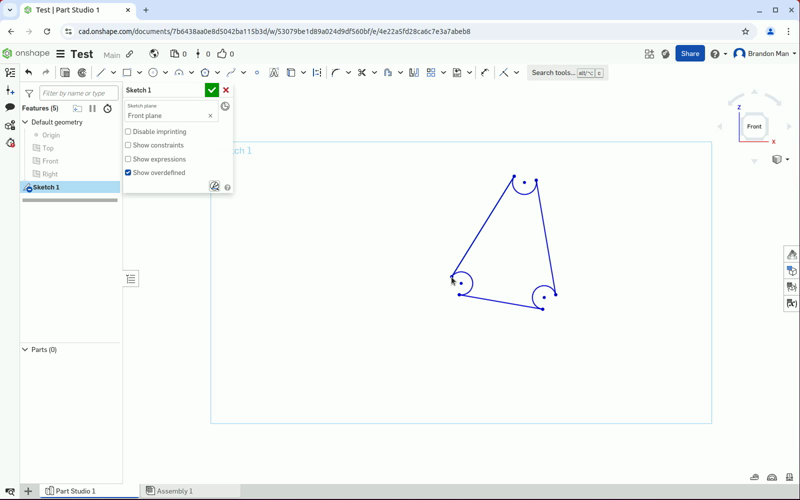
mouse_move(486, 231)
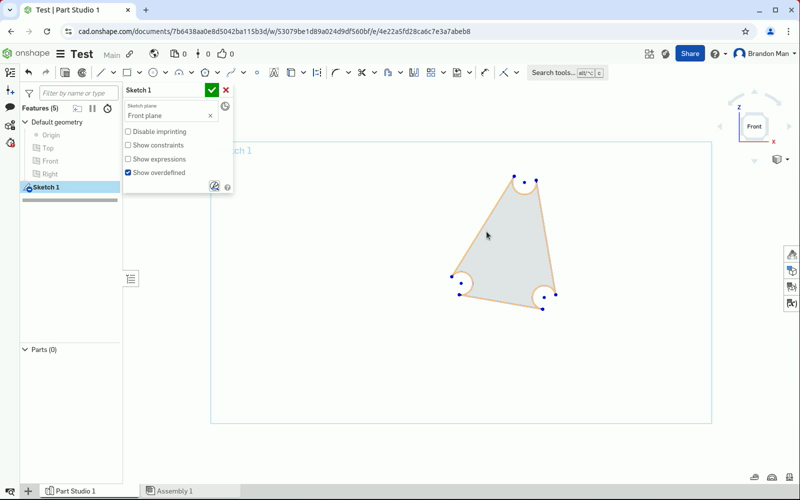
click(486, 231)
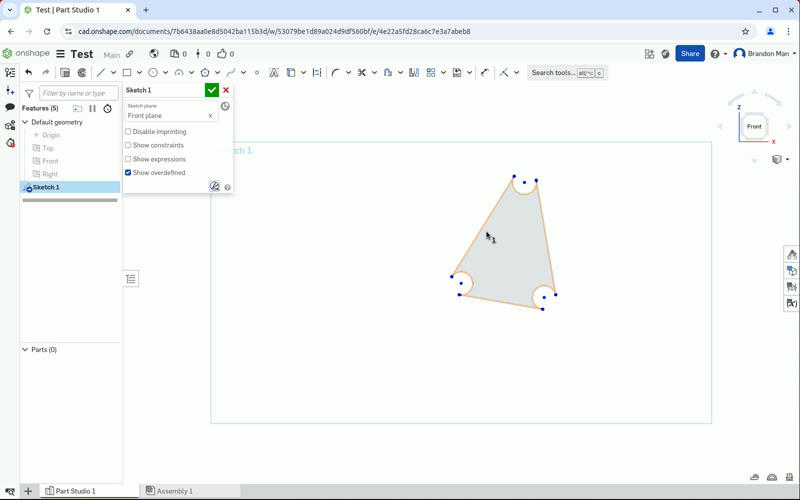
mouse_move(73, 352)
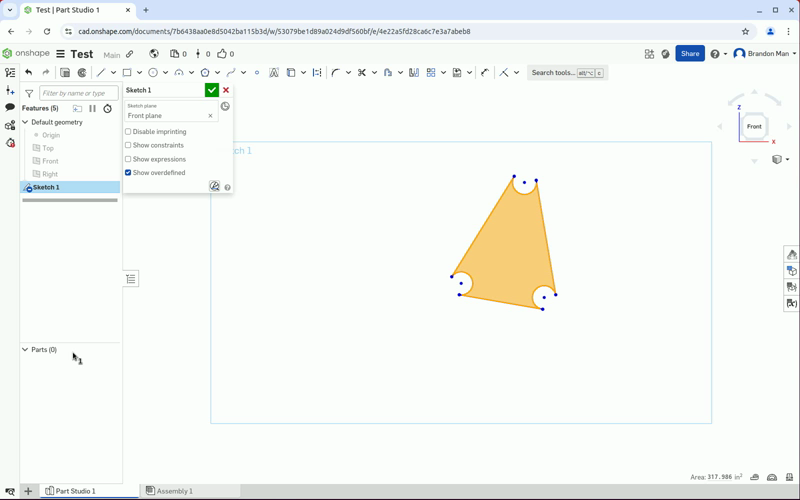
key(shift+y)
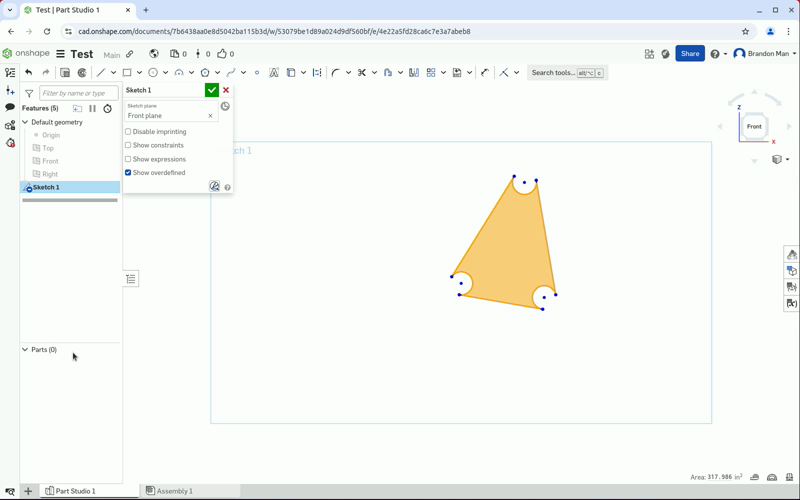
key(shift+e)
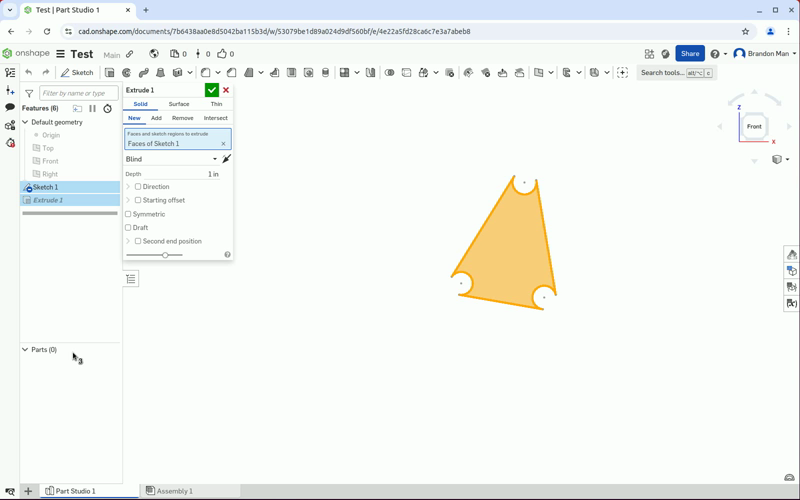
mouse_move(143, 106)
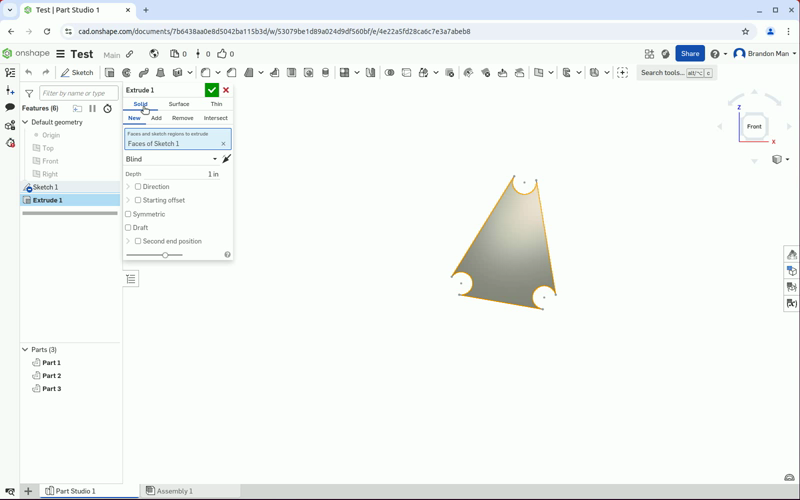
click(143, 106)
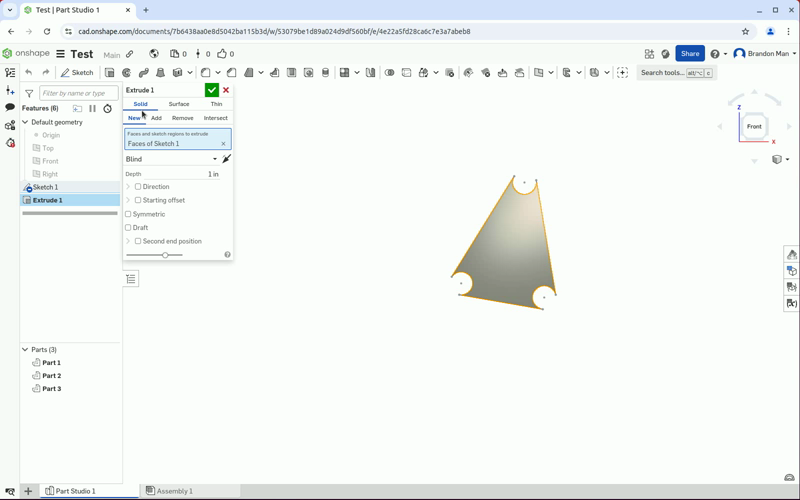
mouse_move(137, 120)
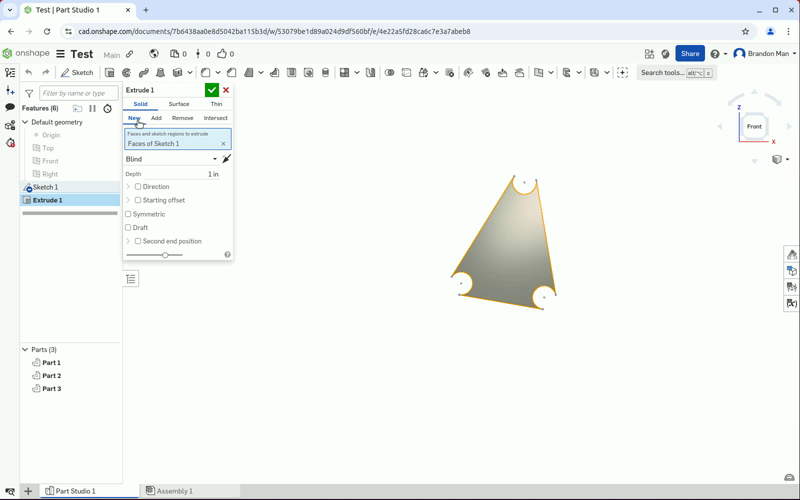
click(137, 120)
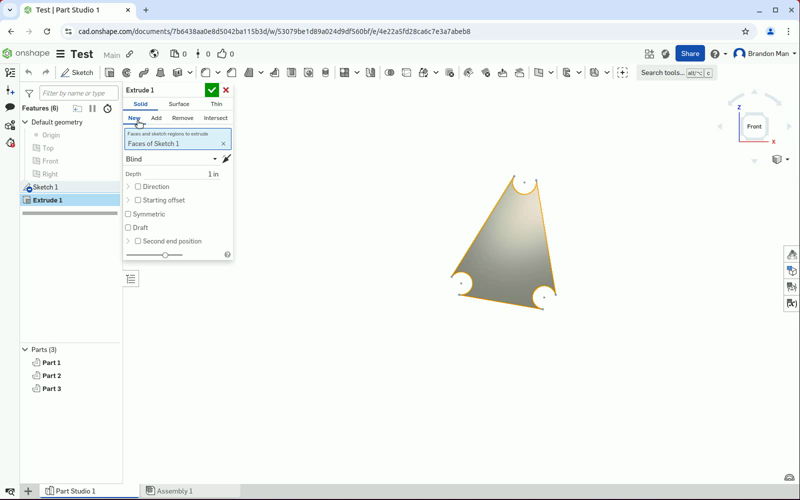
key(tab, 4)
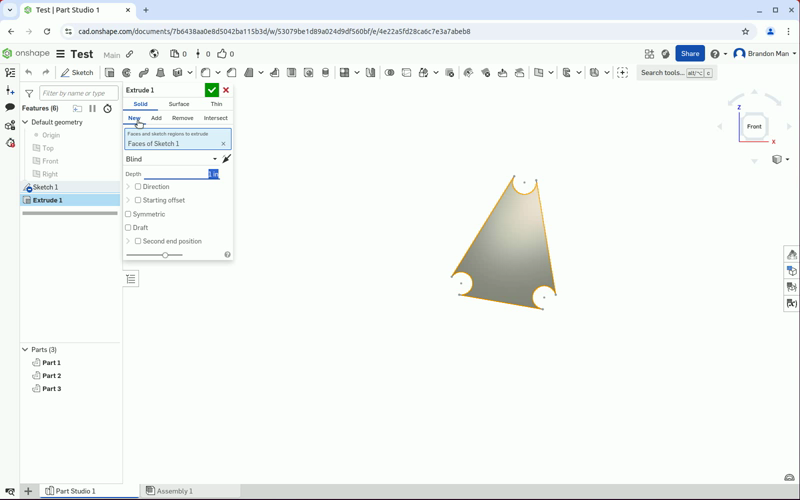
text(1.444)
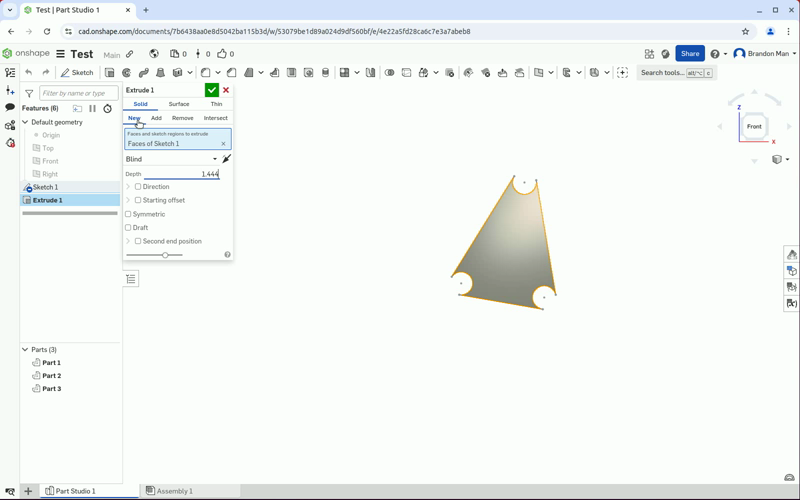
key(enter)
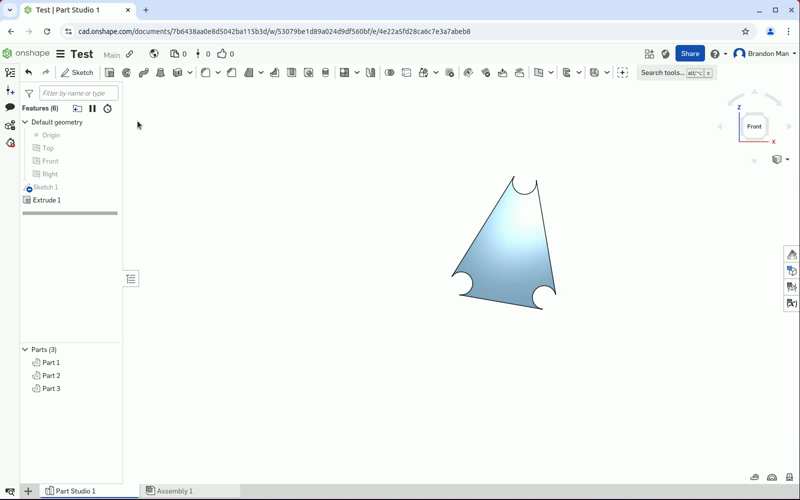
key(shift+h)
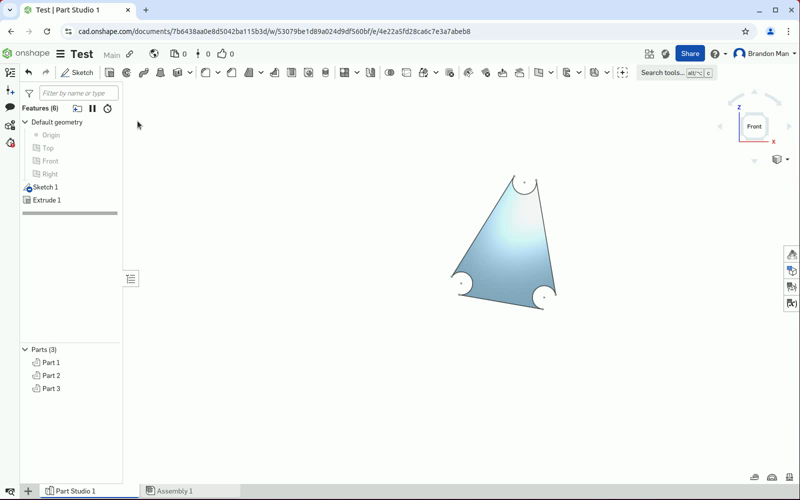
key(shift+h)
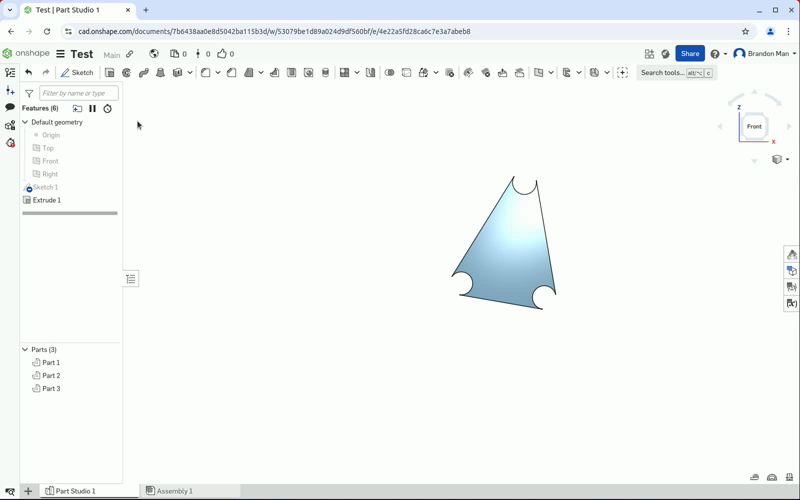
mouse_move(73, 189)
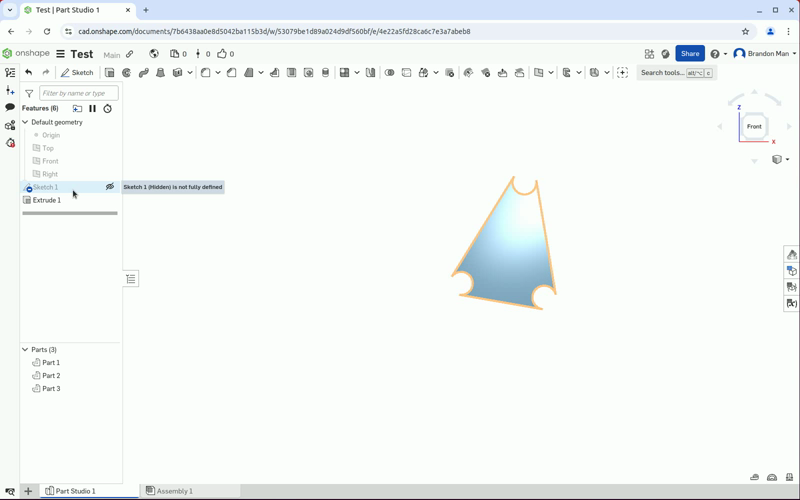
click(73, 189)
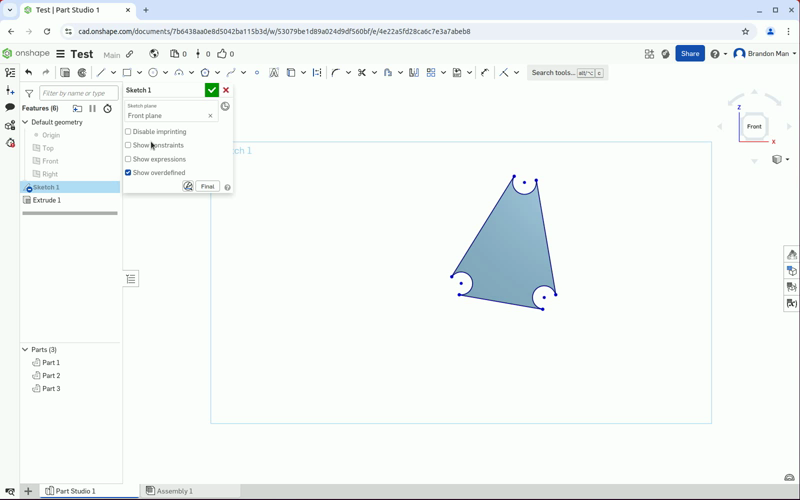
mouse_move(229, 92)
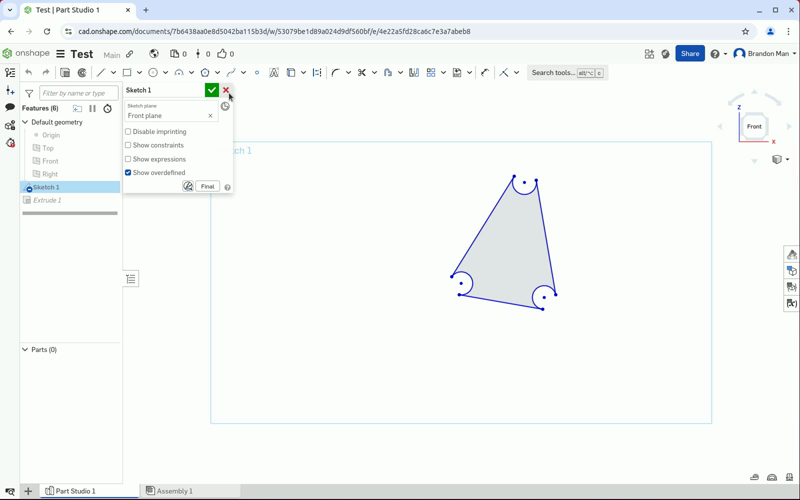
click(229, 92)
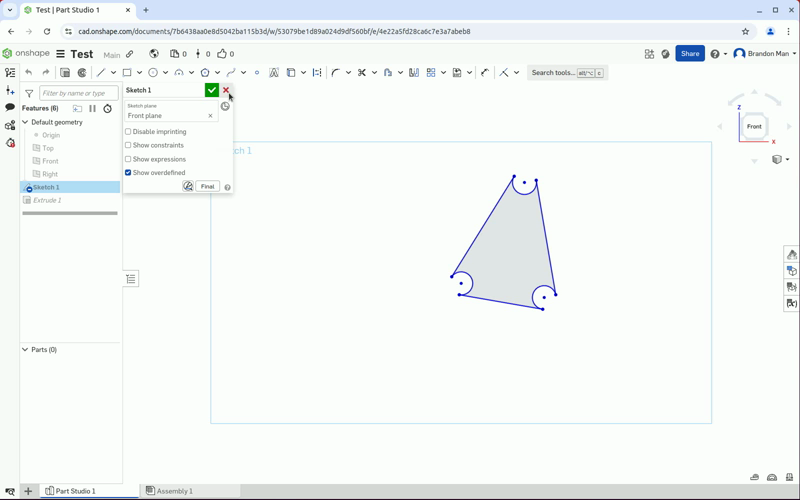
key(shift+s)
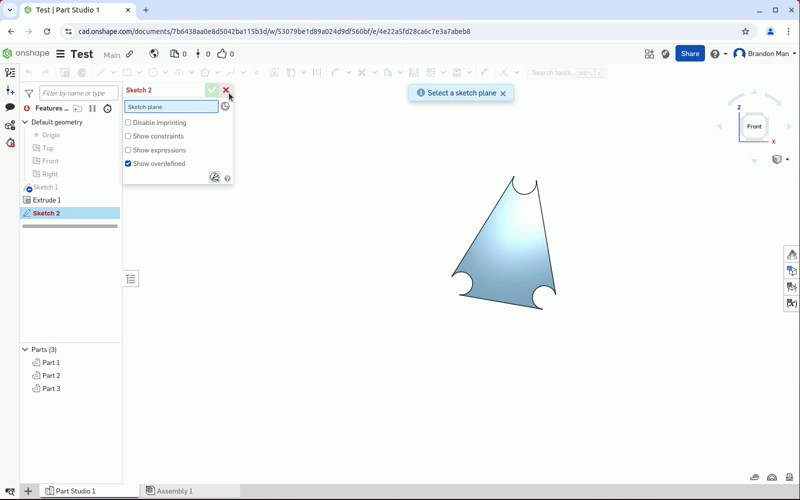
mouse_move(73, 163)
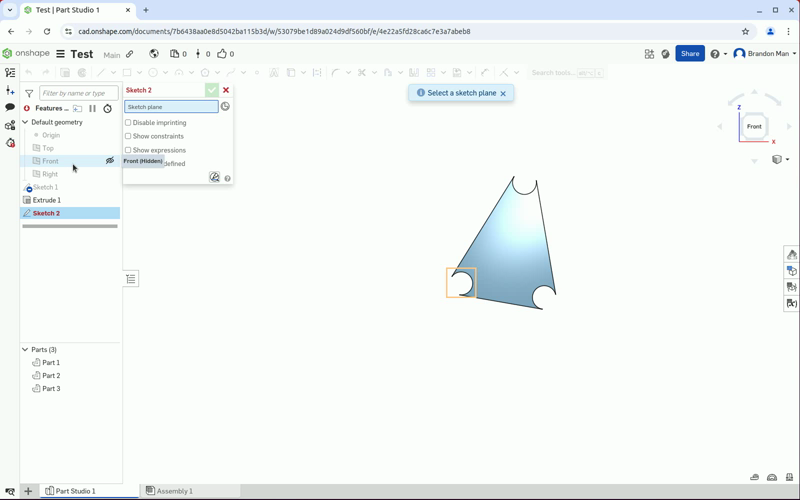
click(73, 163)
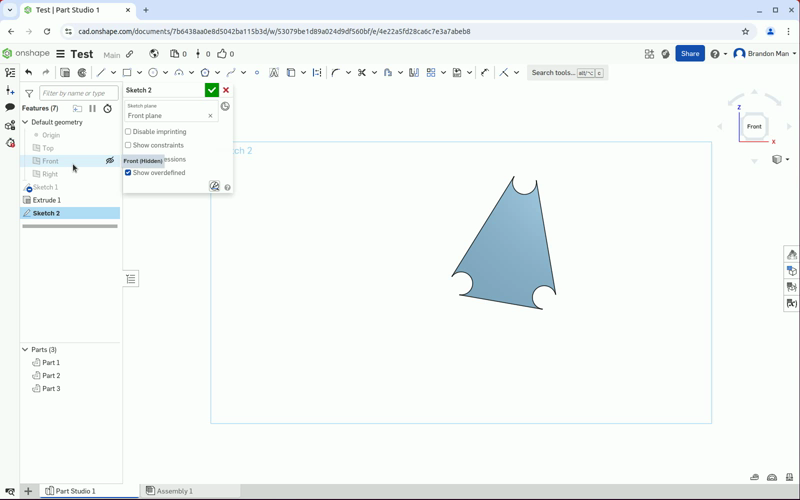
mouse_move(73, 352)
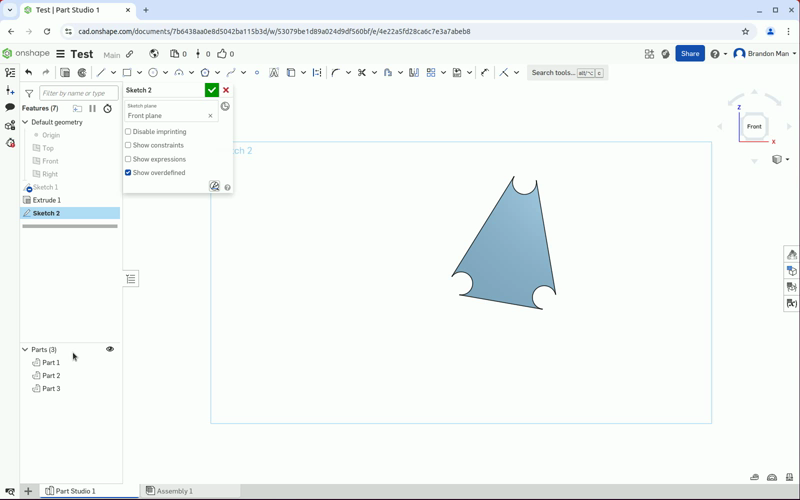
key(y)
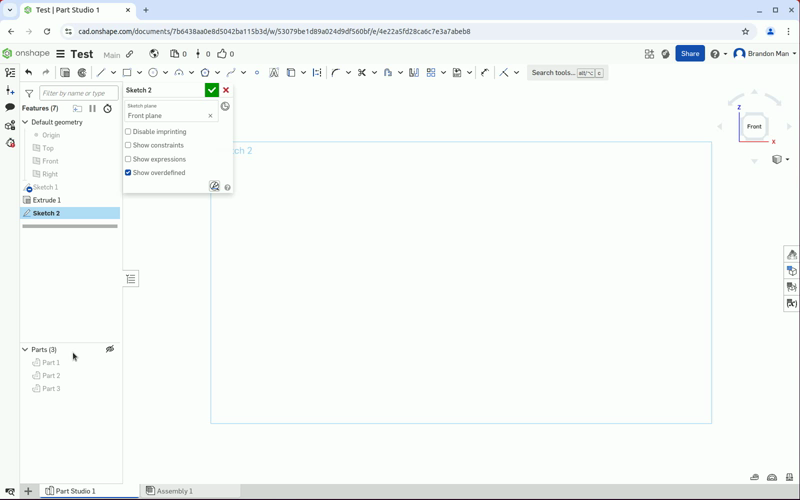
key(c)
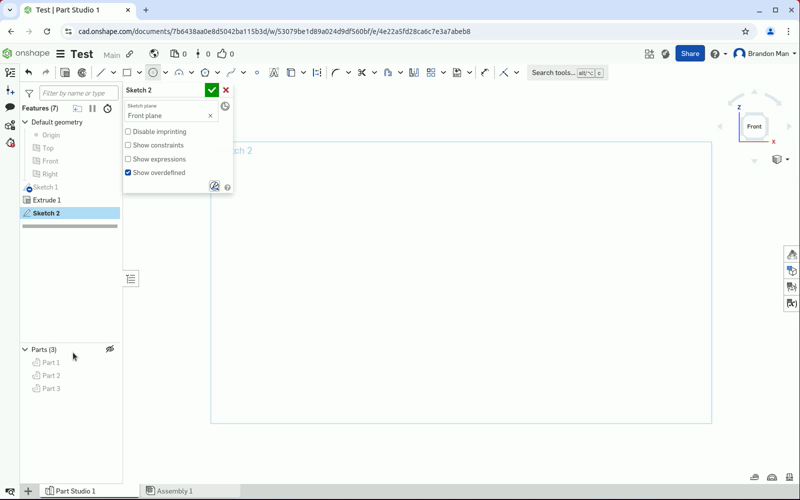
key_down(shift)
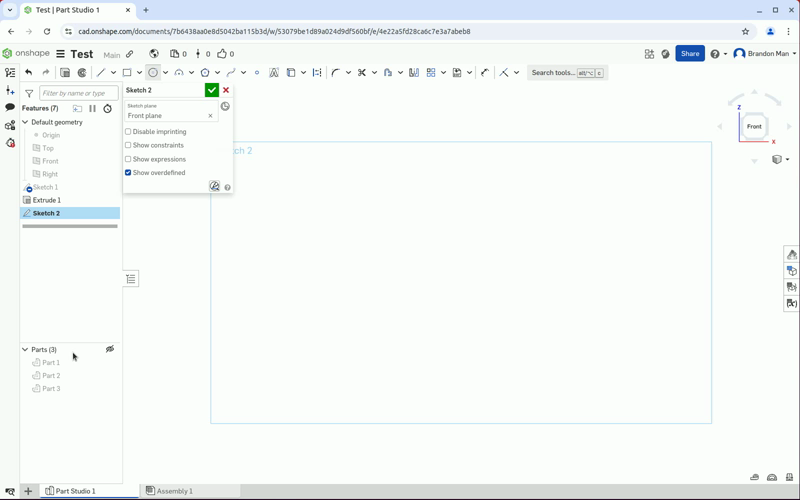
mouse_move(461, 282)
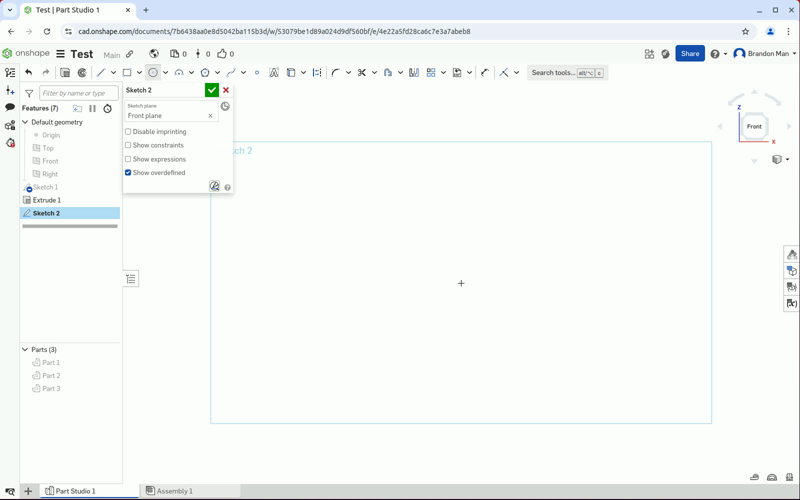
click(461, 282)
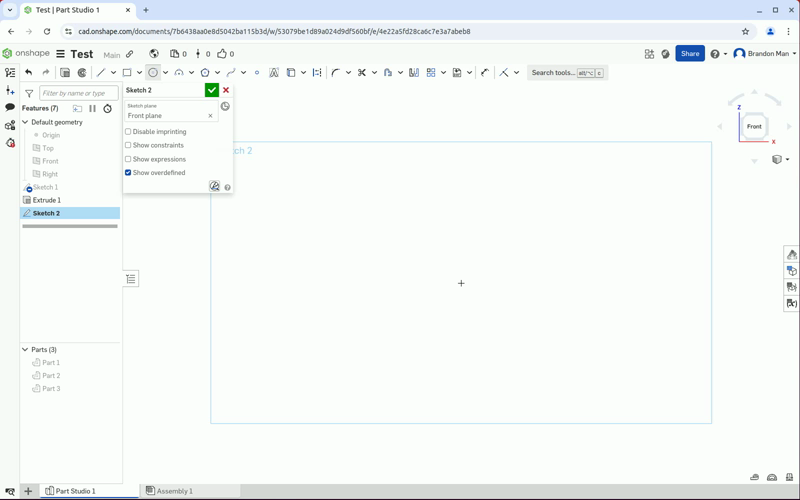
key_up(shift)
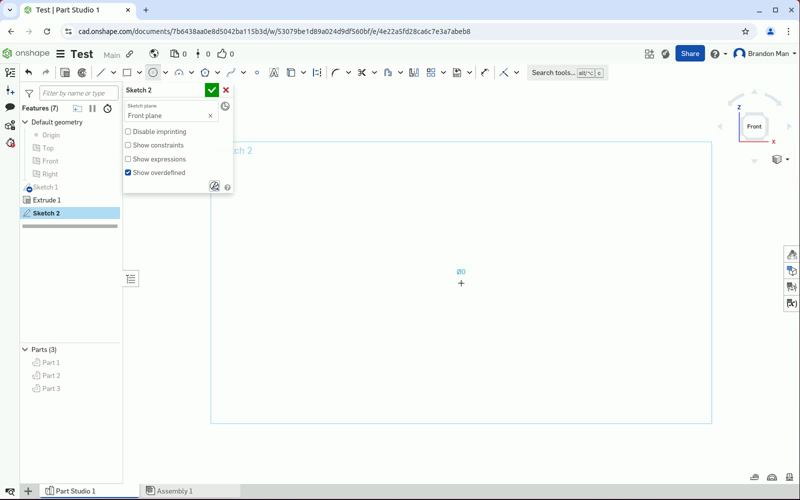
mouse_move(473, 282)
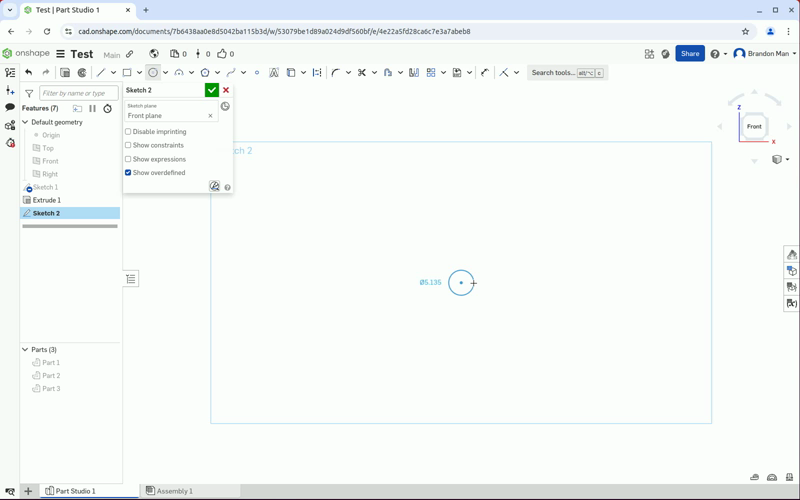
click(473, 282)
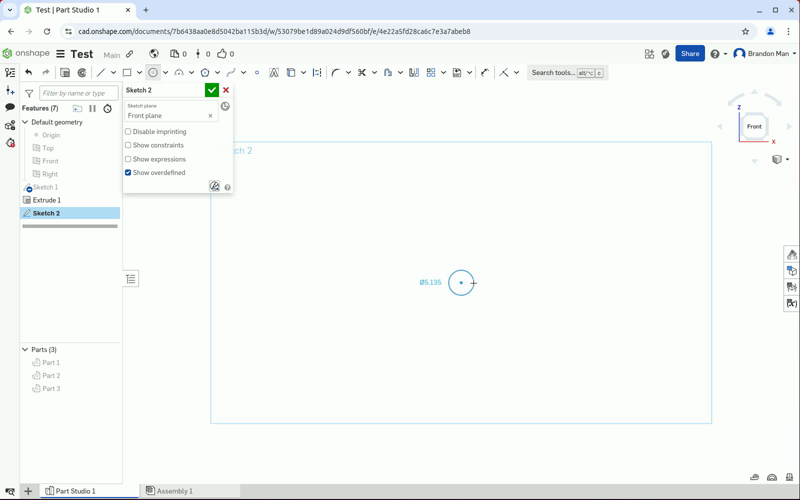
key(esc)
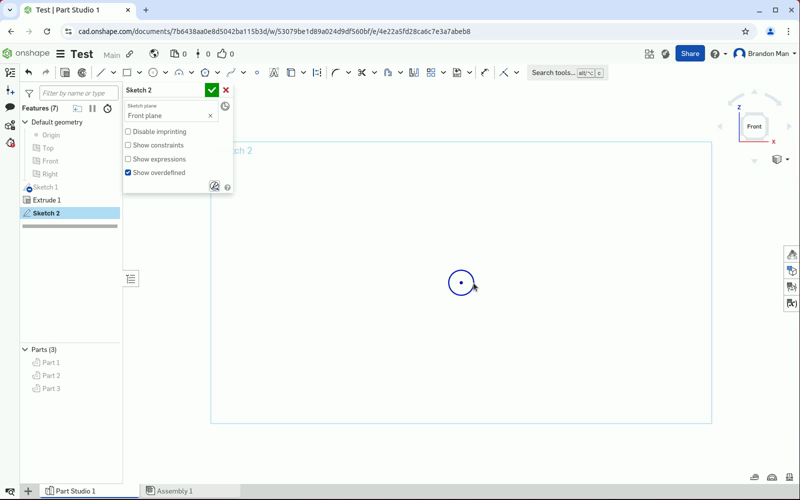
mouse_move(468, 283)
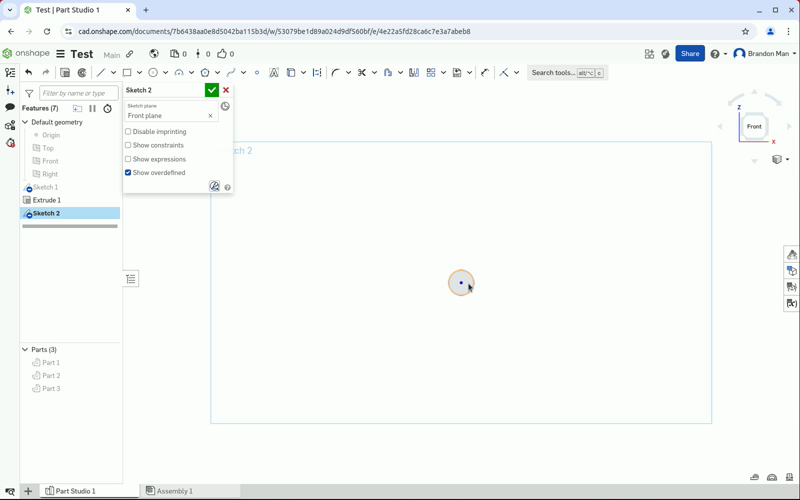
scroll(6)
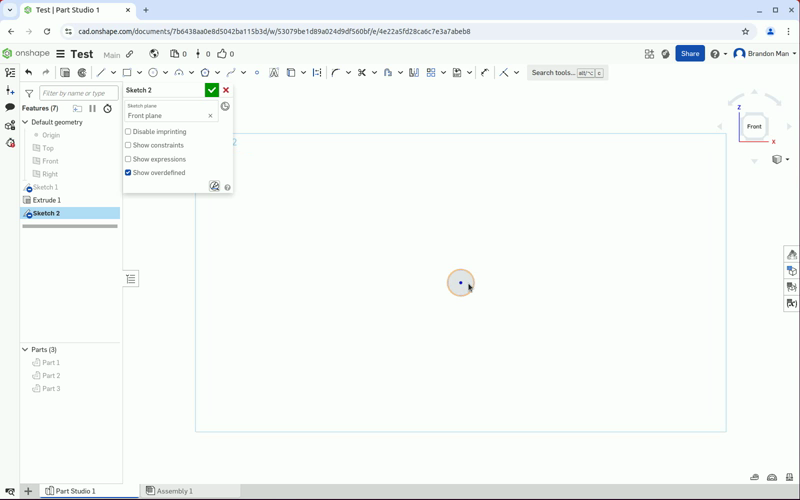
scroll(6)
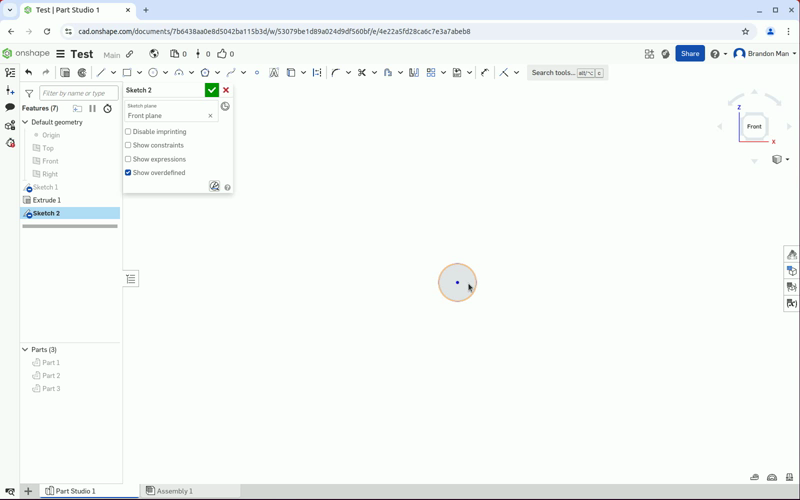
scroll(6)
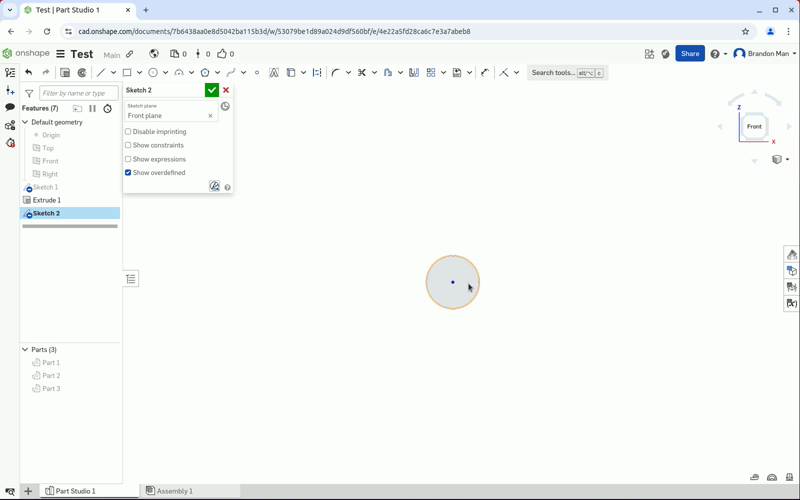
scroll(6)
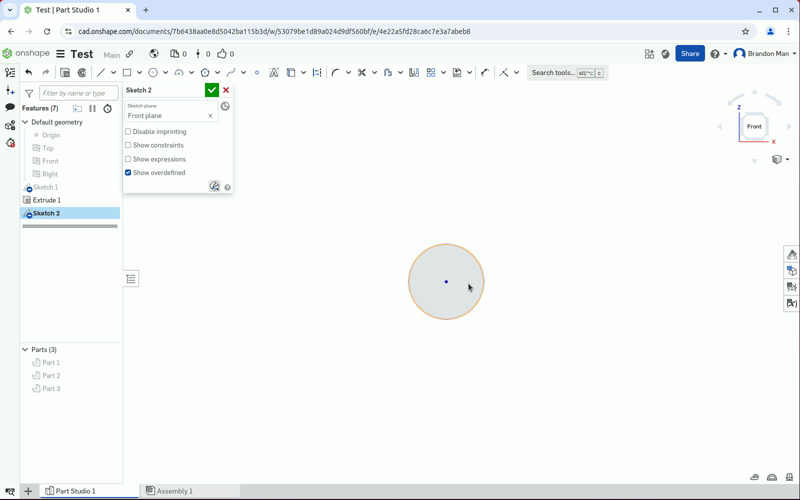
scroll(6)
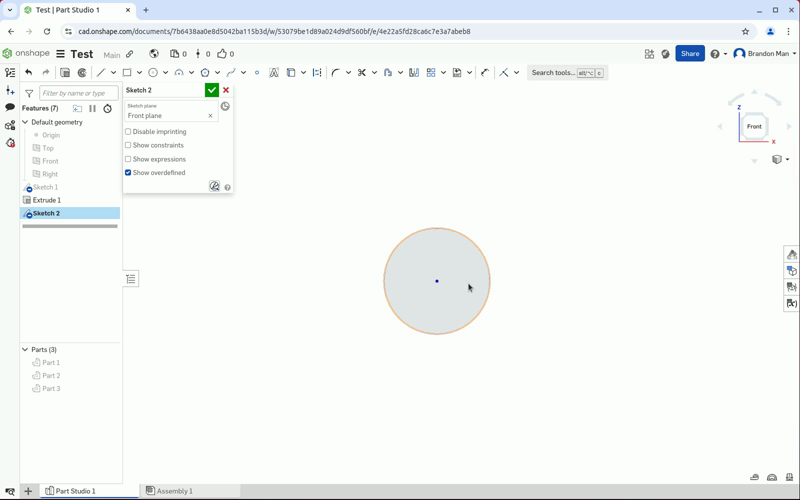
scroll(6)
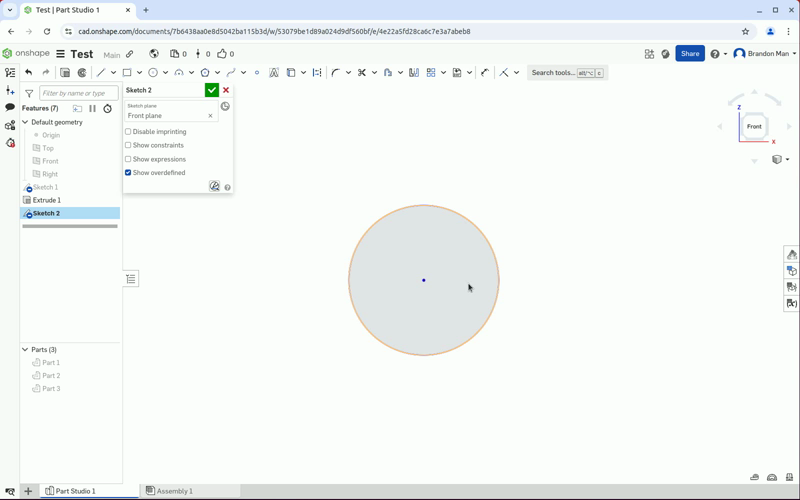
scroll(6)
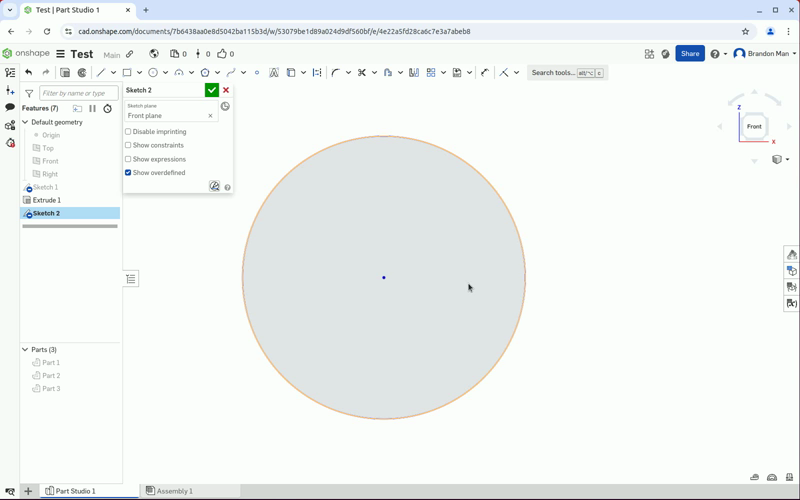
click(468, 283)
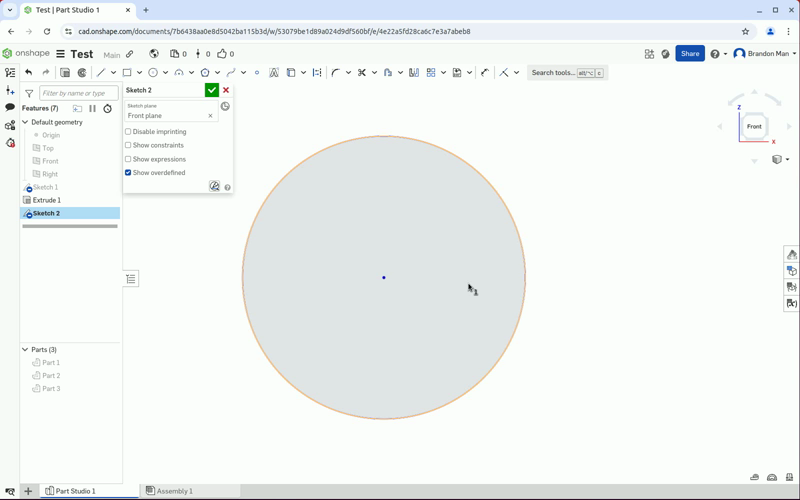
scroll(-6)
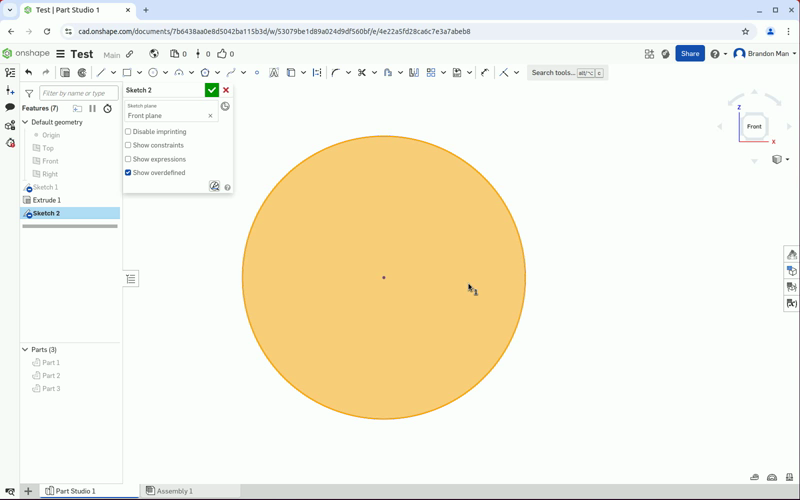
scroll(-6)
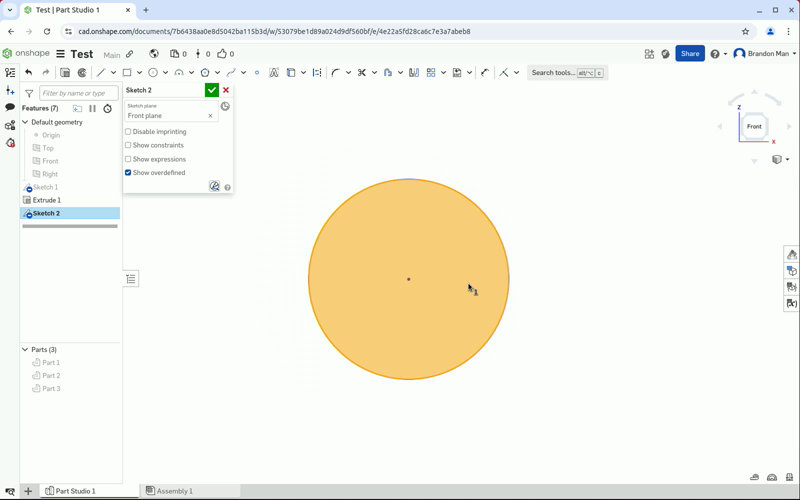
scroll(-6)
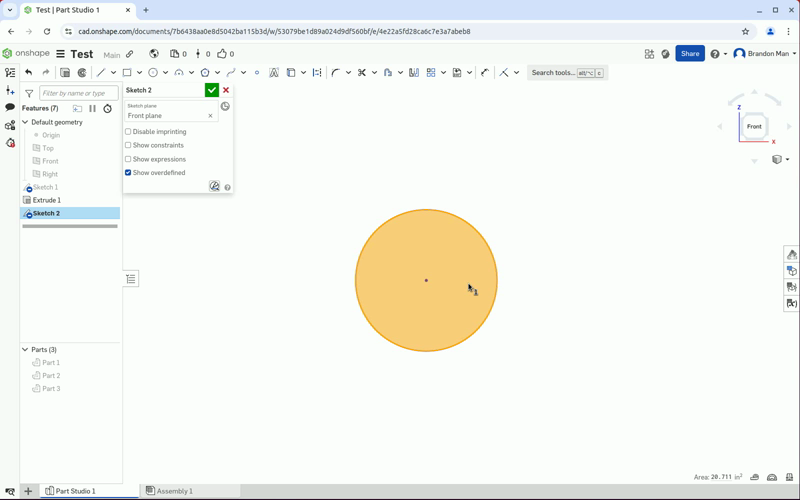
scroll(-6)
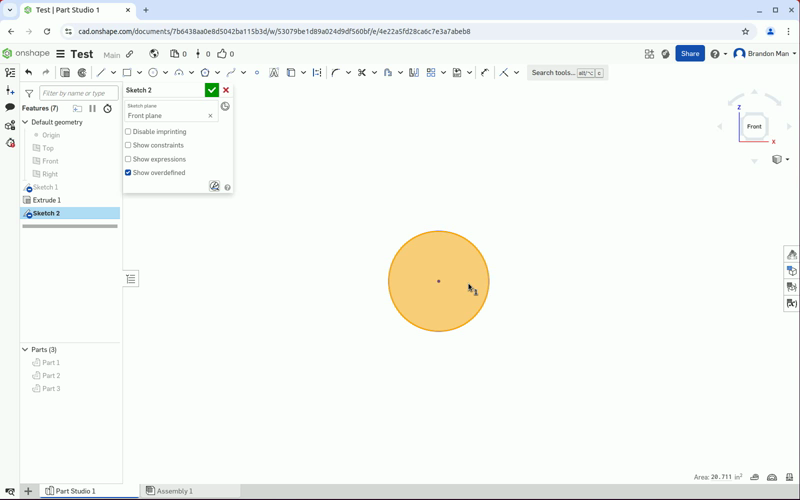
scroll(-6)
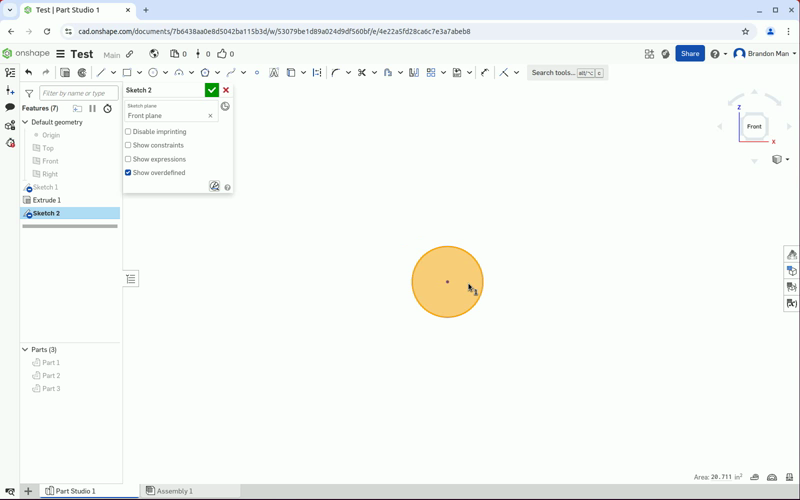
scroll(-6)
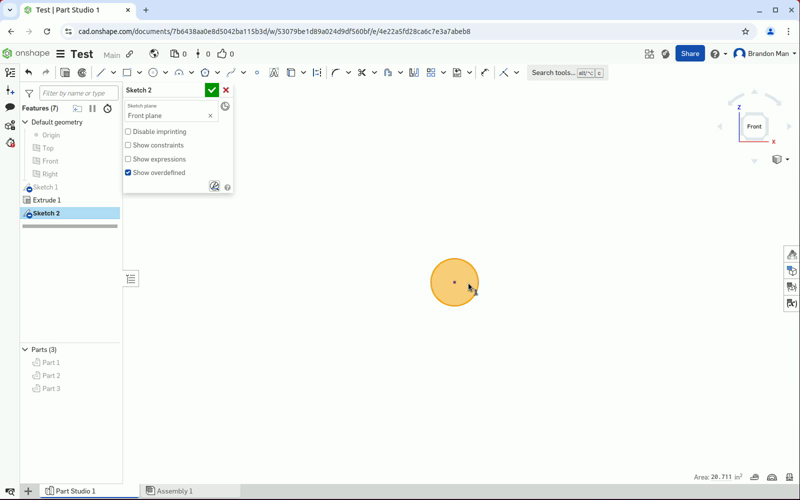
scroll(-6)
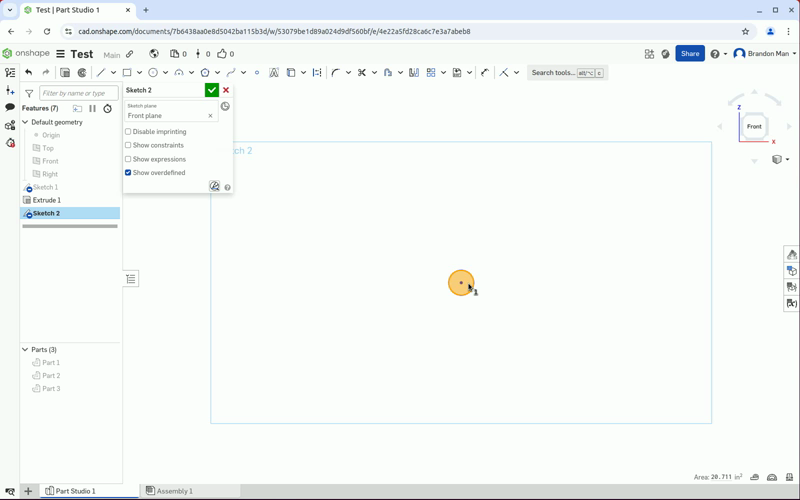
mouse_move(73, 352)
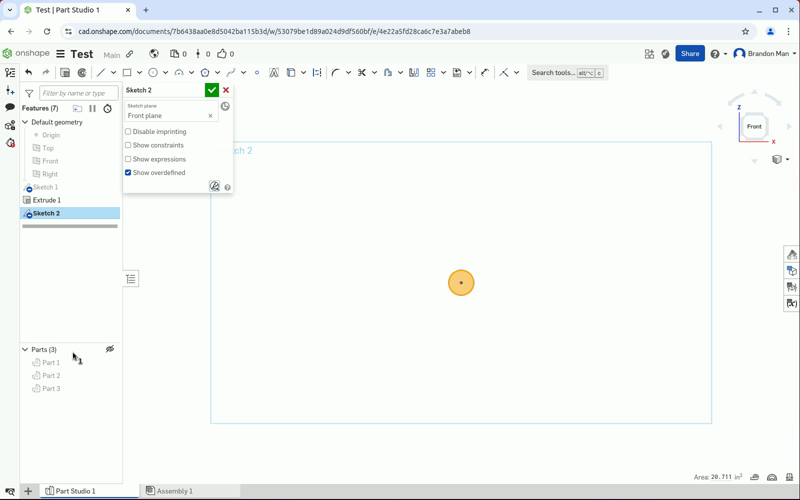
key(shift+y)
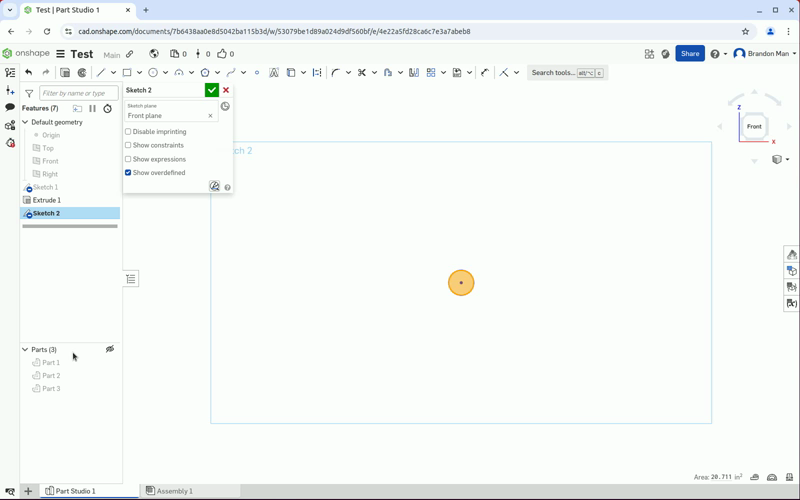
key(shift+e)
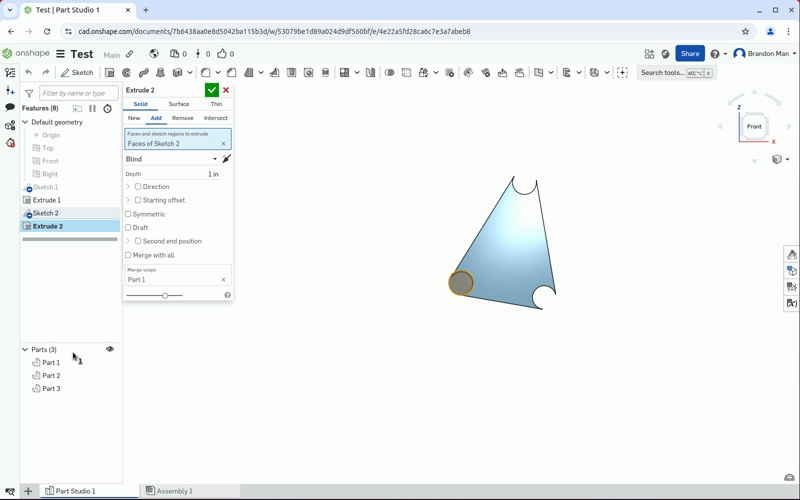
mouse_move(143, 106)
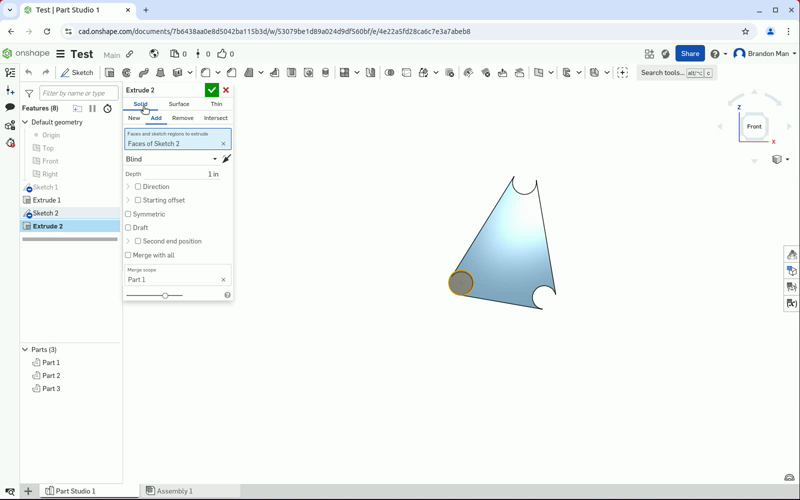
click(143, 106)
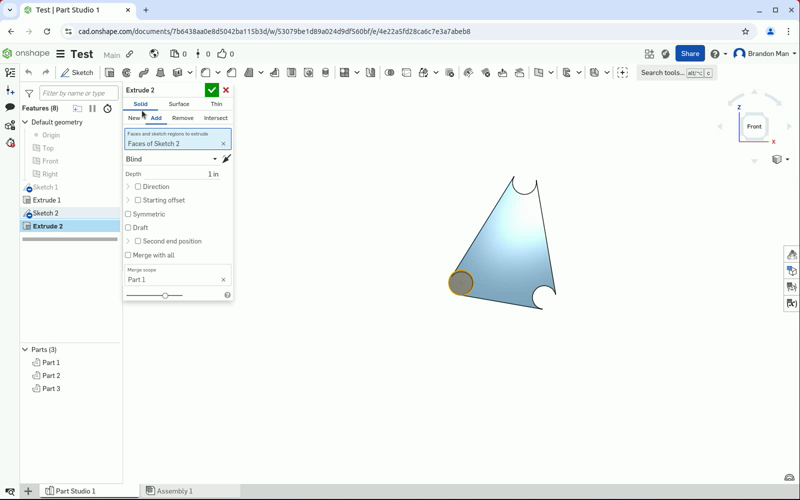
mouse_move(137, 120)
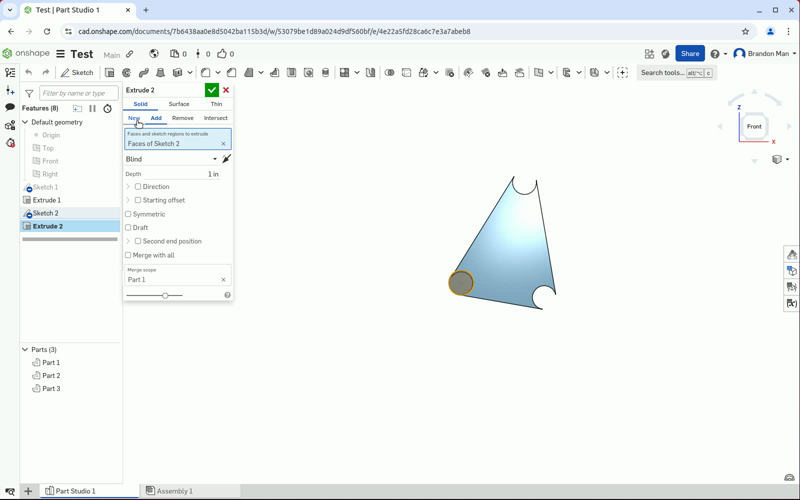
click(137, 120)
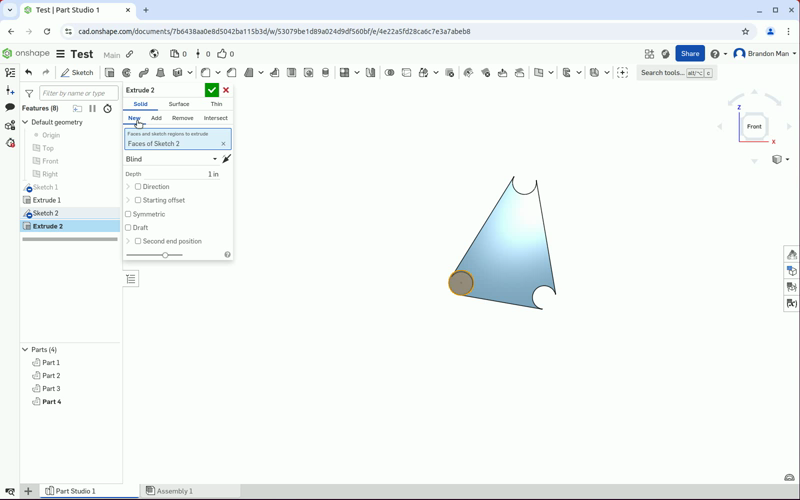
key(tab, 4)
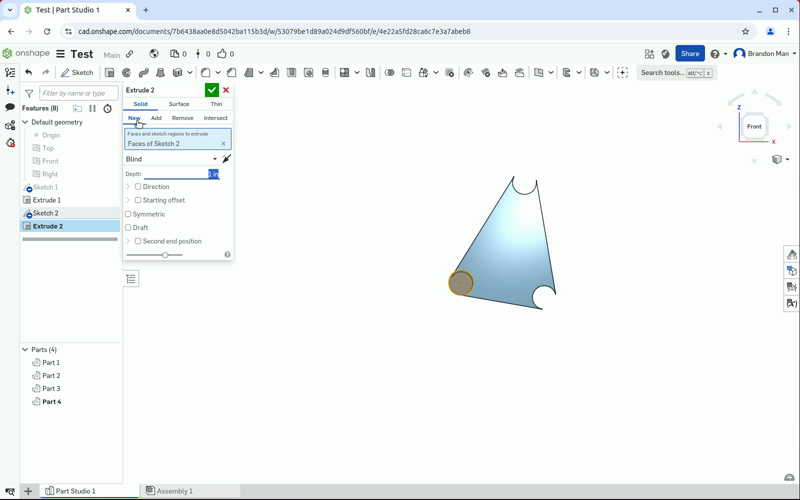
text(1.444)
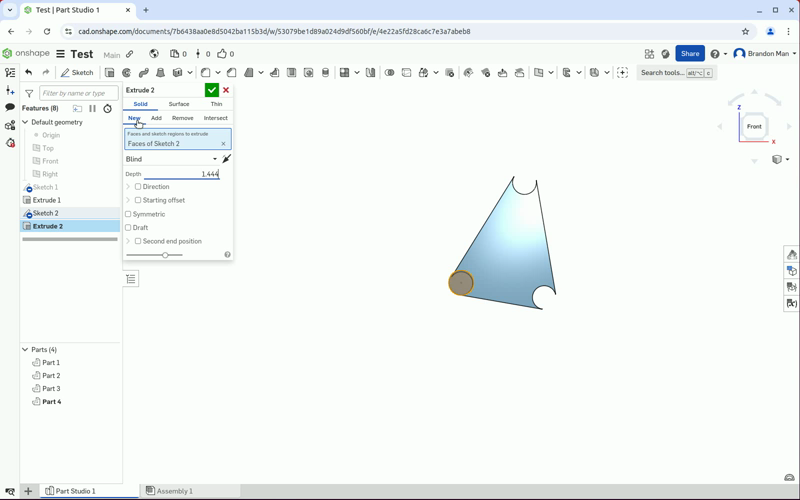
key(enter)
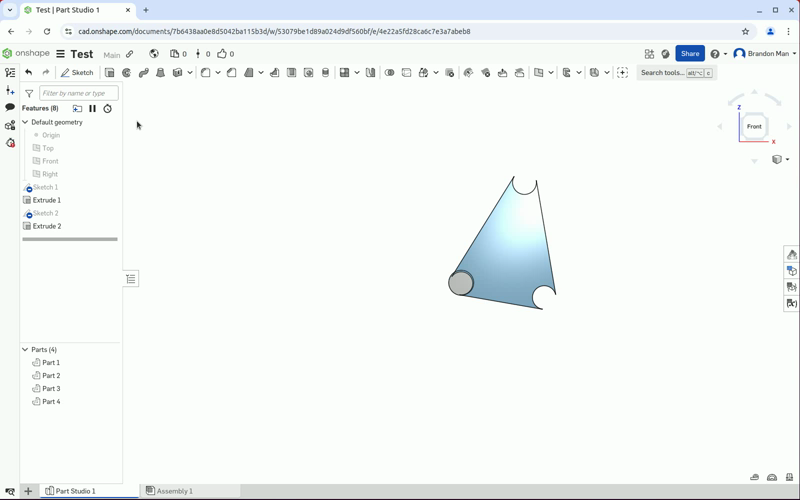
key(shift+h)
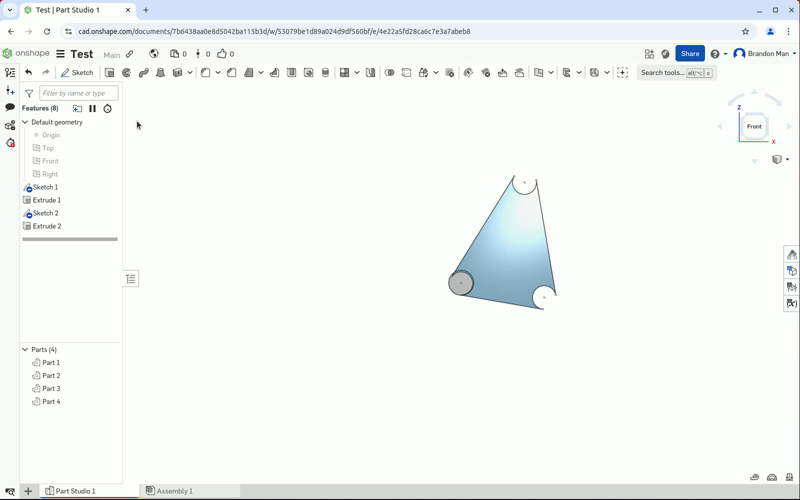
key(shift+h)
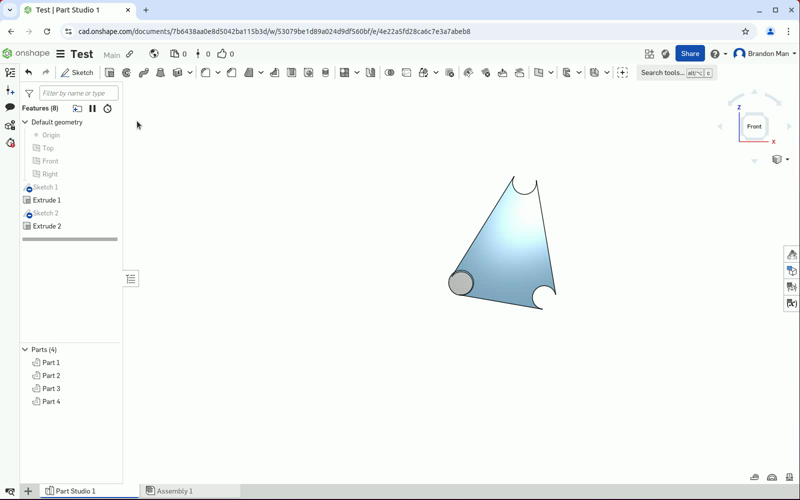
mouse_move(73, 189)
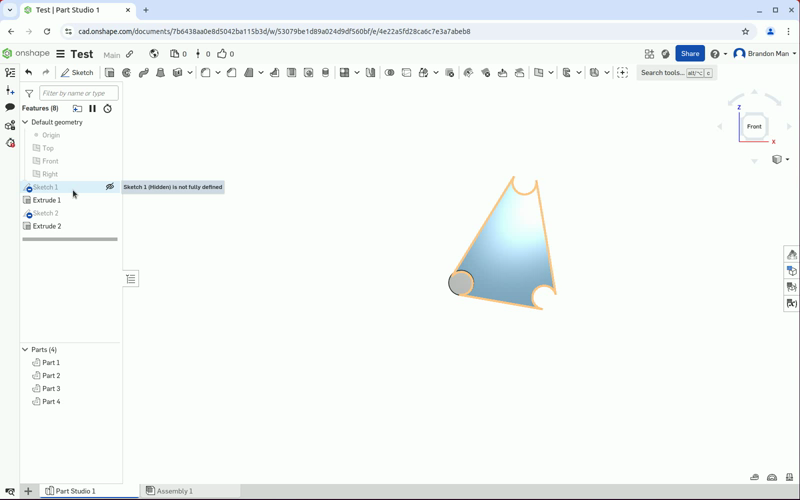
click(73, 189)
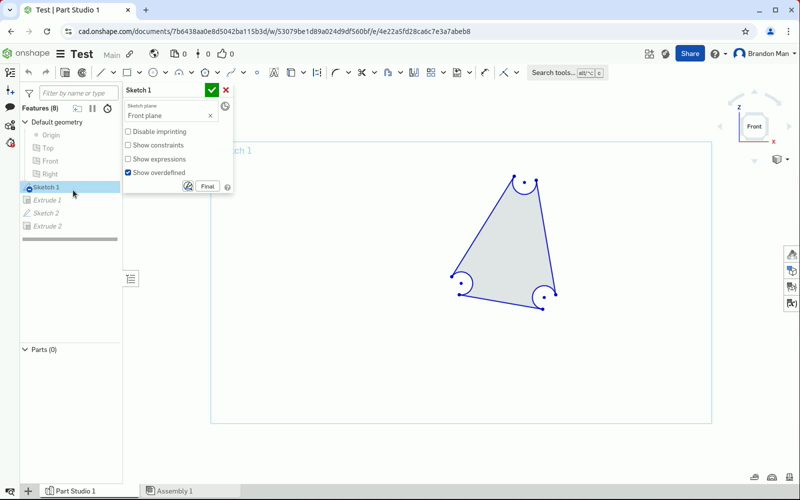
mouse_move(229, 92)
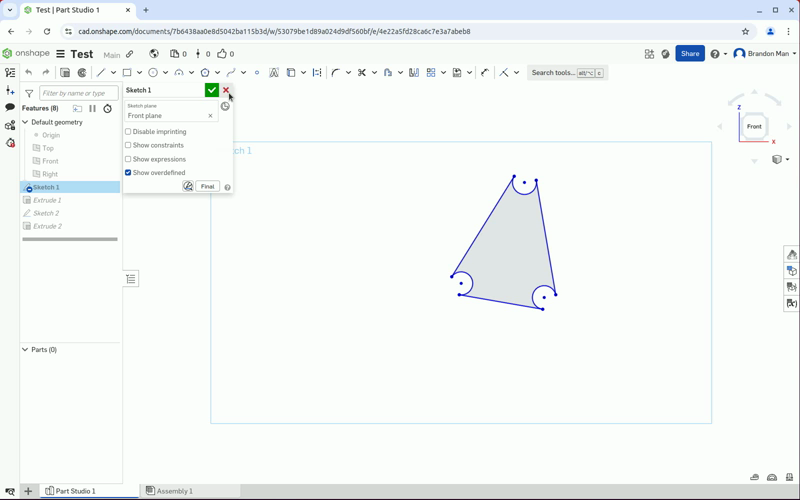
click(229, 92)
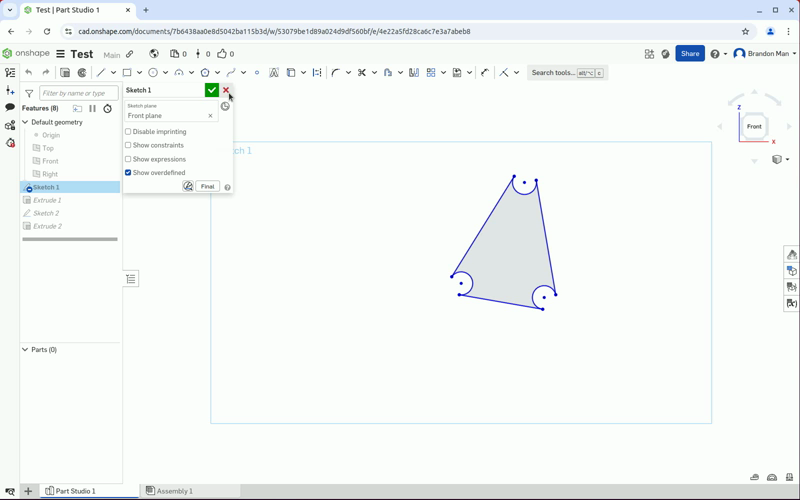
key(shift+s)
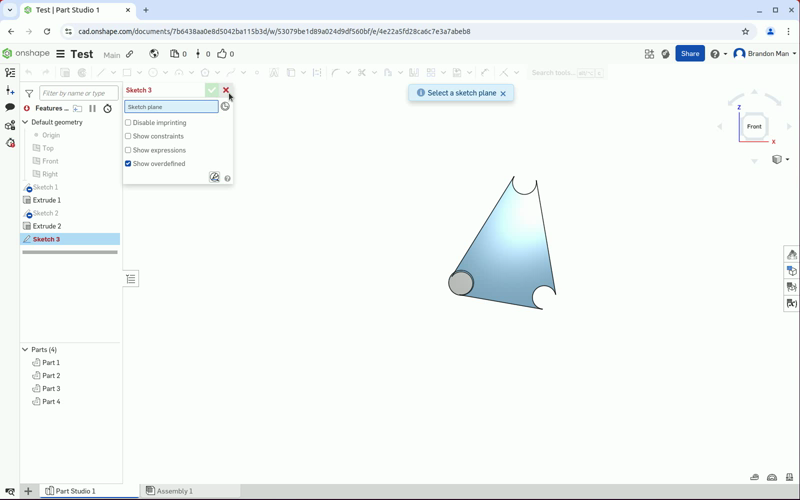
mouse_move(73, 163)
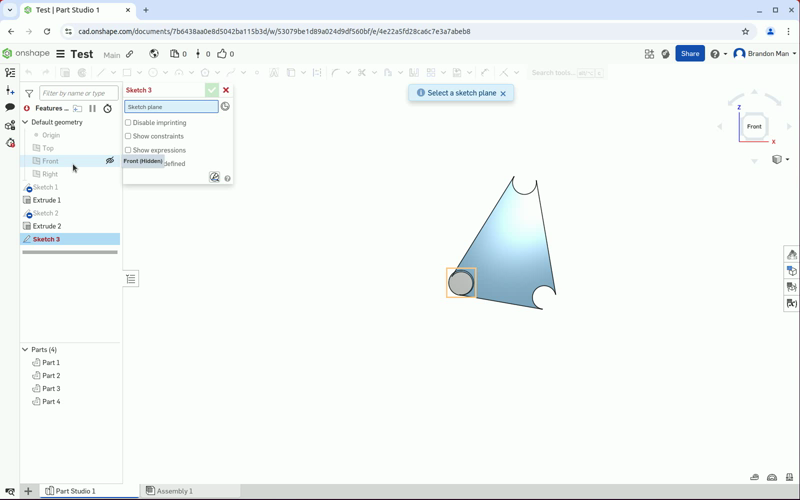
click(73, 163)
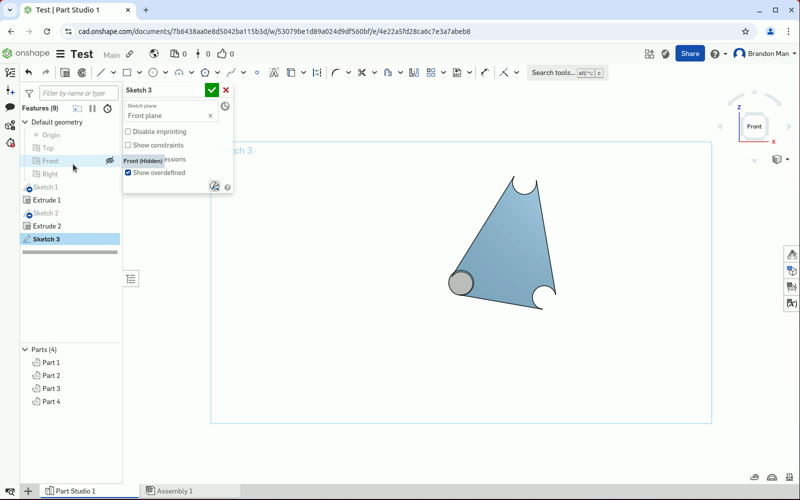
mouse_move(73, 352)
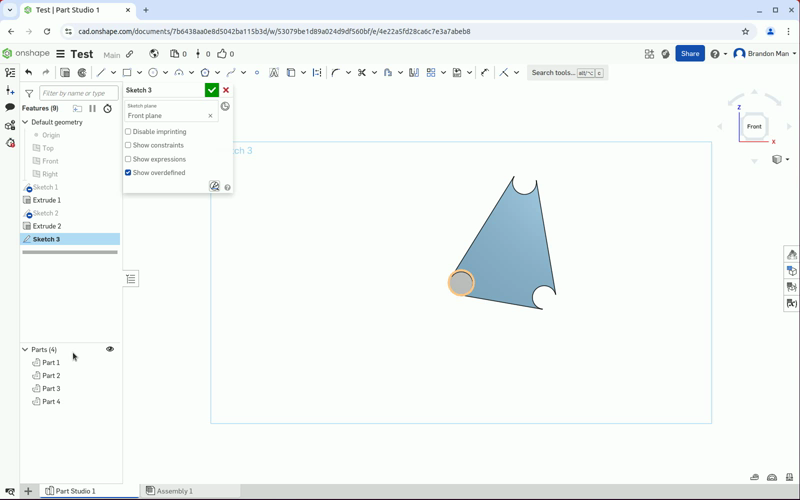
key(y)
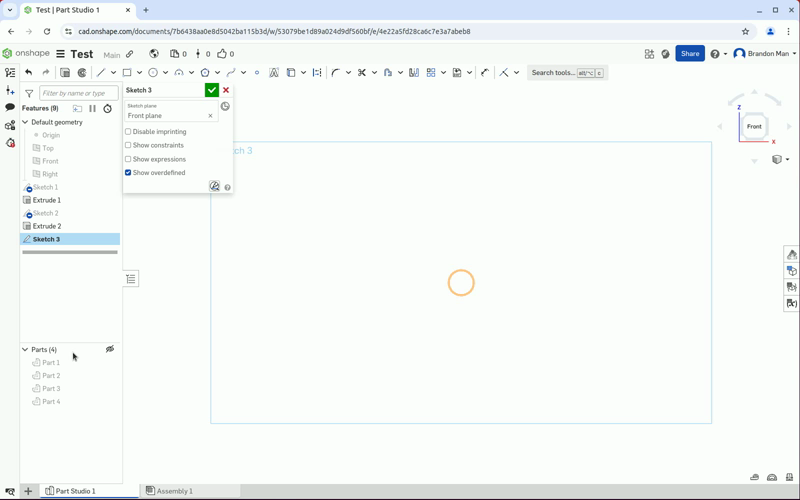
key(c)
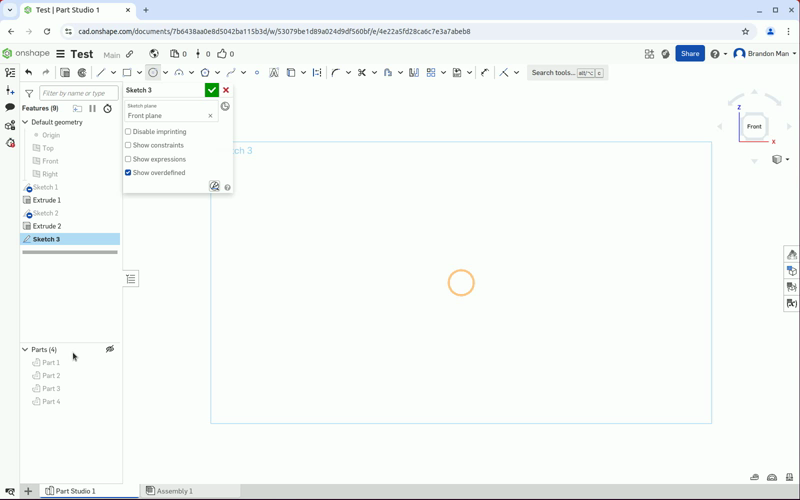
key_down(shift)
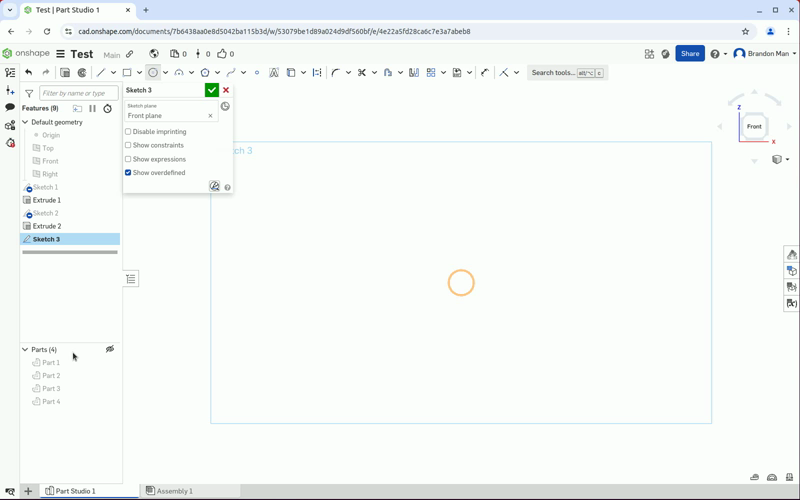
mouse_move(544, 297)
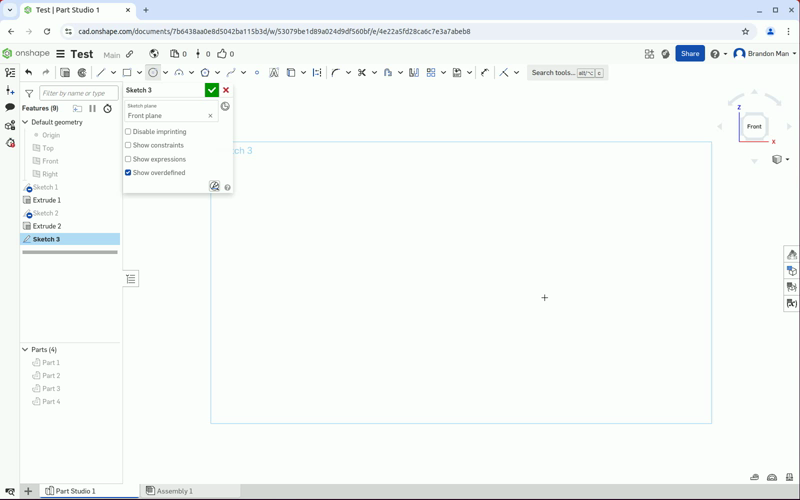
click(544, 297)
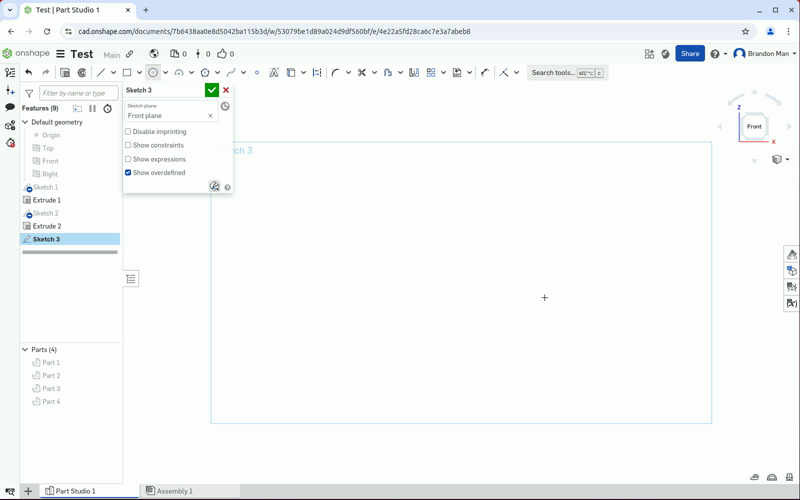
key_up(shift)
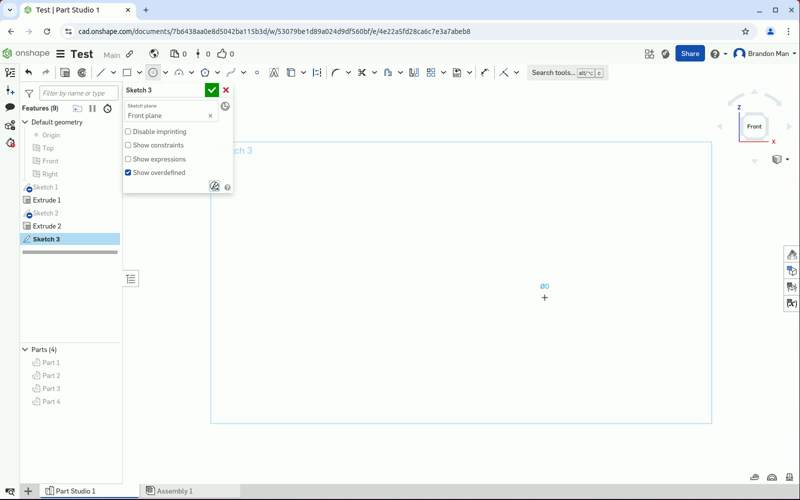
mouse_move(557, 297)
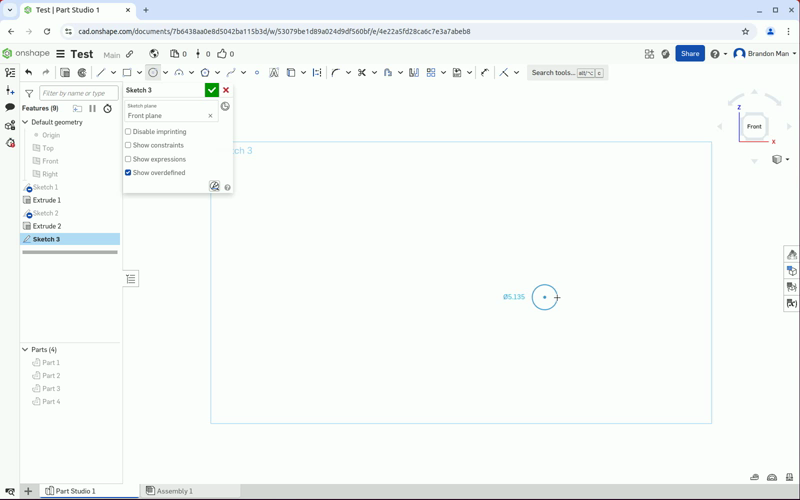
click(557, 297)
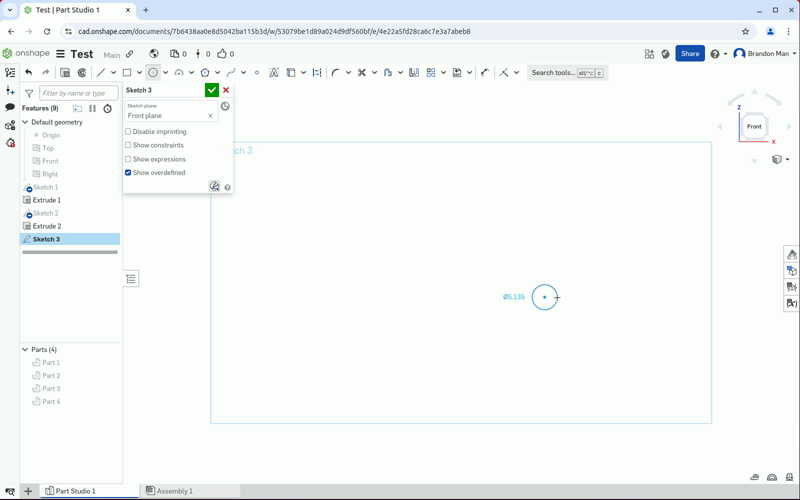
key(esc)
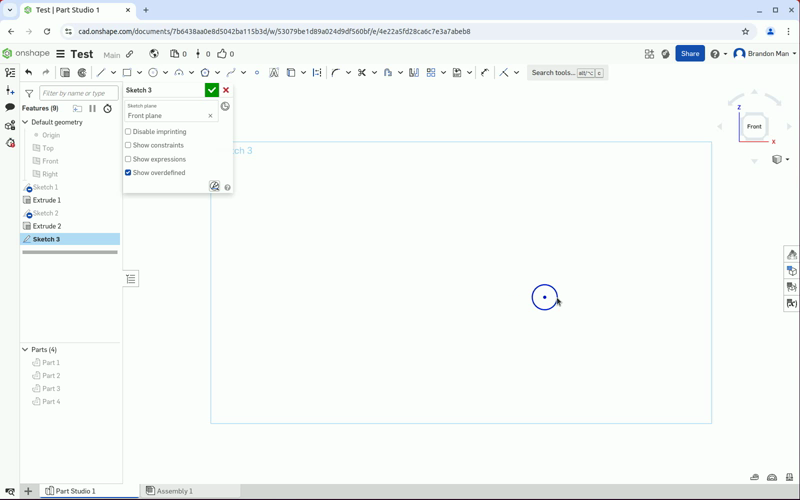
mouse_move(546, 290)
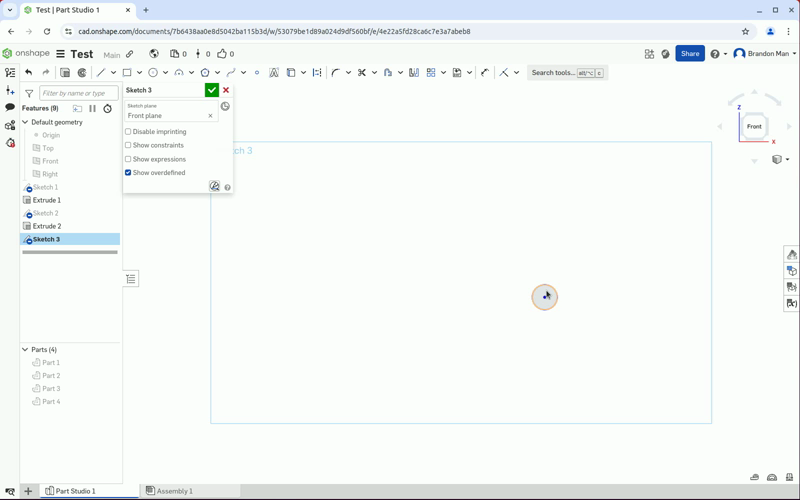
scroll(6)
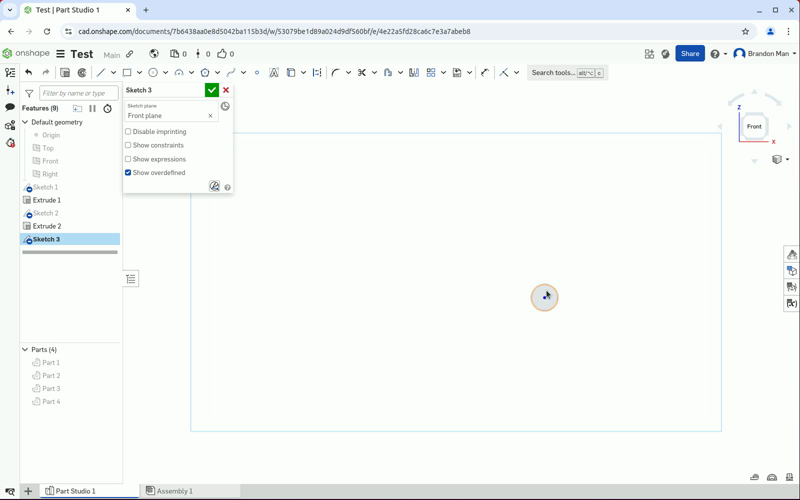
scroll(6)
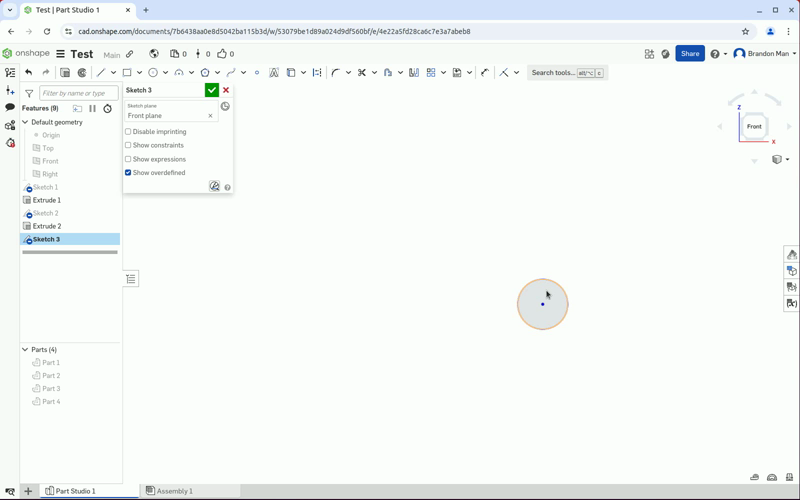
scroll(6)
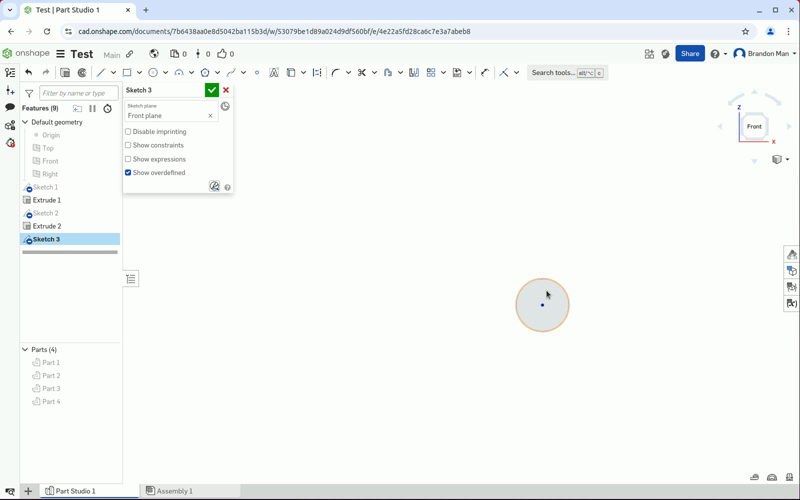
scroll(6)
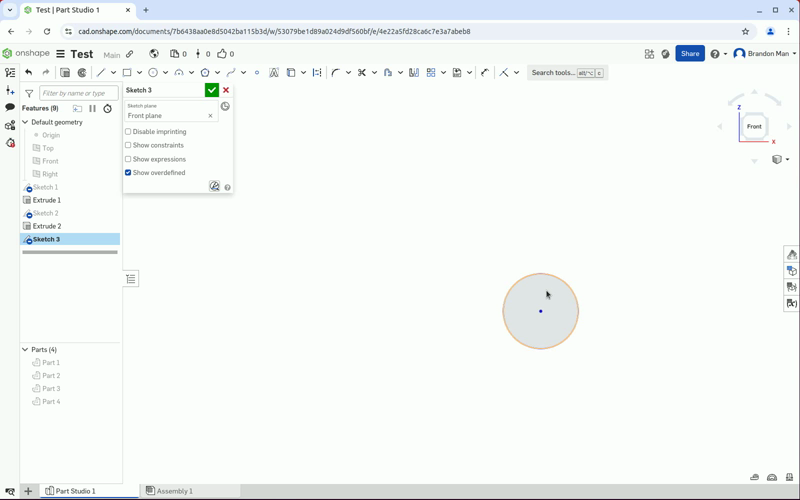
scroll(6)
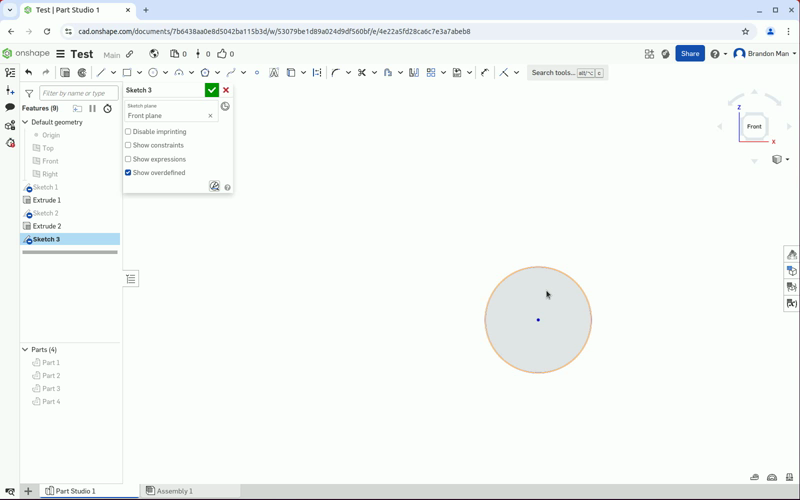
scroll(6)
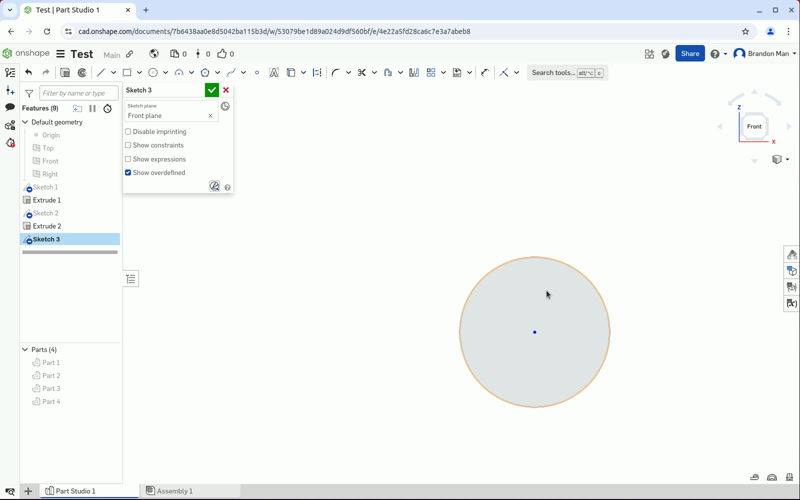
scroll(6)
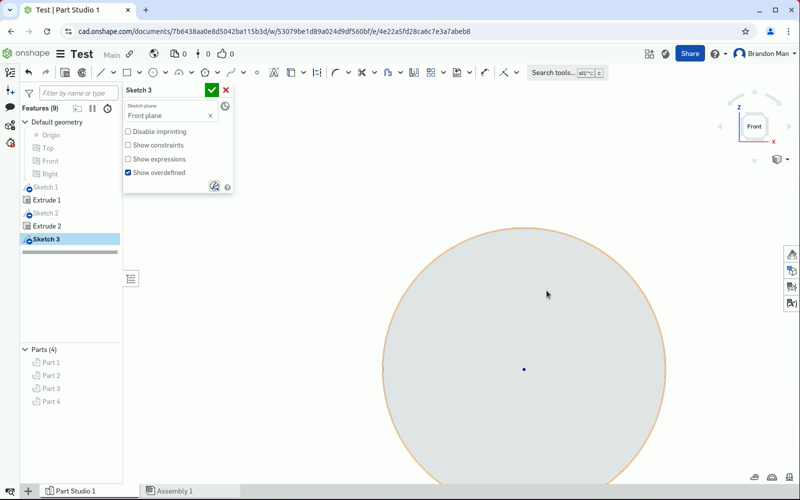
click(546, 290)
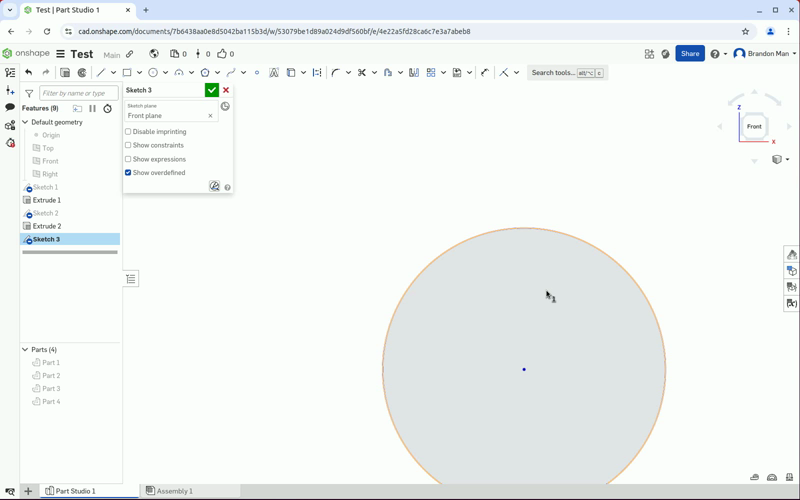
scroll(-6)
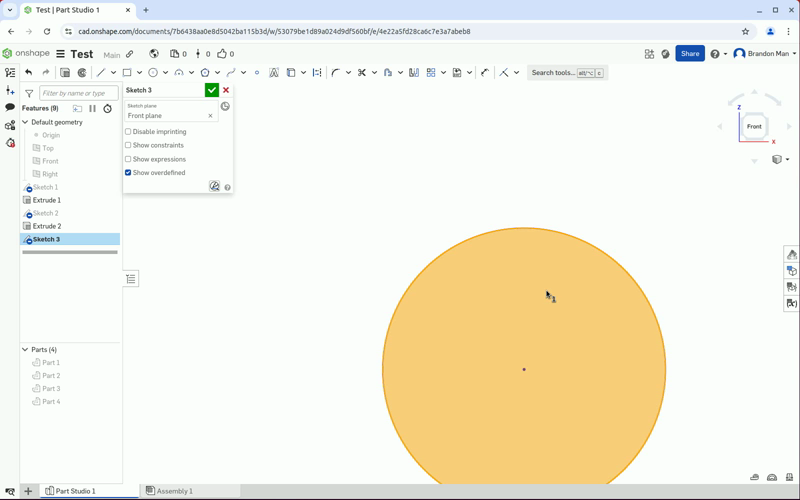
scroll(-6)
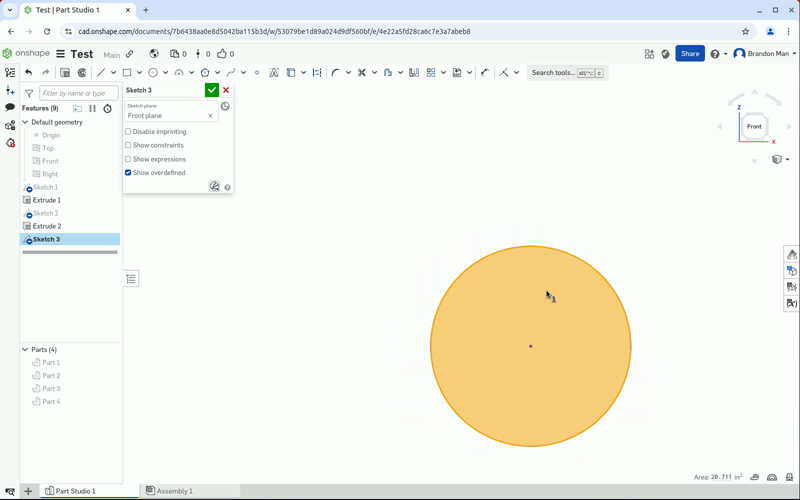
scroll(-6)
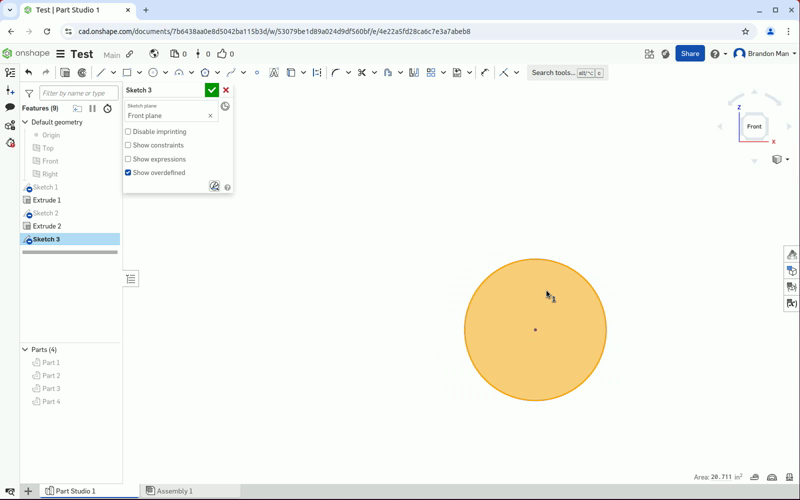
scroll(-6)
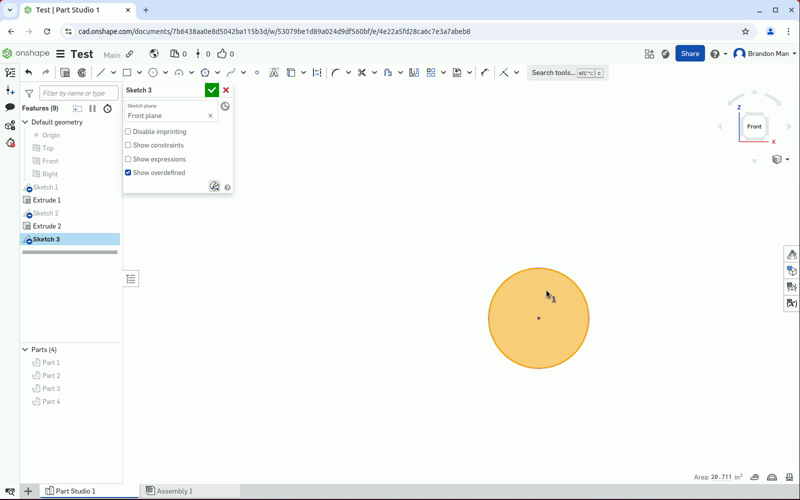
scroll(-6)
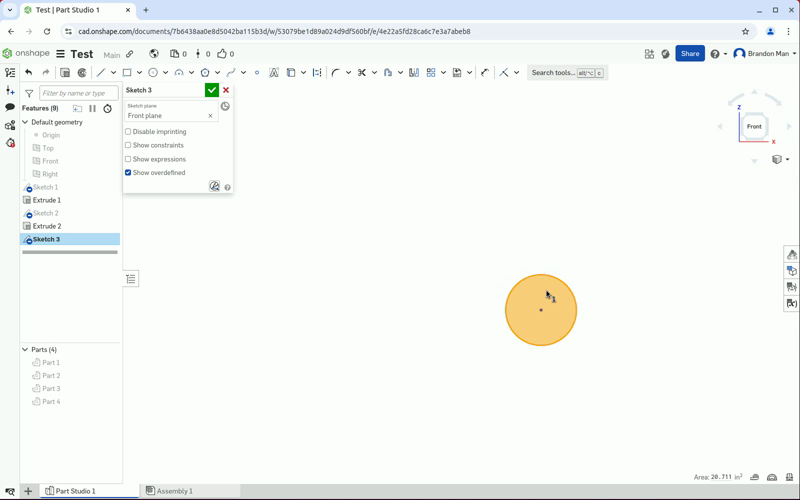
scroll(-6)
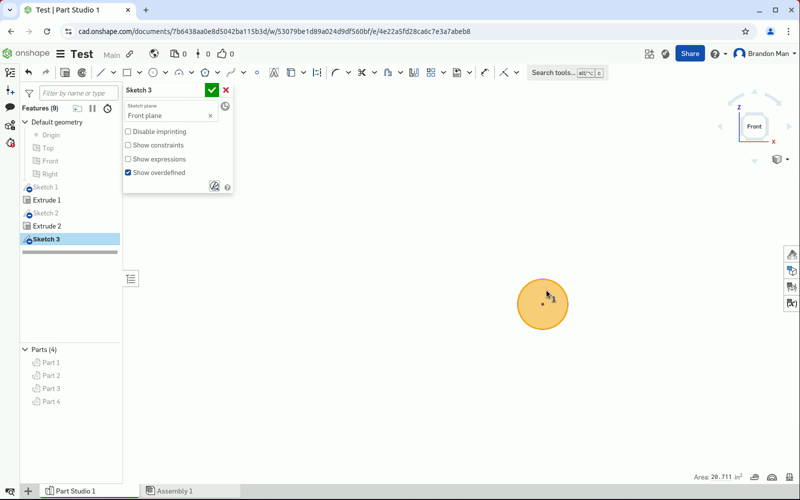
scroll(-6)
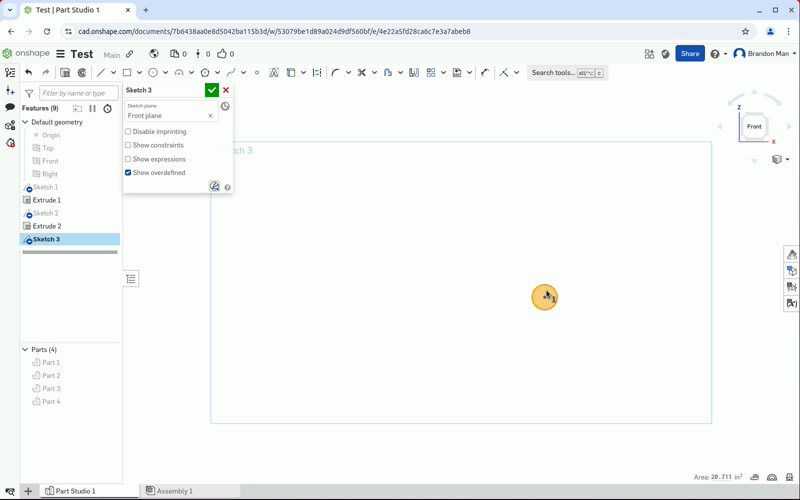
mouse_move(73, 352)
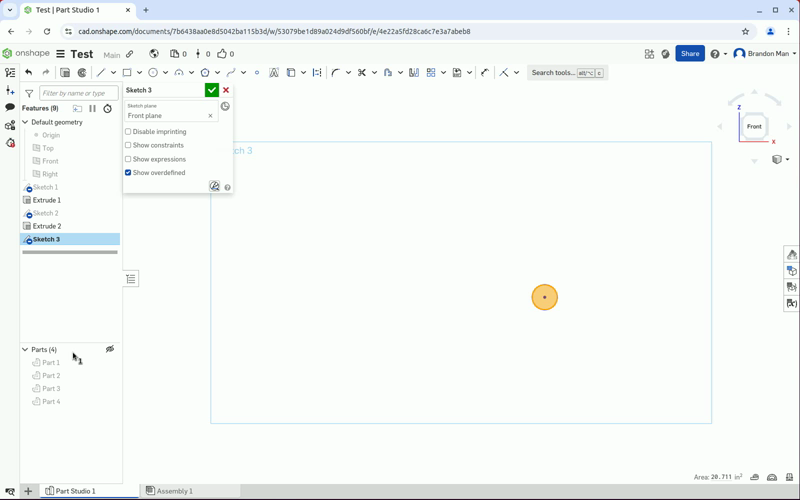
key(shift+y)
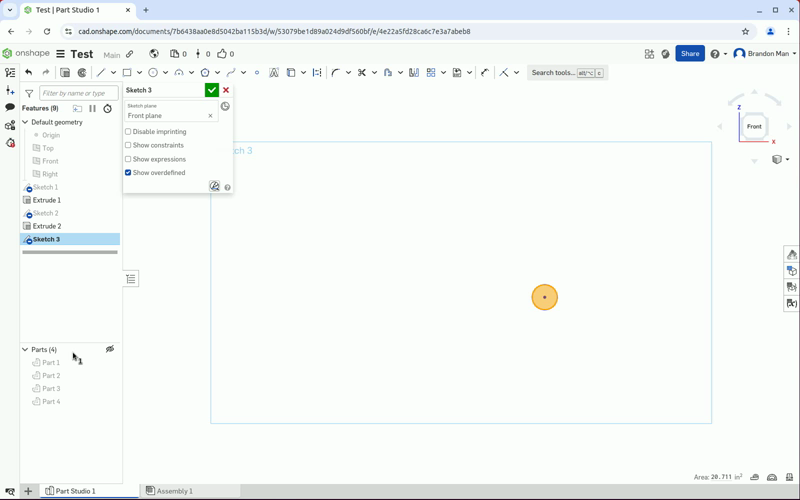
key(shift+e)
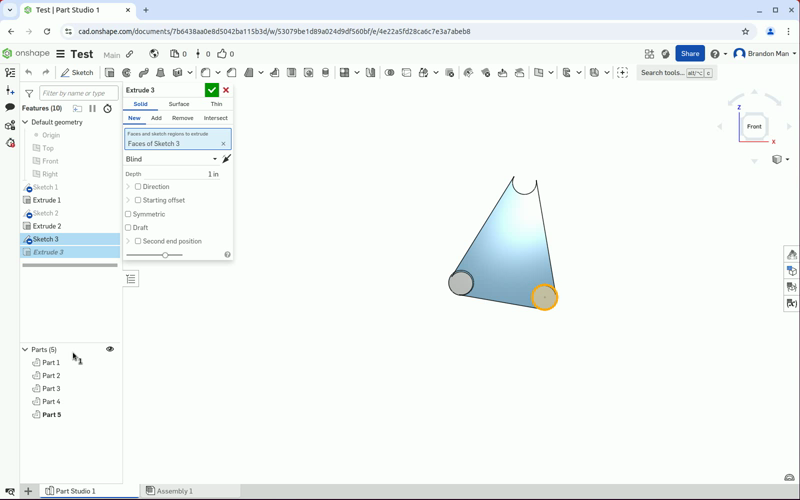
mouse_move(143, 106)
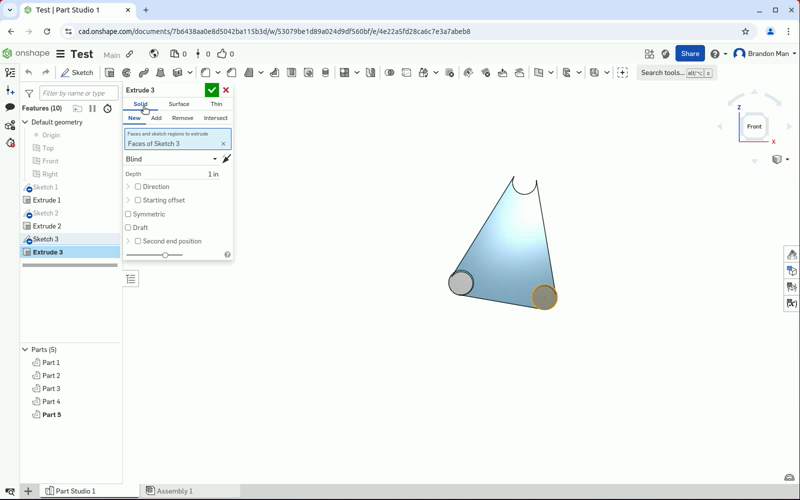
click(143, 106)
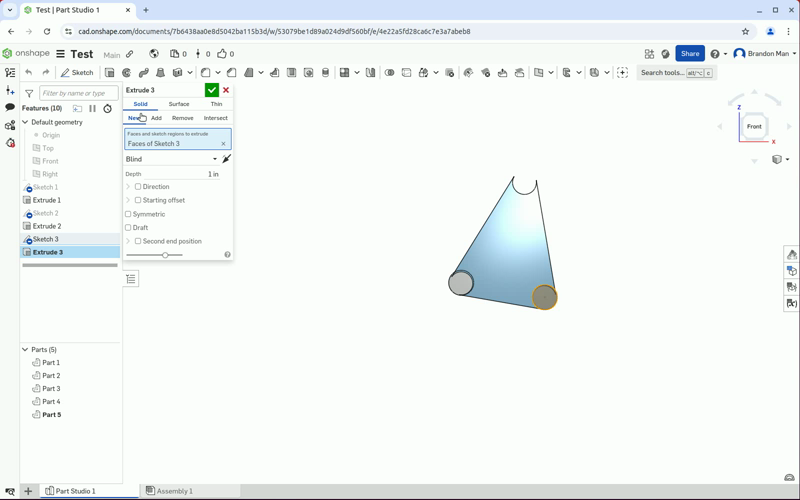
mouse_move(137, 120)
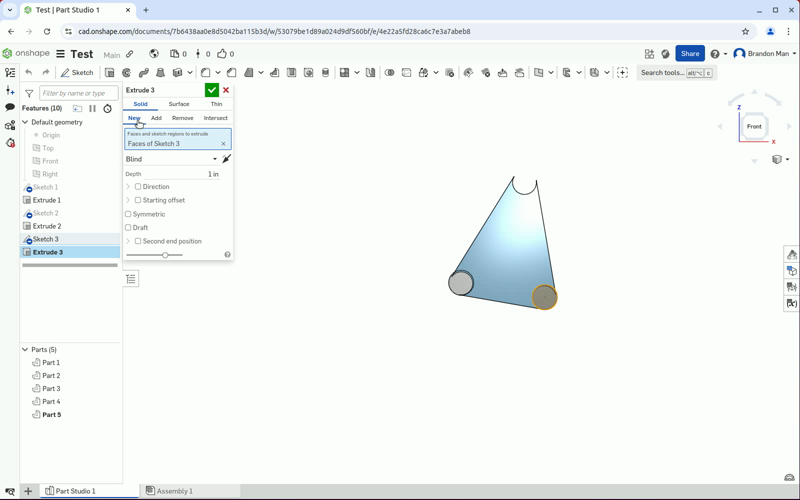
click(137, 120)
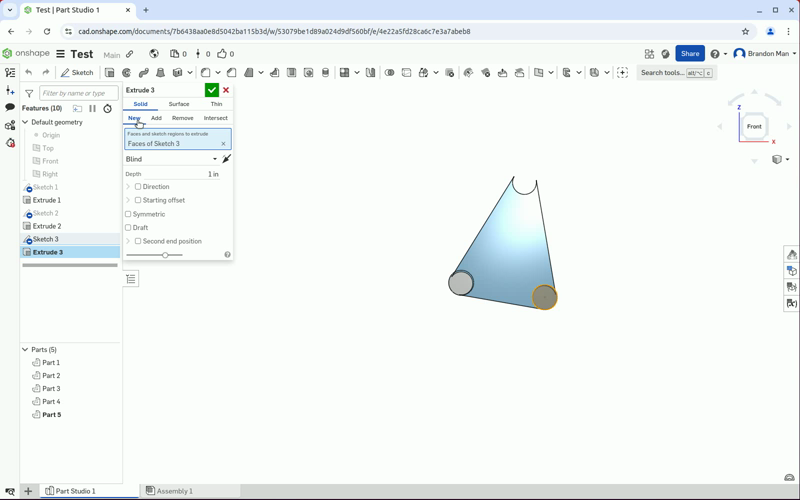
key(tab, 4)
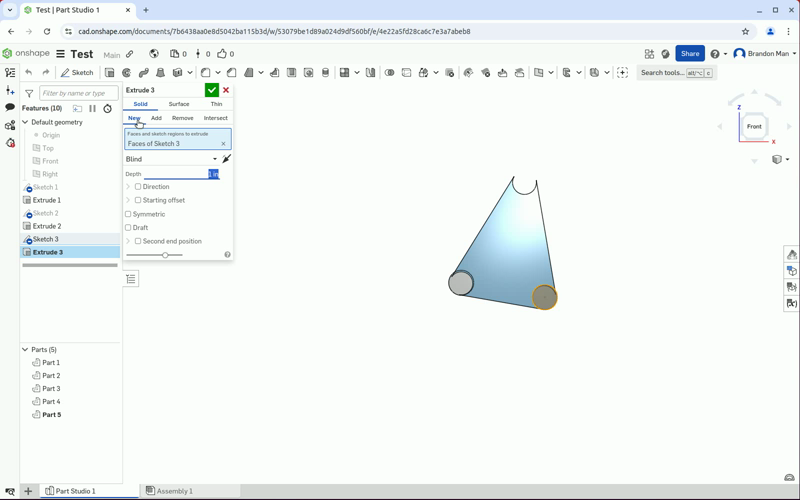
text(1.444)
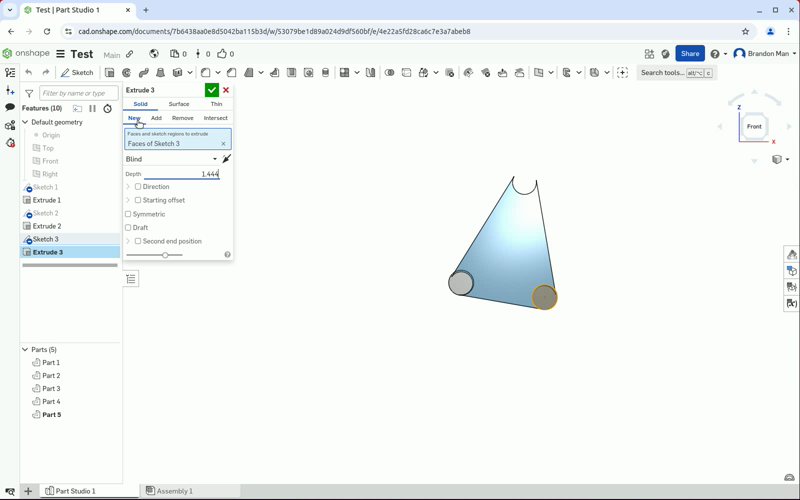
key(enter)
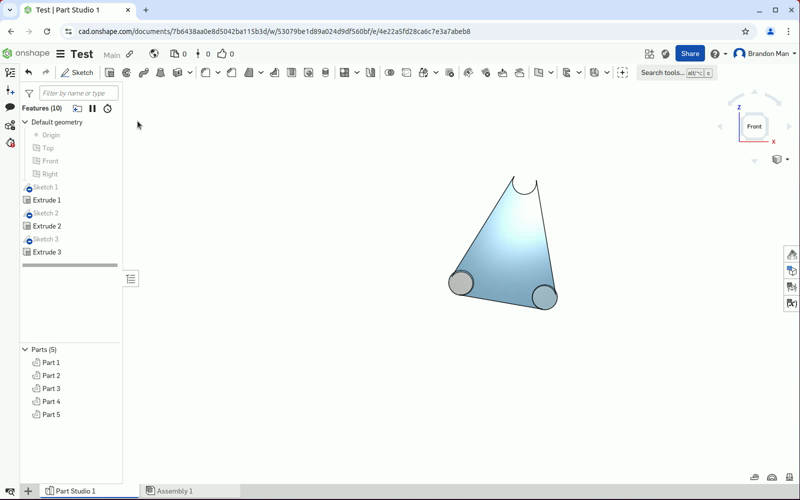
key(shift+h)
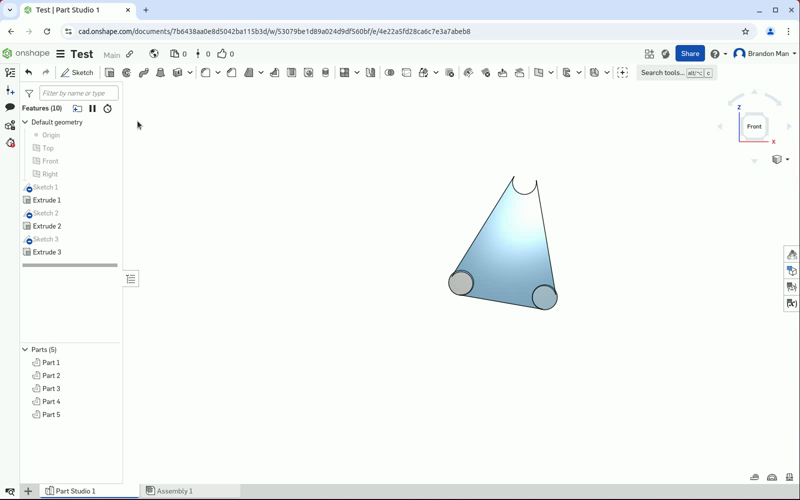
key(shift+h)
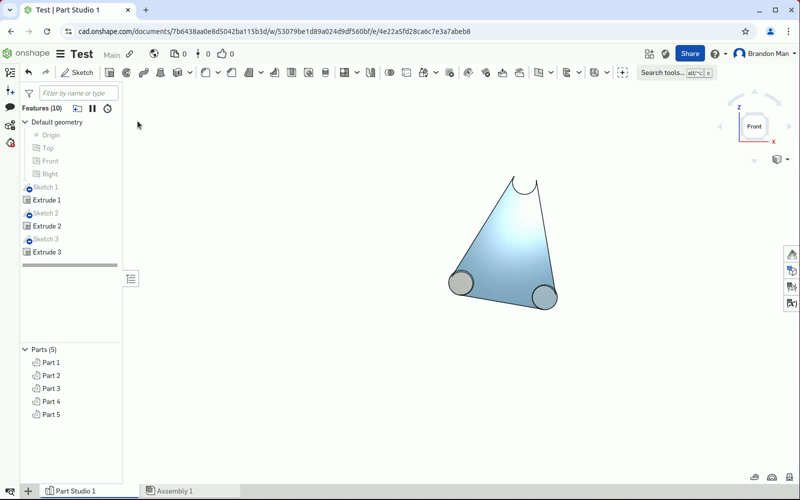
mouse_move(73, 189)
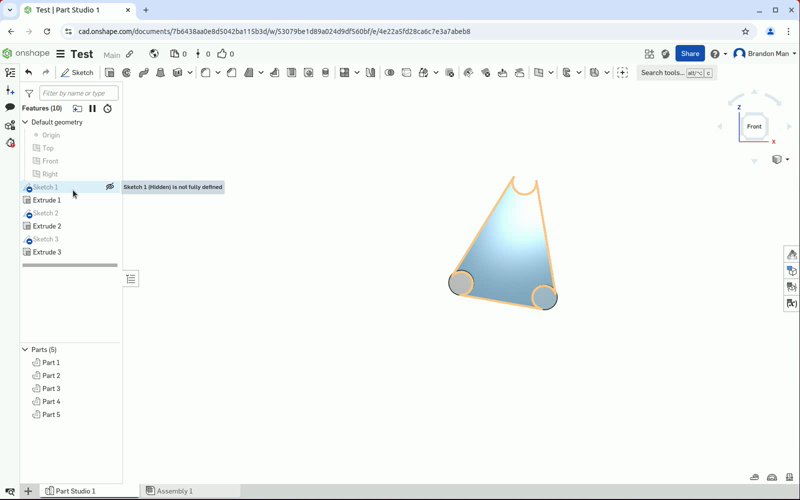
click(73, 189)
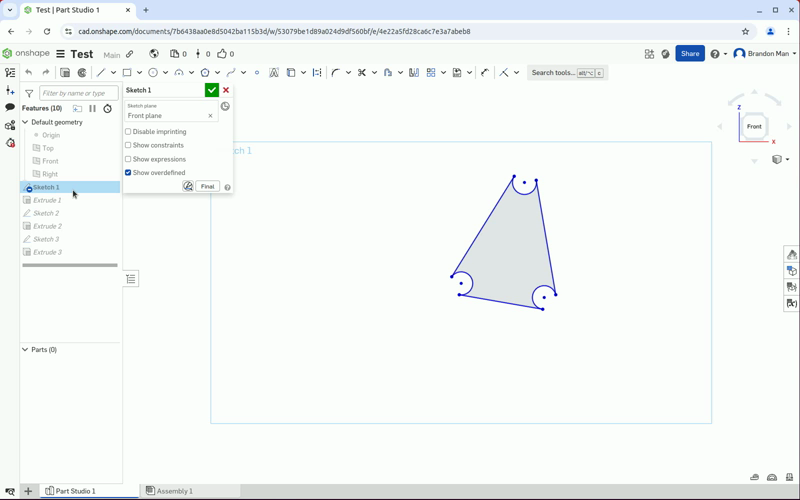
mouse_move(229, 92)
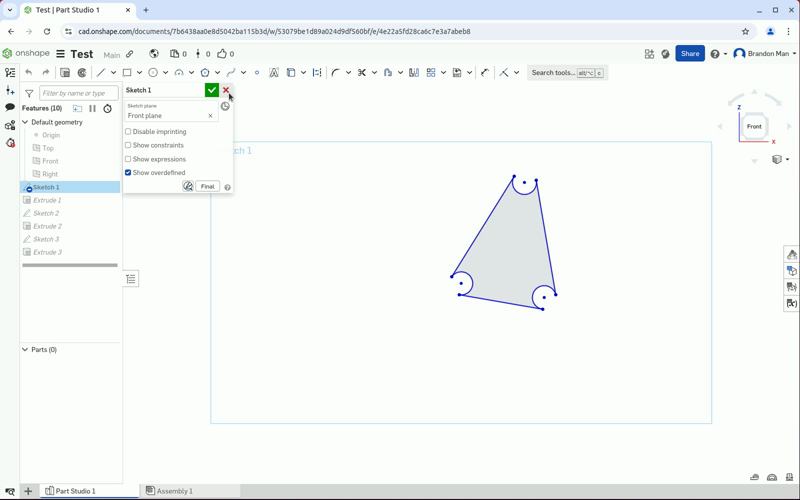
click(229, 92)
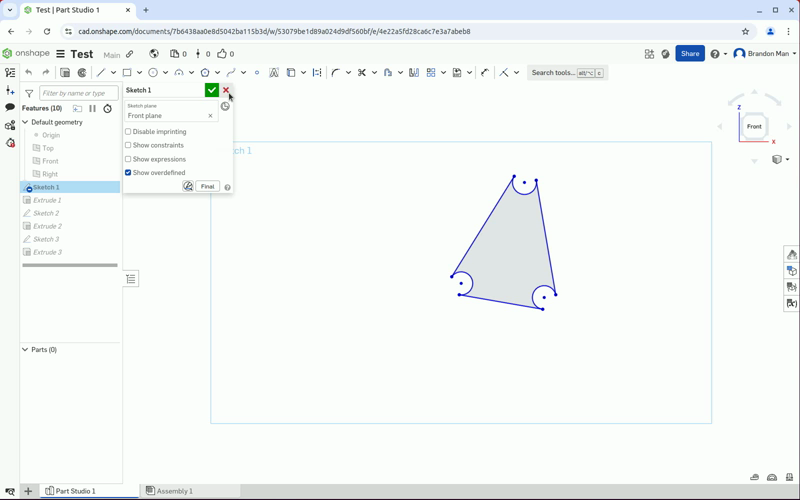
key(shift+s)
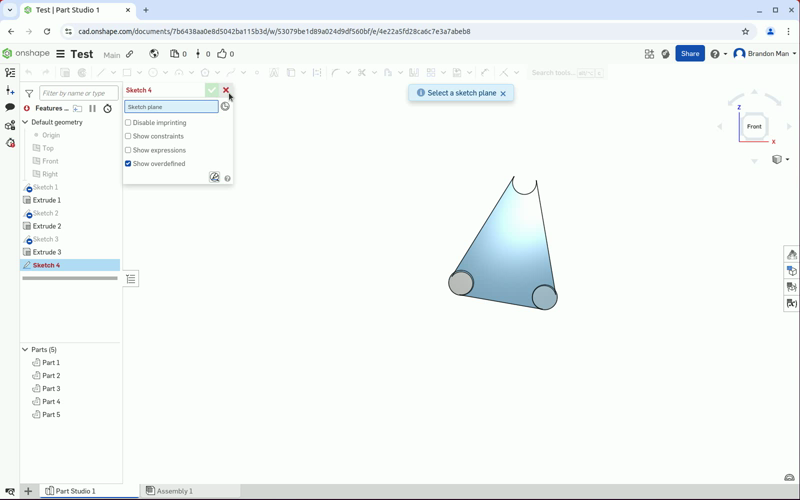
mouse_move(73, 163)
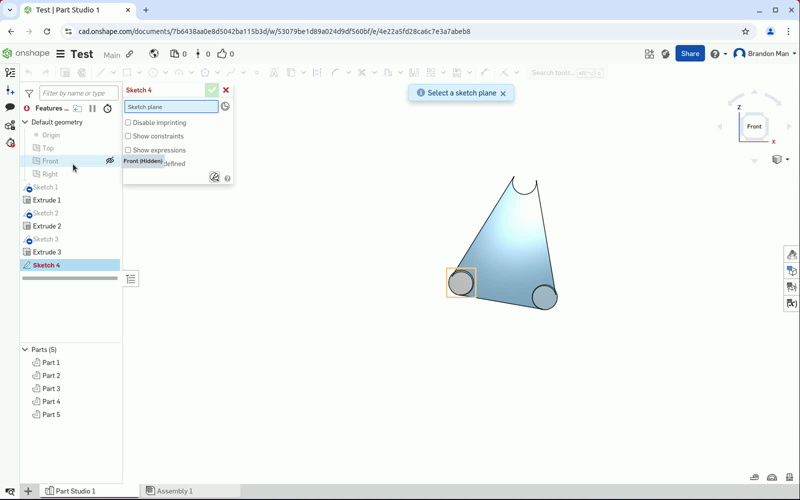
click(73, 163)
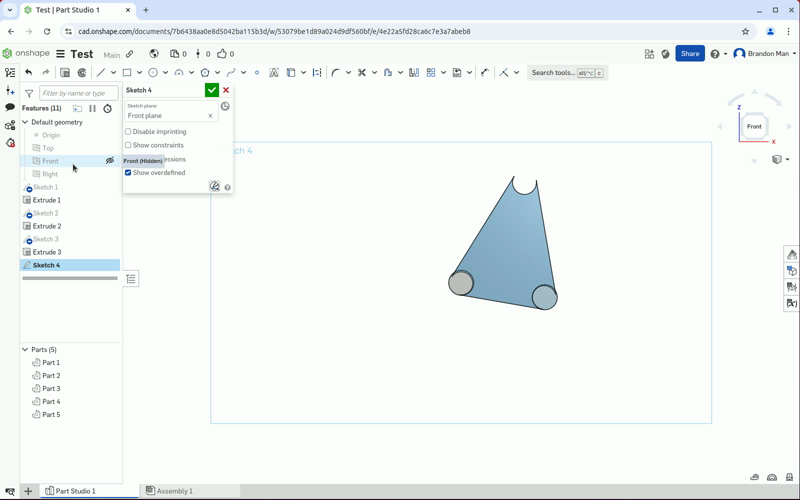
mouse_move(73, 352)
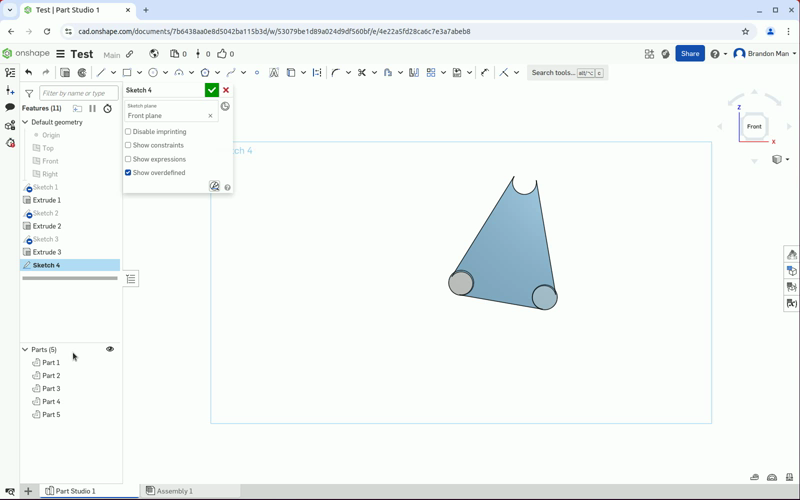
key(y)
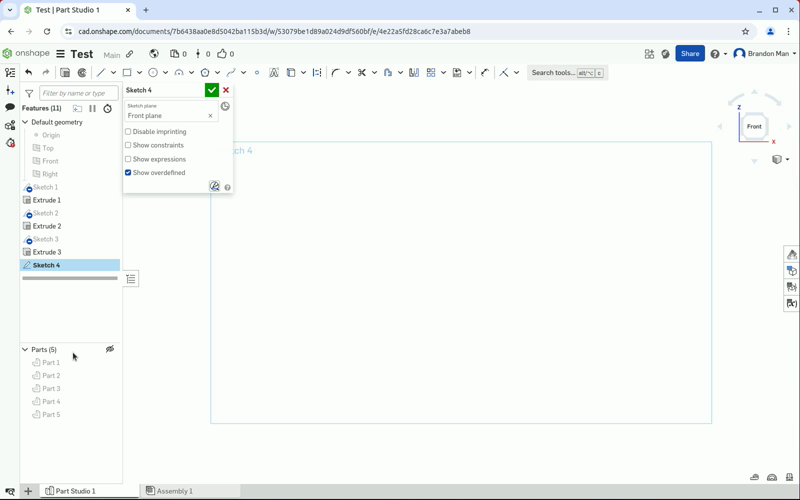
key(c)
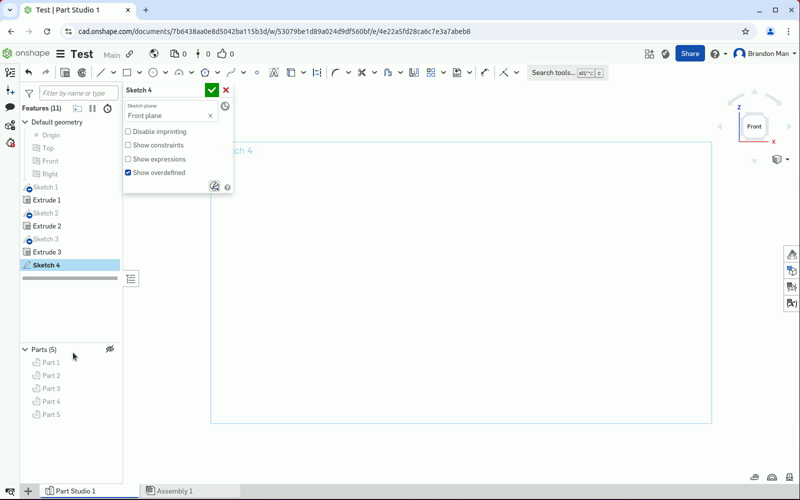
key_down(shift)
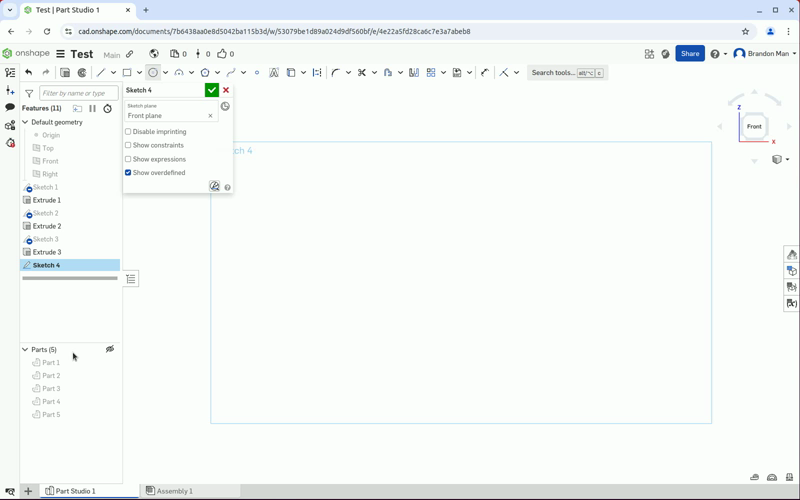
mouse_move(523, 182)
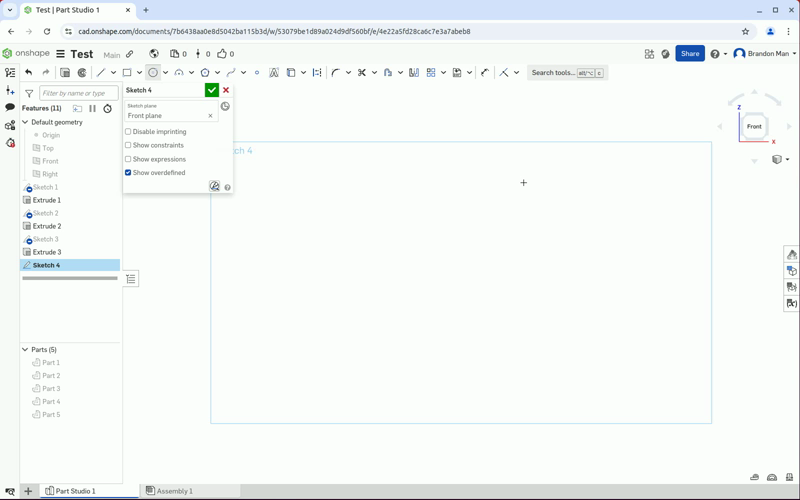
click(523, 182)
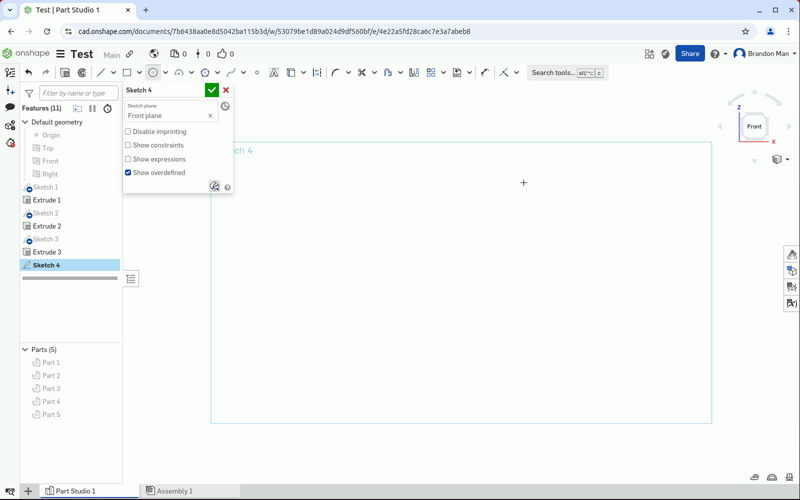
key_up(shift)
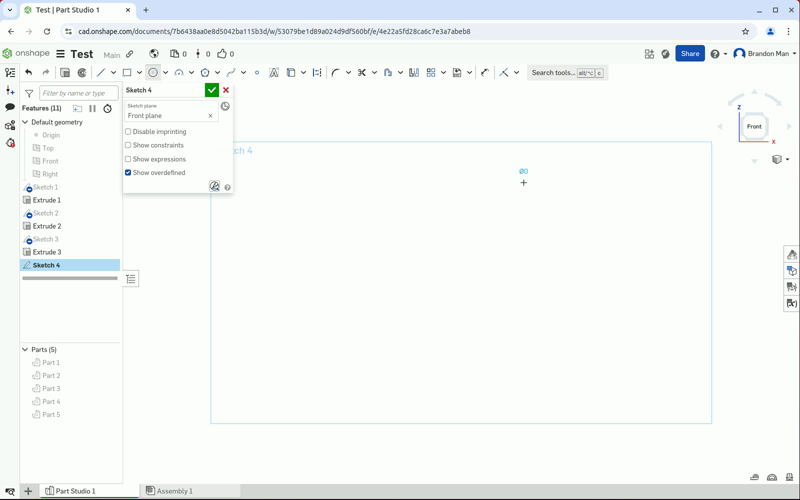
mouse_move(535, 182)
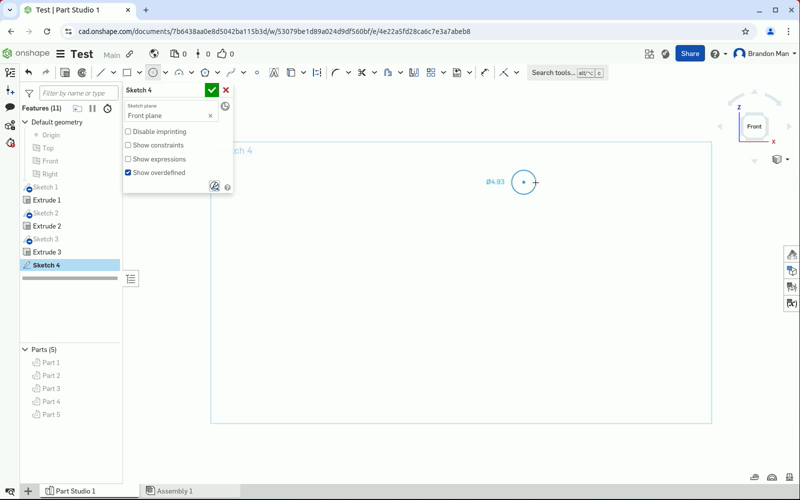
click(535, 182)
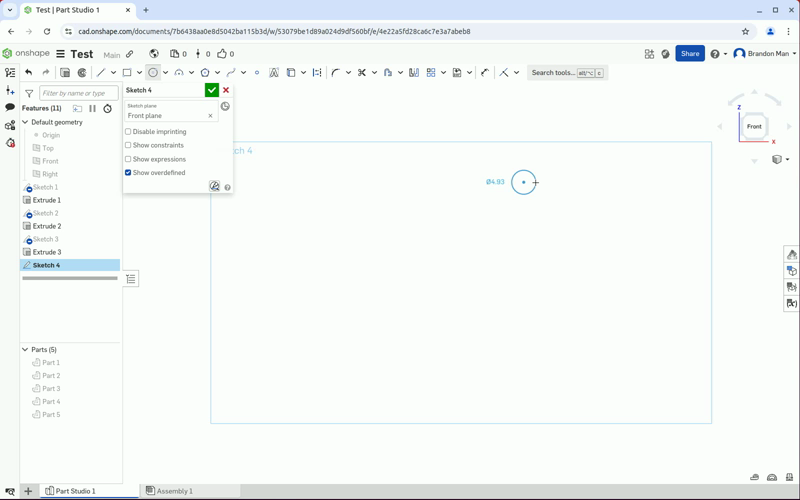
key(esc)
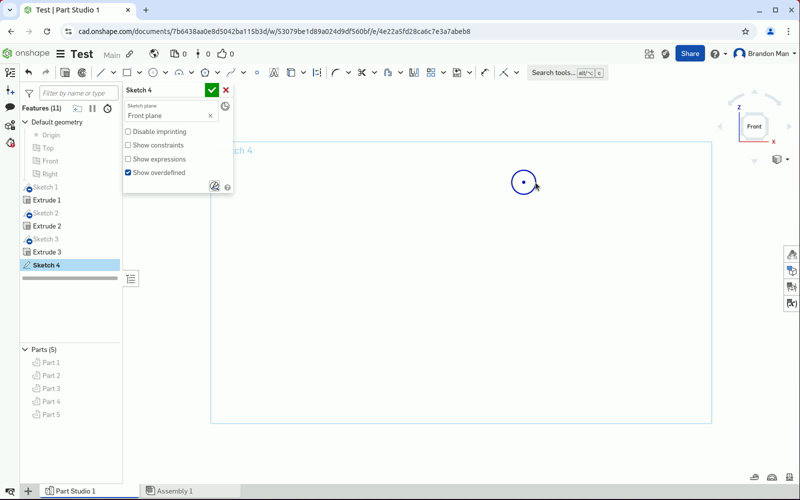
mouse_move(514, 180)
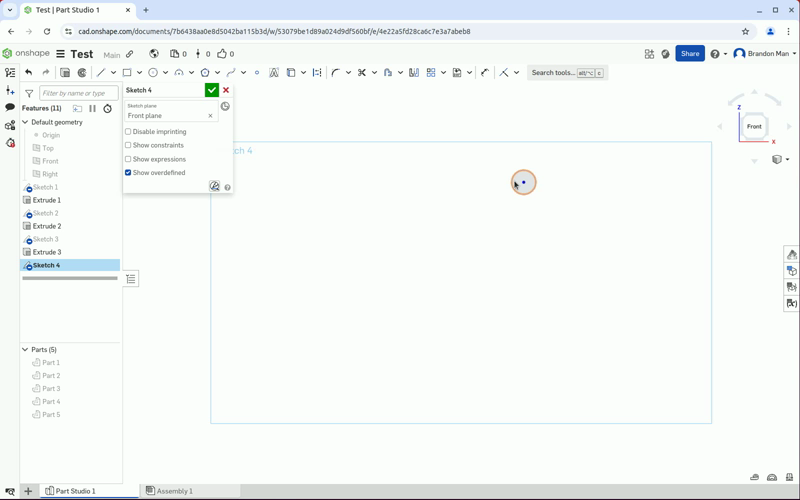
scroll(6)
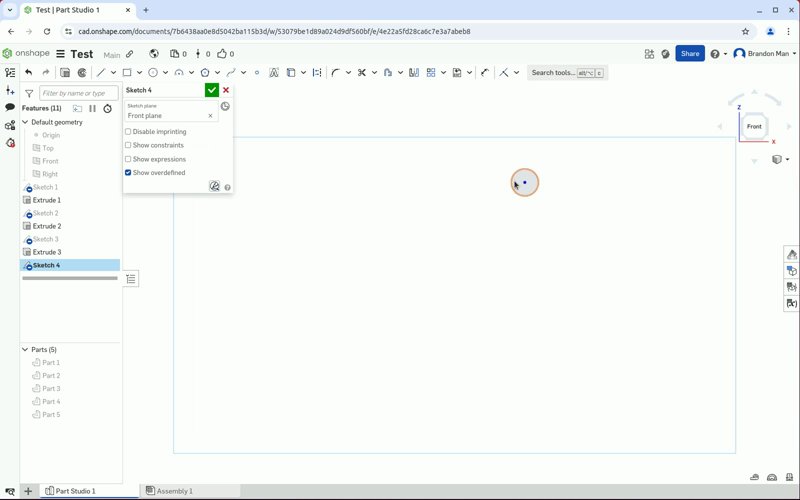
scroll(6)
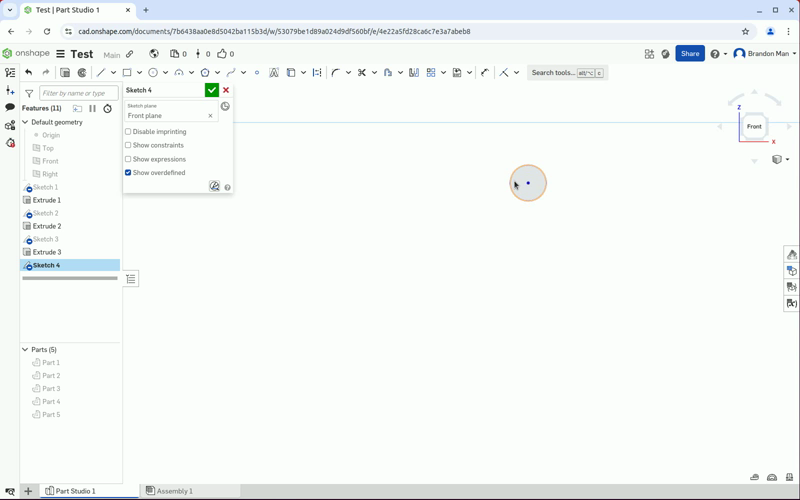
scroll(6)
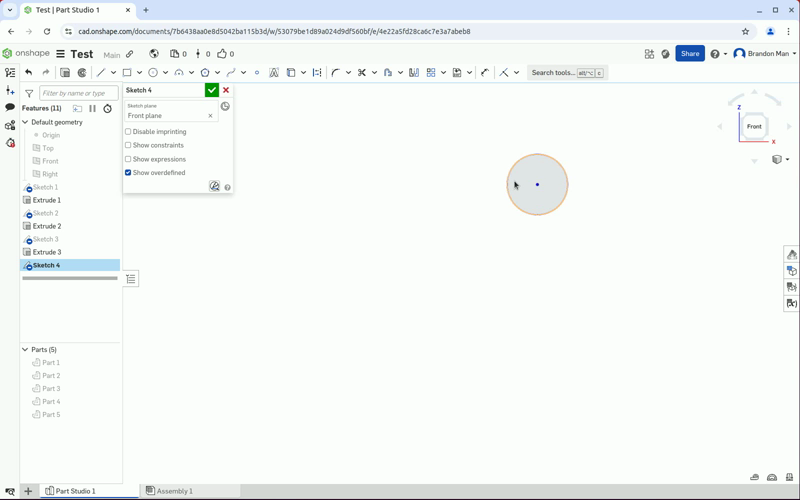
scroll(6)
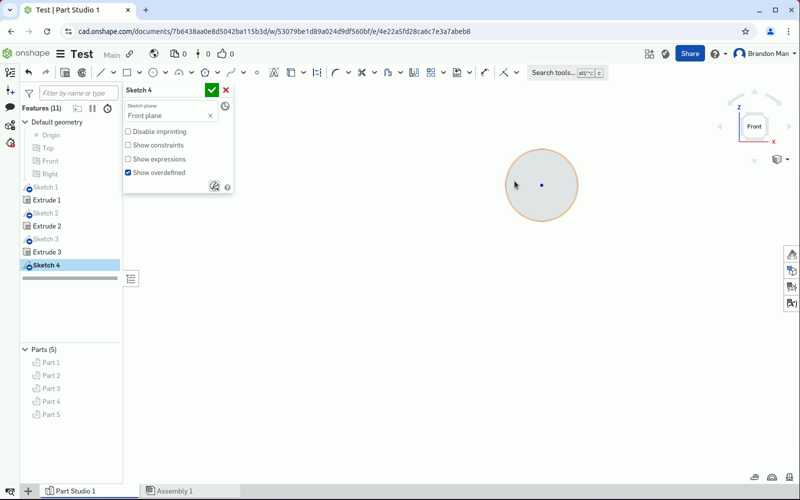
scroll(6)
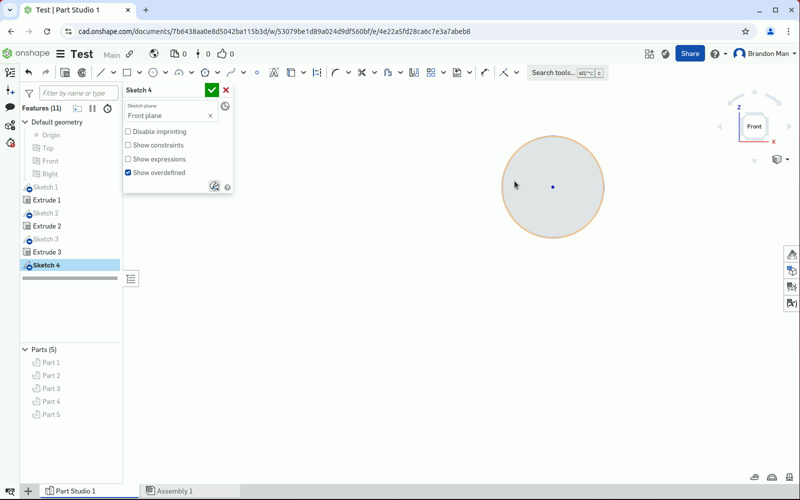
scroll(6)
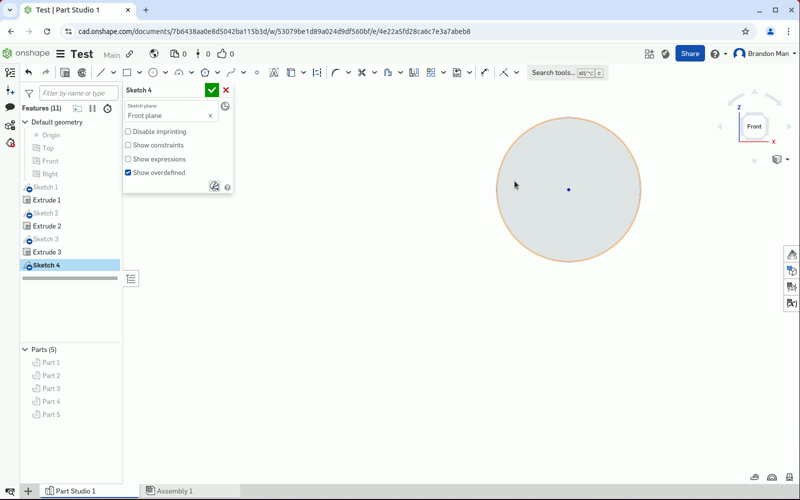
scroll(6)
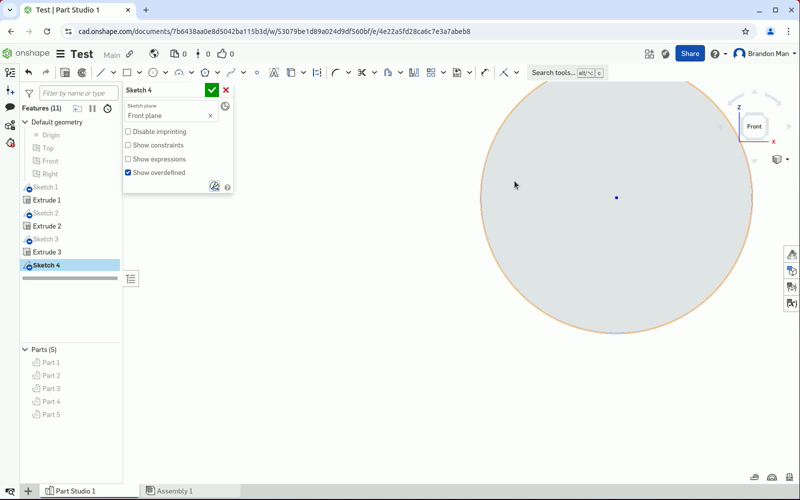
click(514, 180)
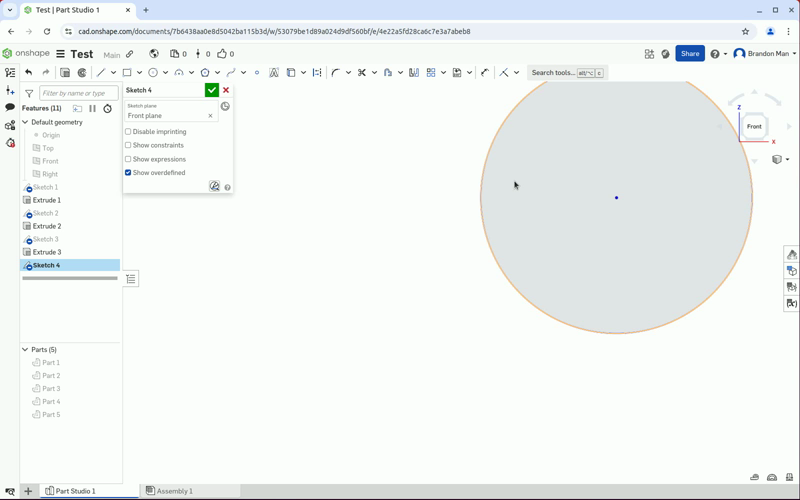
scroll(-6)
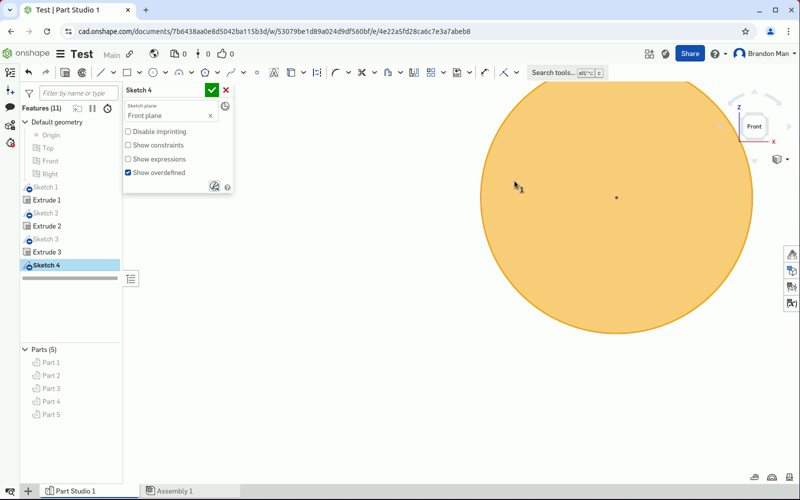
scroll(-6)
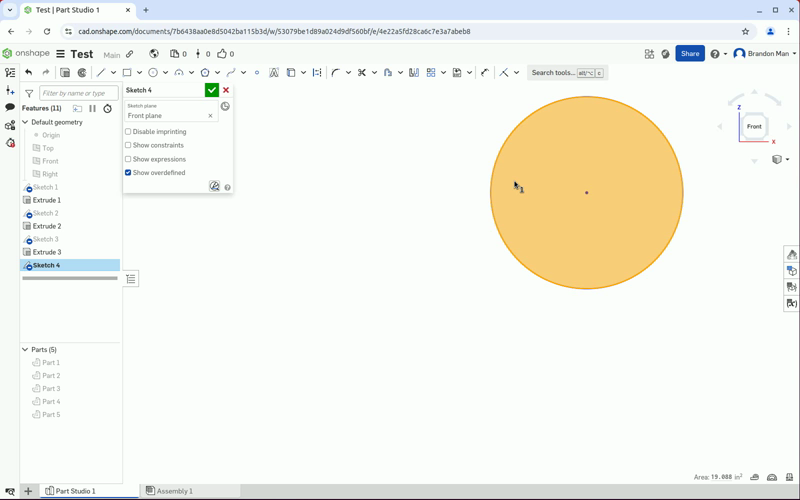
scroll(-6)
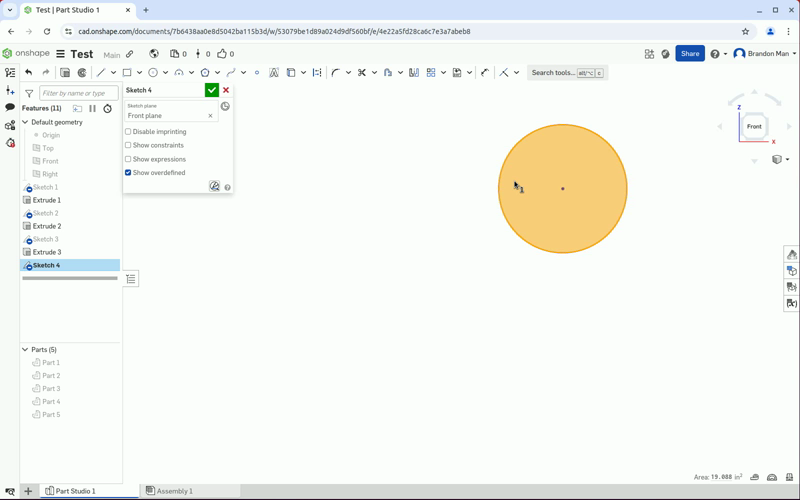
scroll(-6)
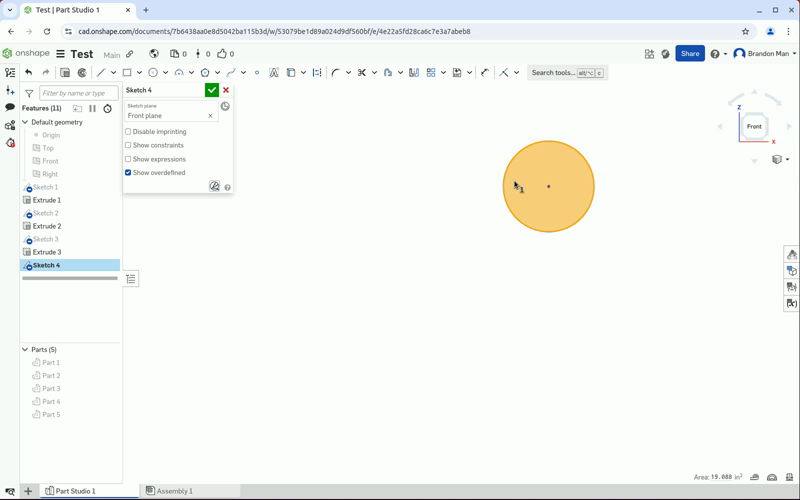
scroll(-6)
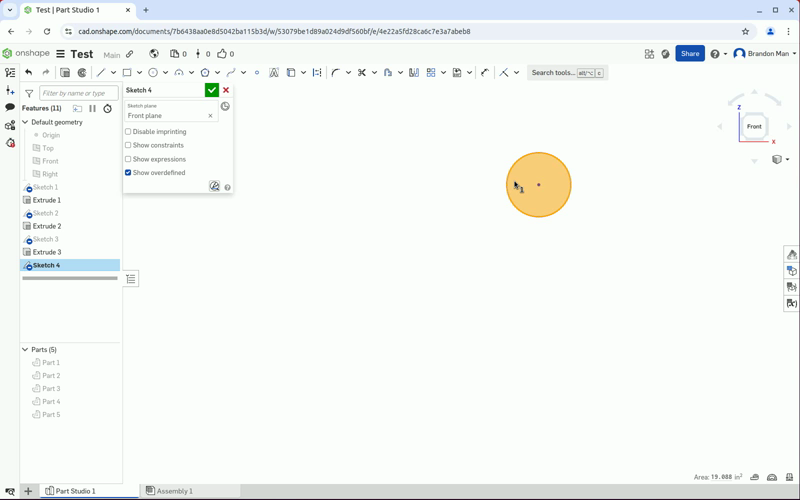
scroll(-6)
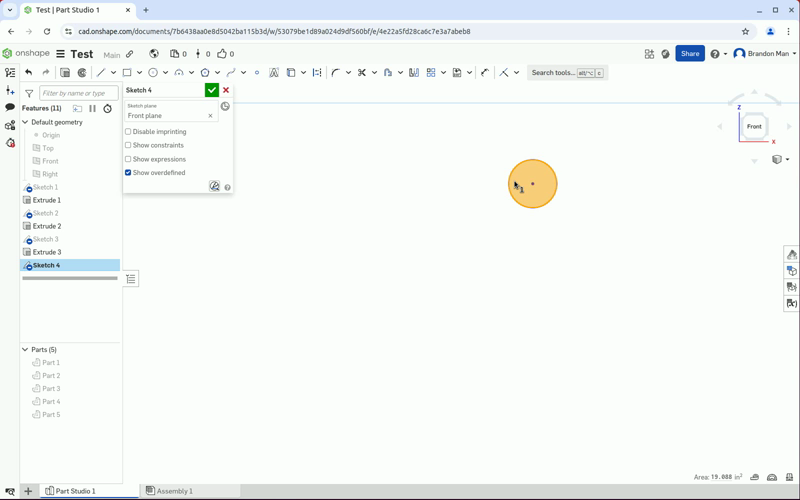
scroll(-6)
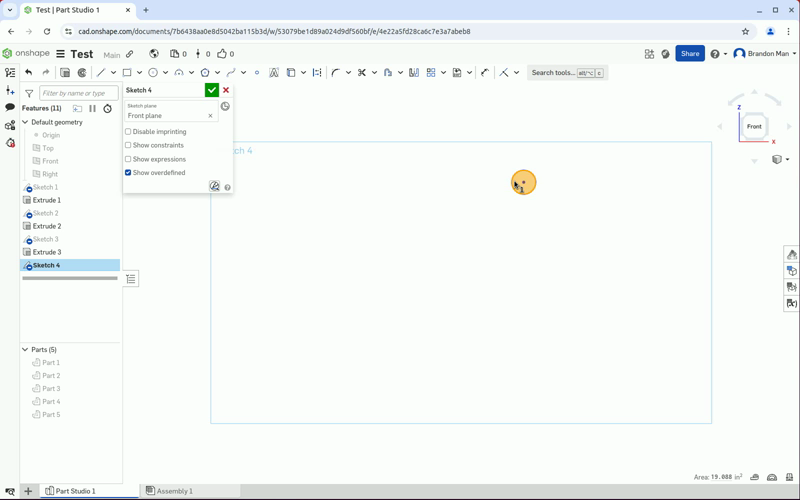
mouse_move(73, 352)
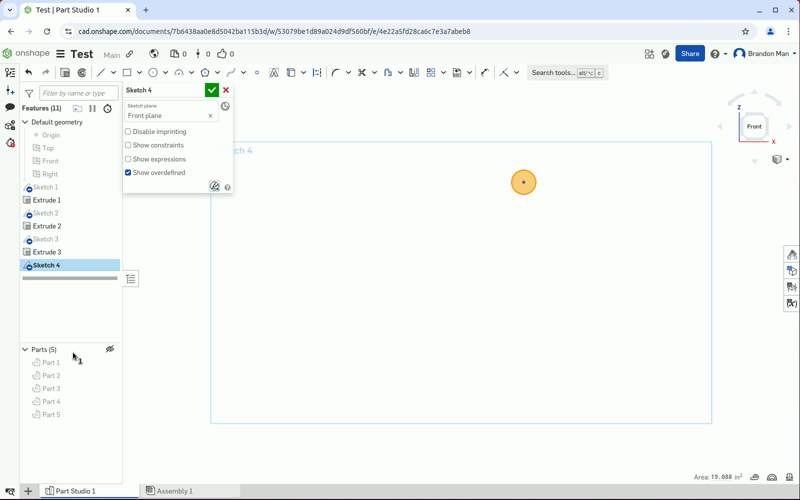
key(shift+y)
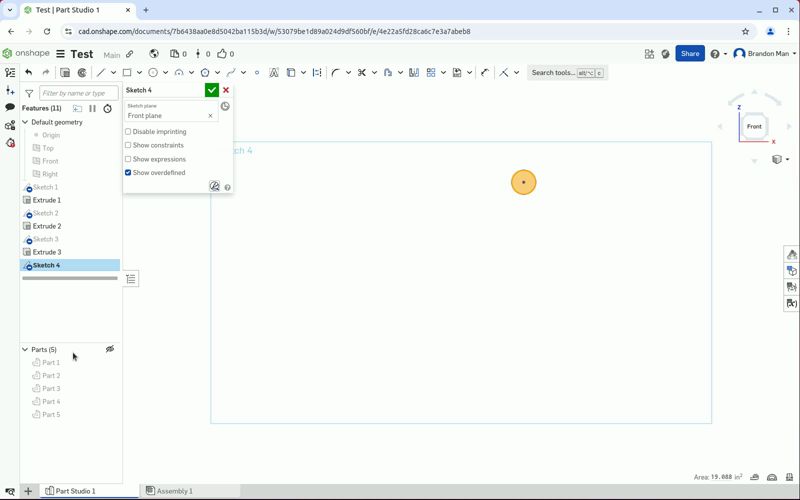
key(shift+e)
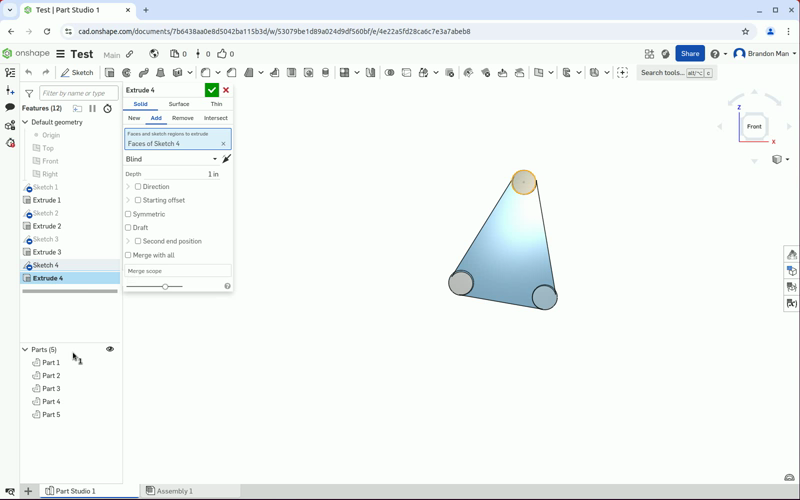
mouse_move(143, 106)
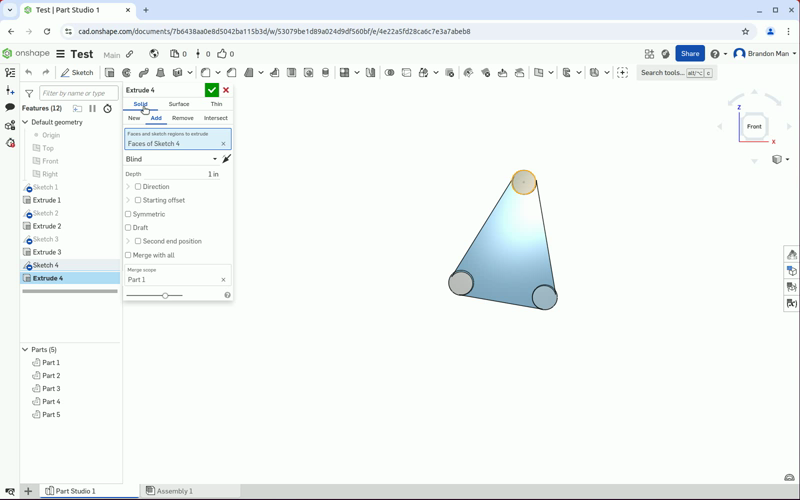
click(143, 106)
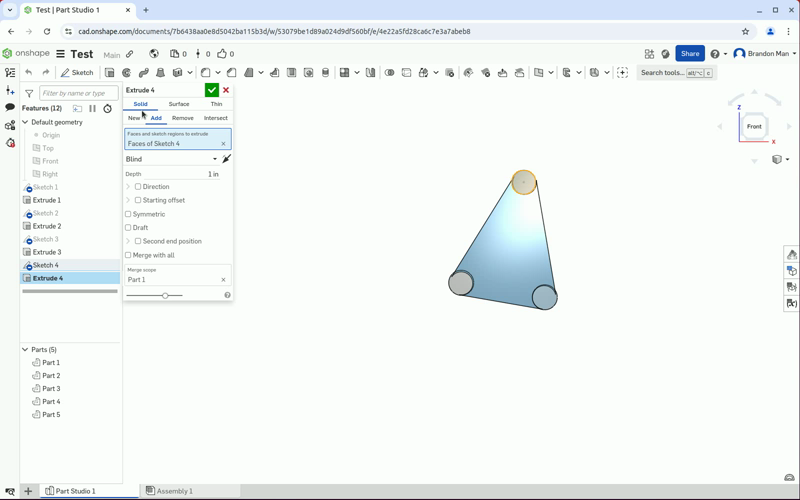
mouse_move(137, 120)
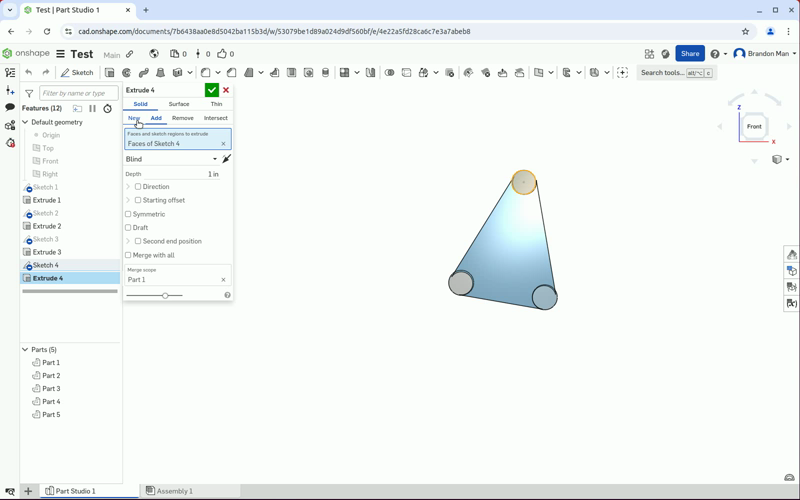
click(137, 120)
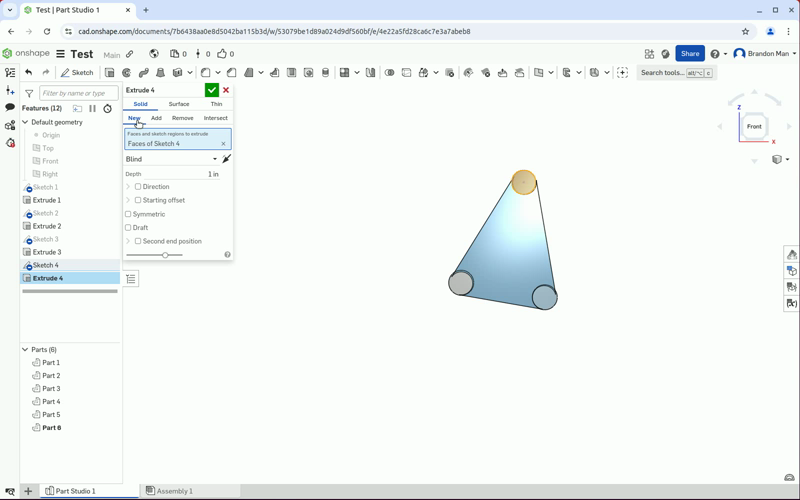
key(tab, 4)
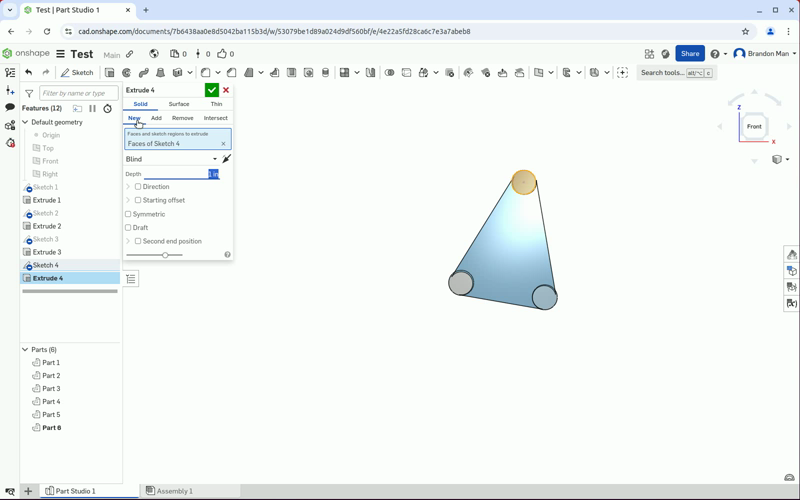
text(1.444)
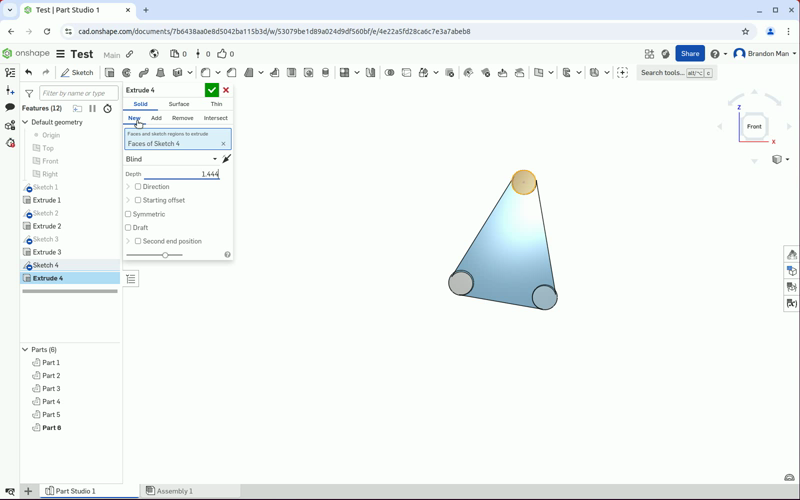
key(enter)
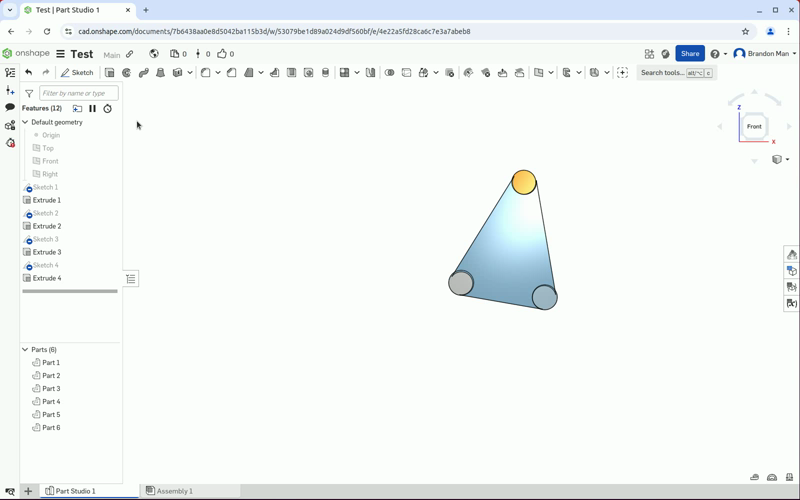
key(shift+h)
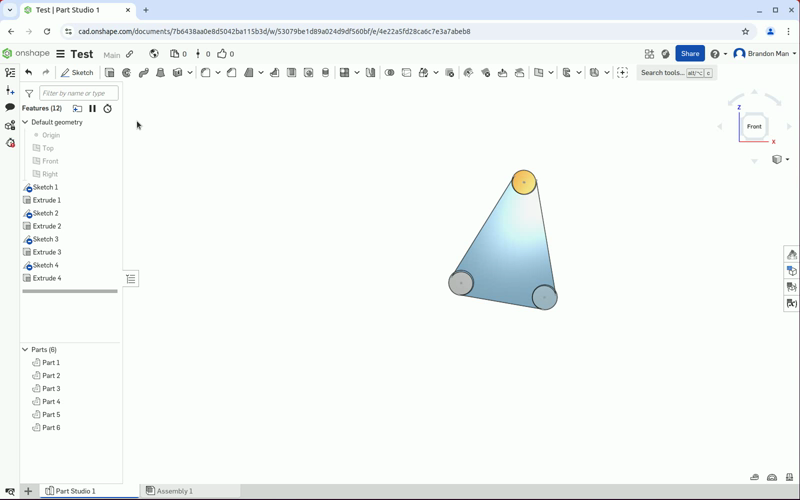
key(shift+h)
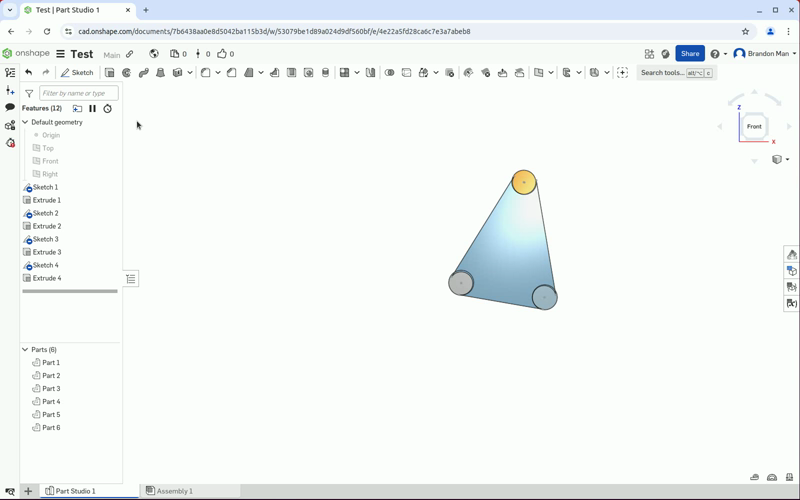
key(shift+7)
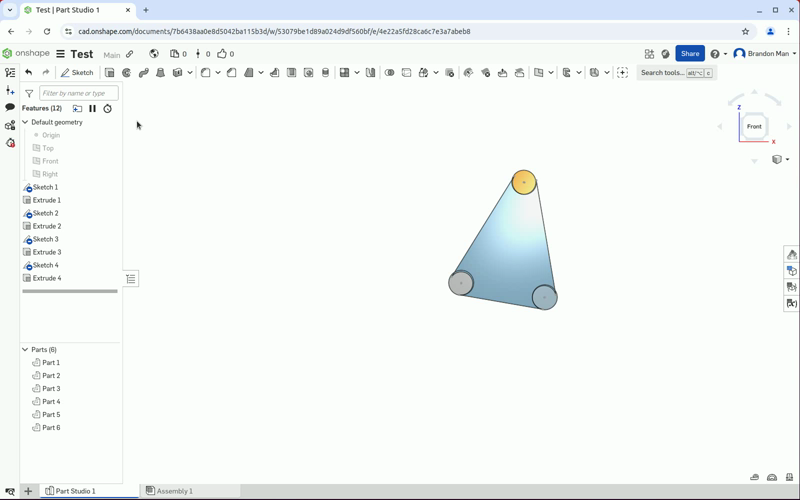
key(left, 2)
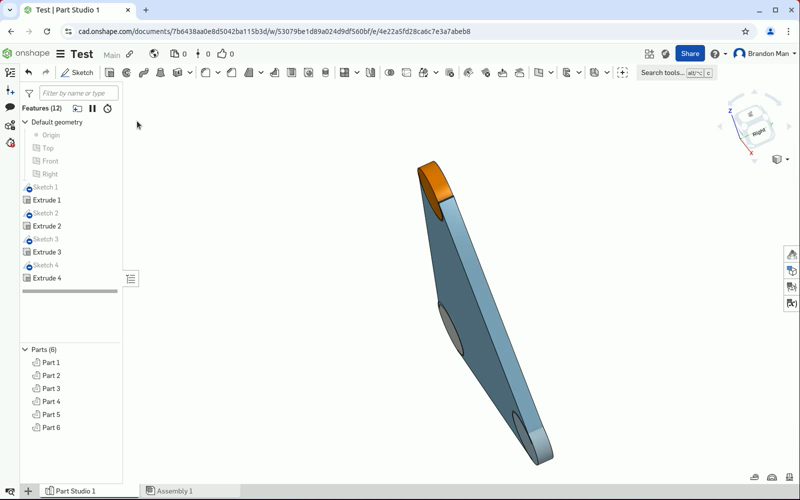
key(down, 2)
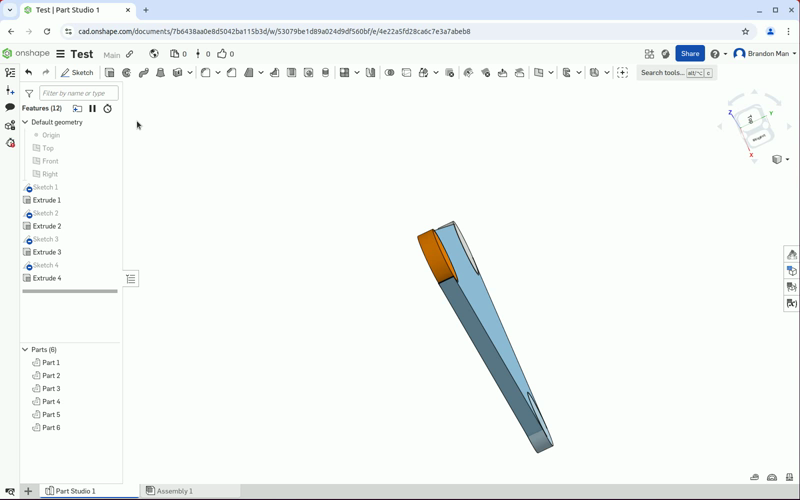
key(up, 2)
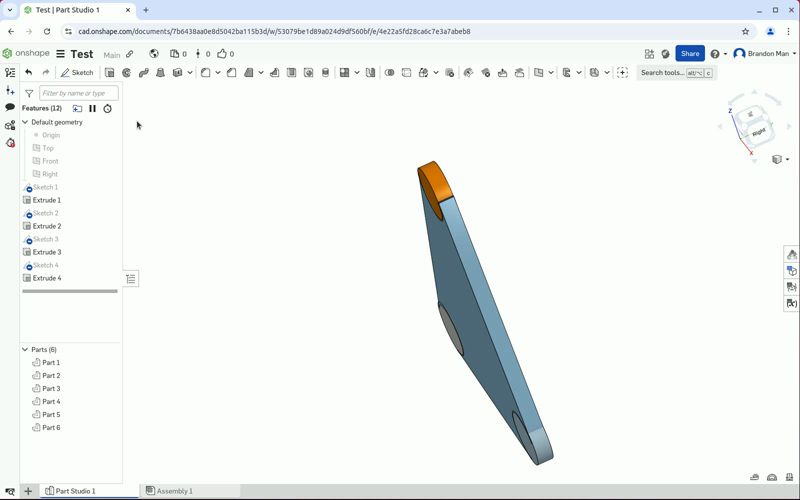
key(right, 2)
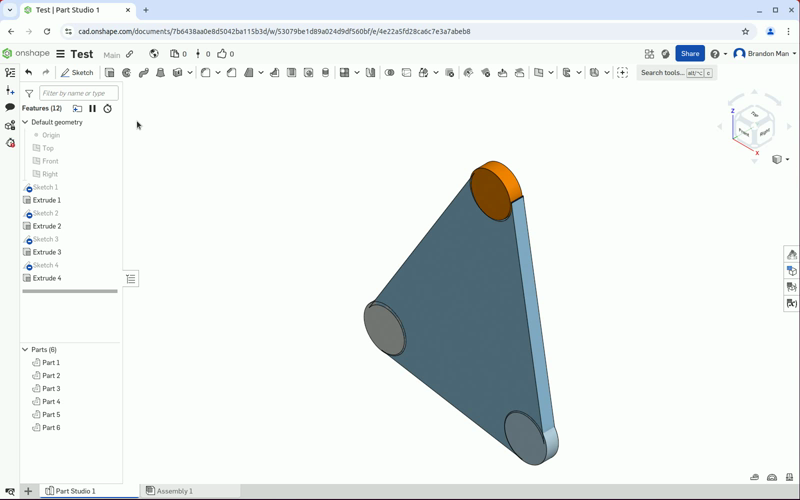
mouse_move(73, 189)
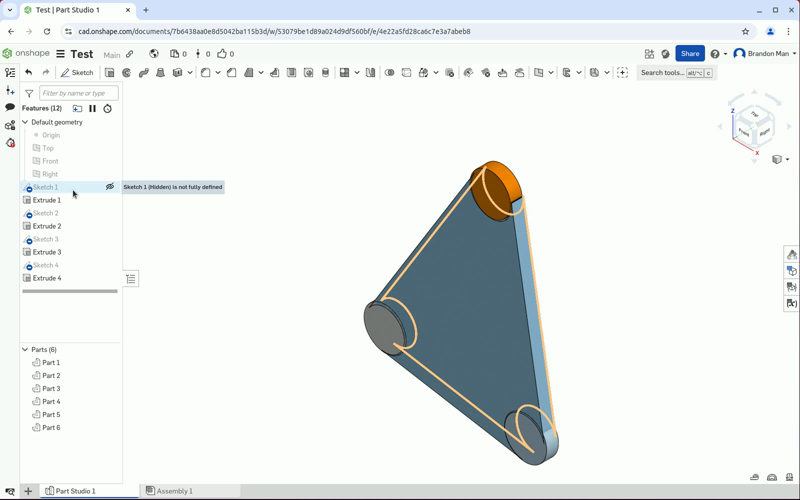
click(73, 189)